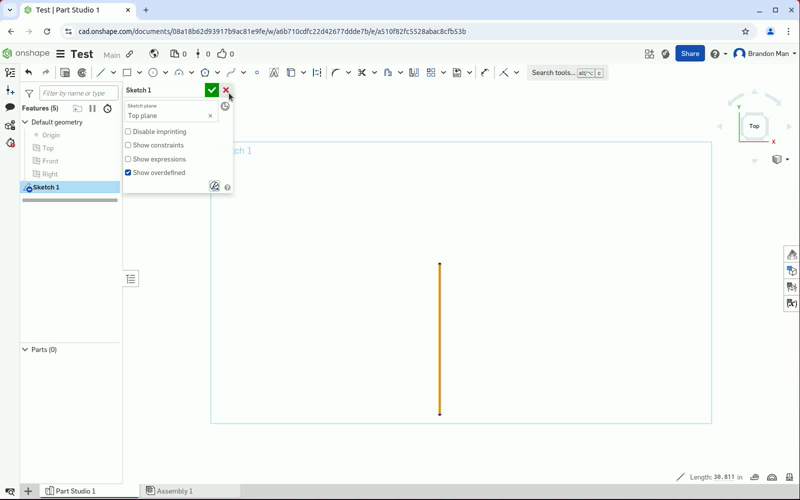
key(shift+h)
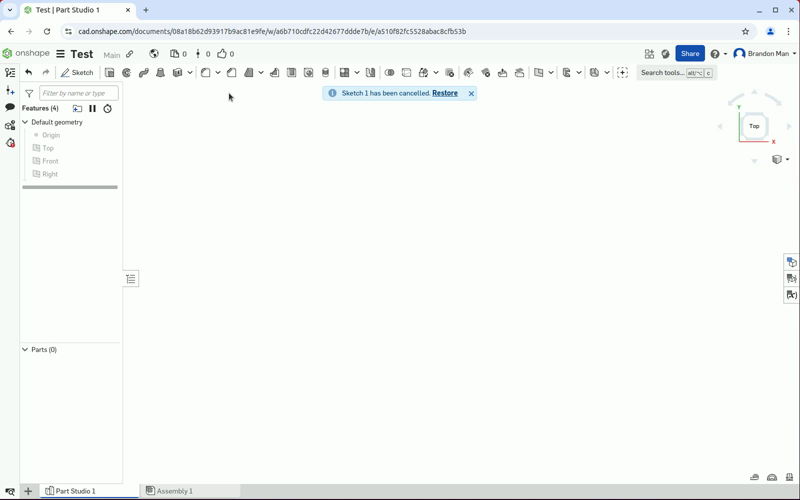
mouse_move(73, 352)
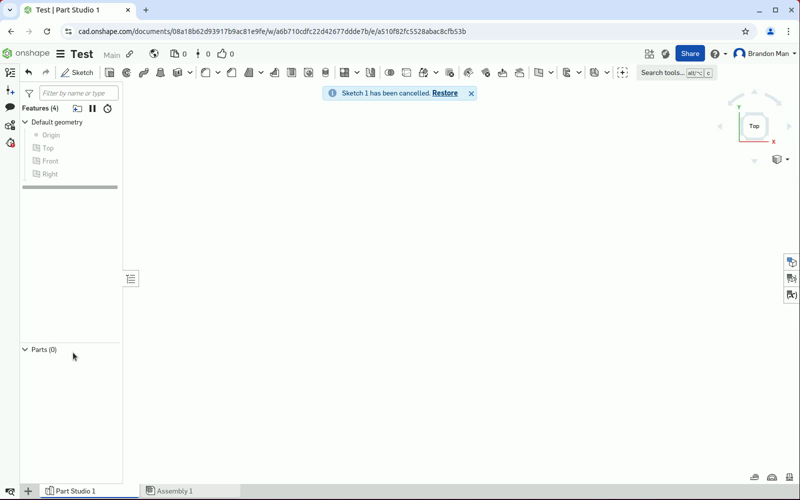
key(y)
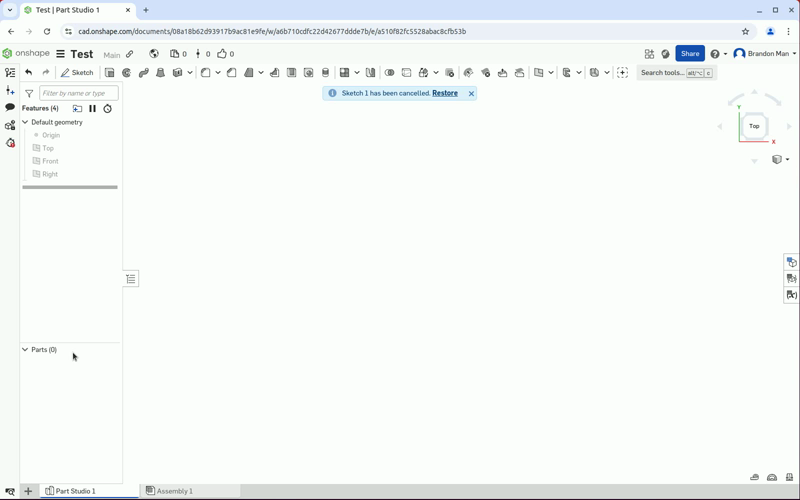
key(shift+p)
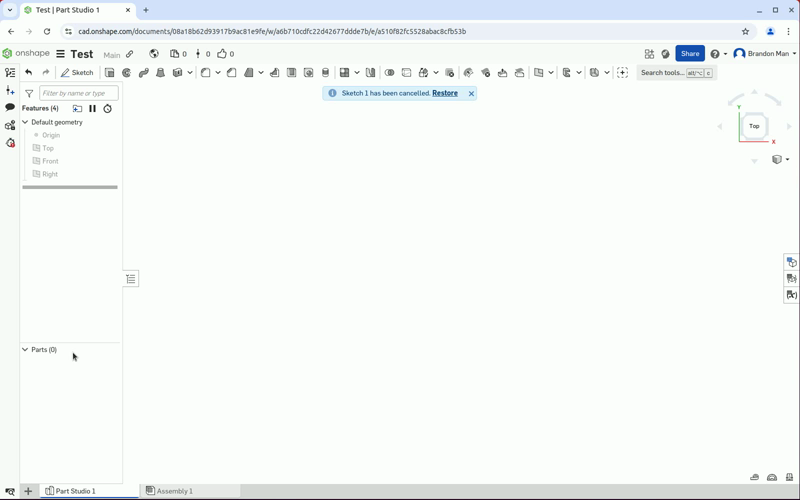
key(space)
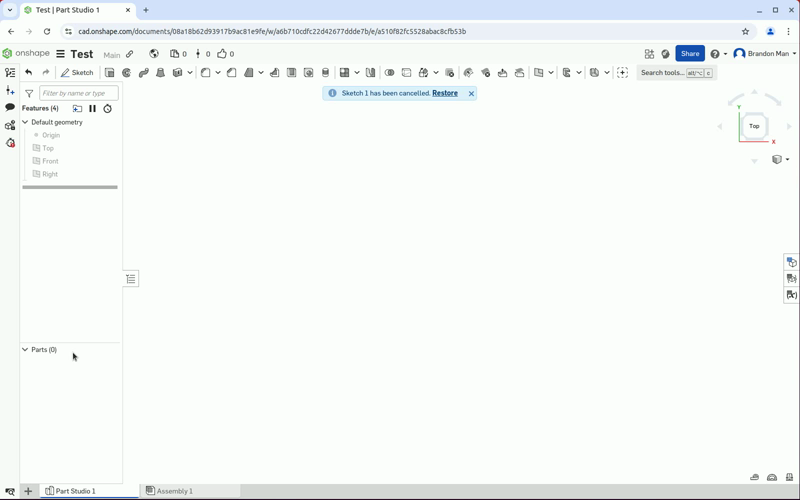
key_down(shift)
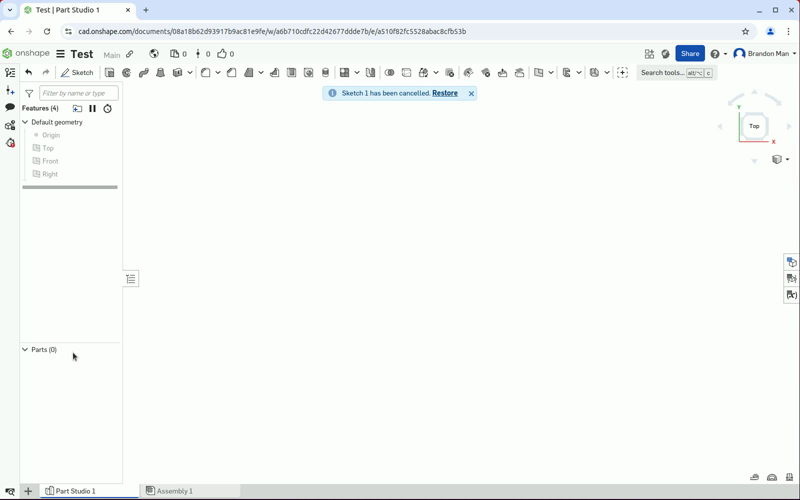
key(up)
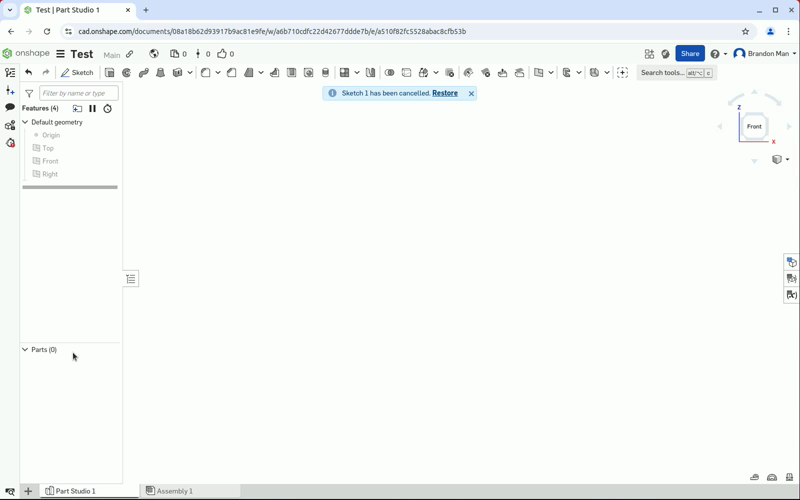
key_up(shift)
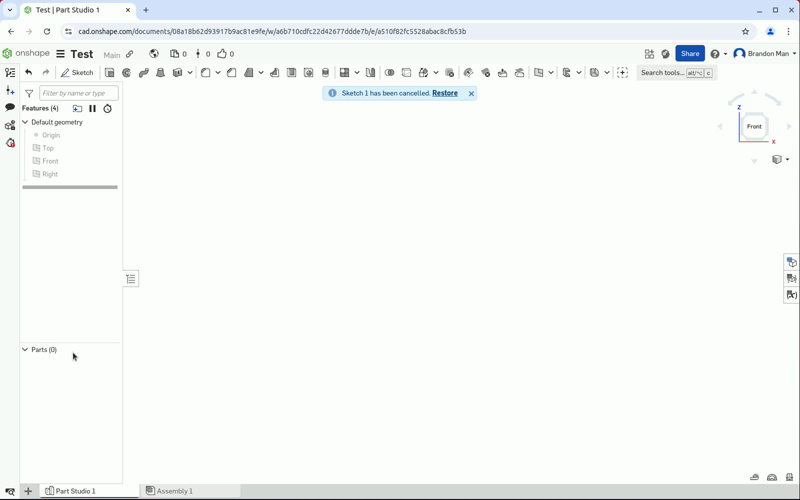
mouse_move(73, 352)
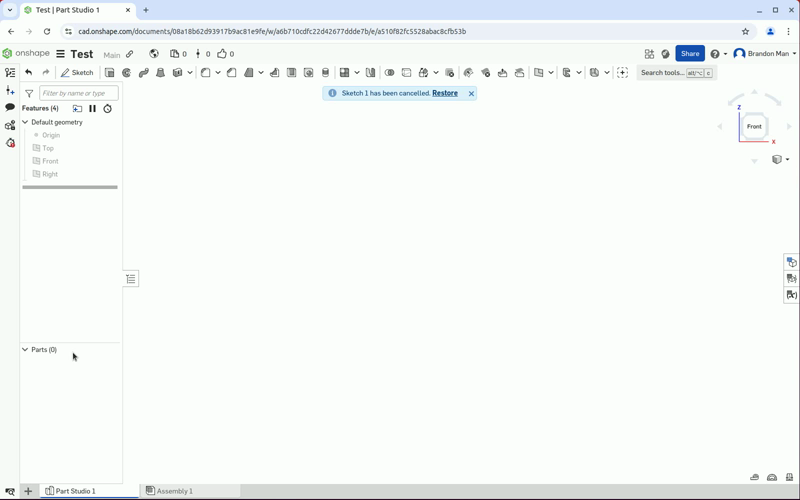
key(shift+y)
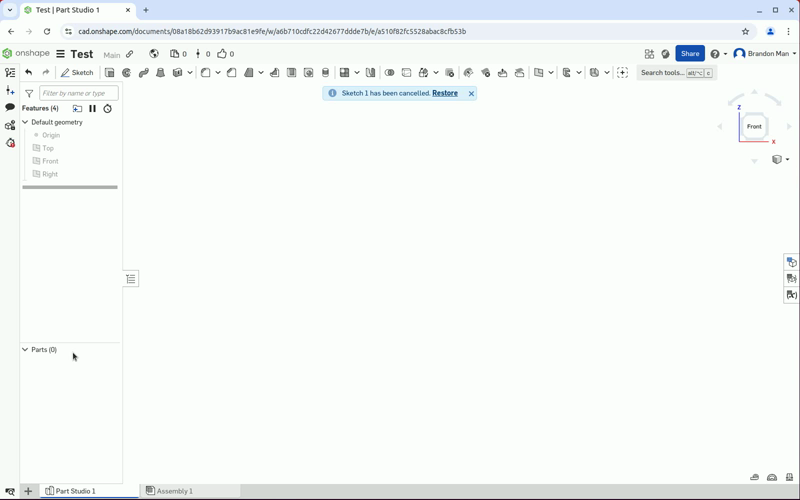
key(shift+s)
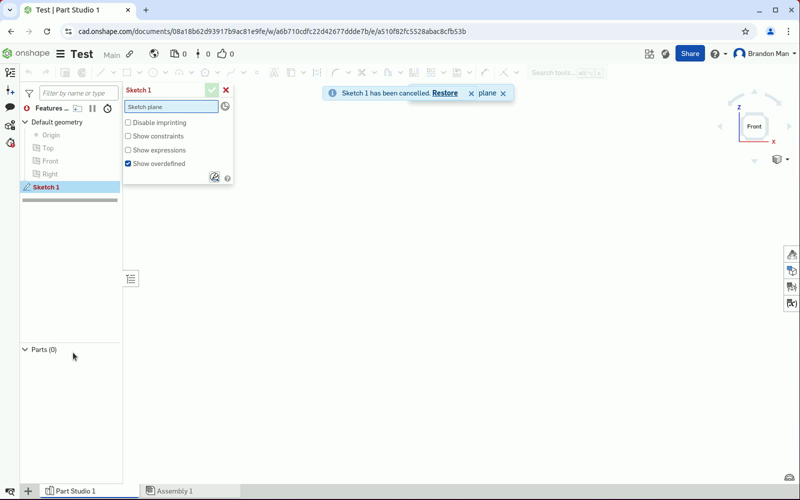
mouse_move(73, 163)
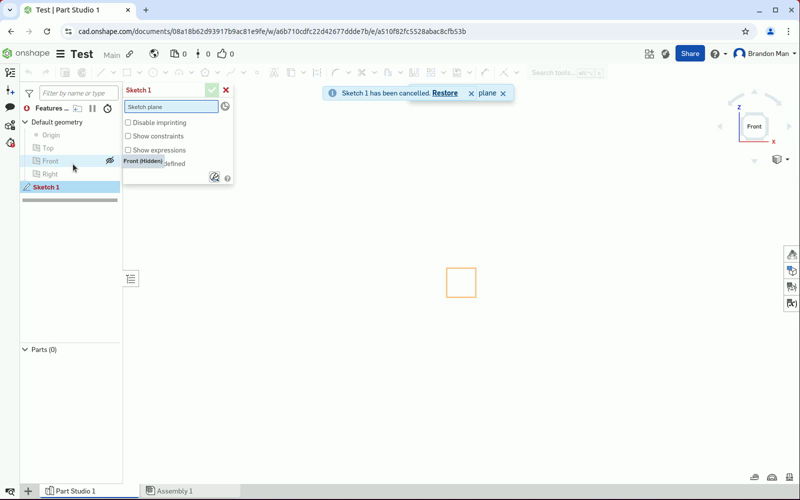
click(73, 163)
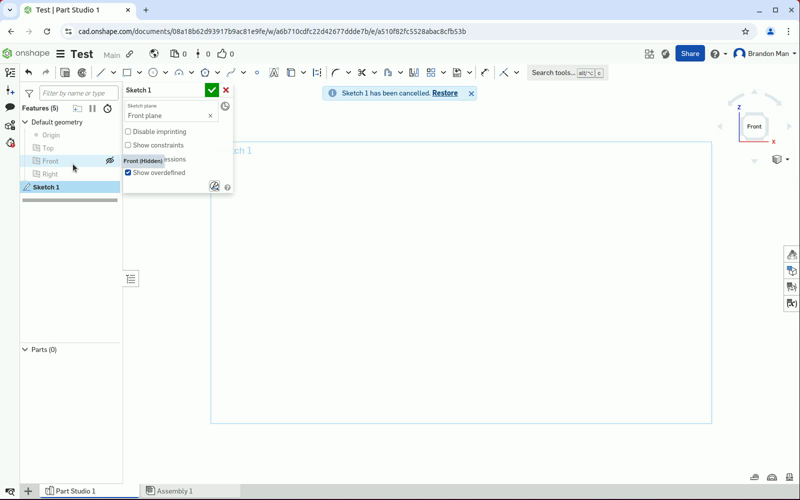
mouse_move(73, 352)
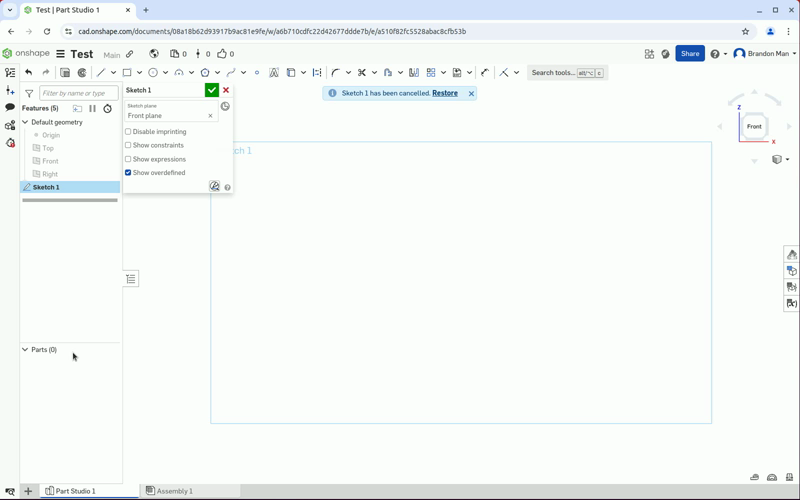
key(y)
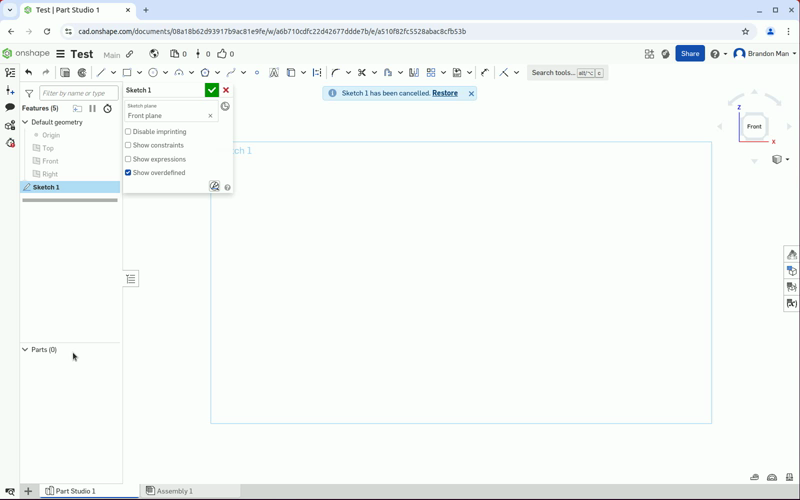
key(a)
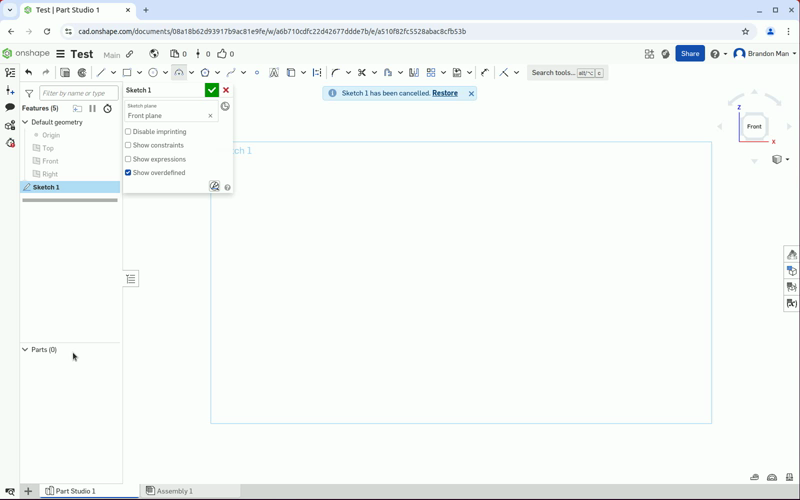
key_down(shift)
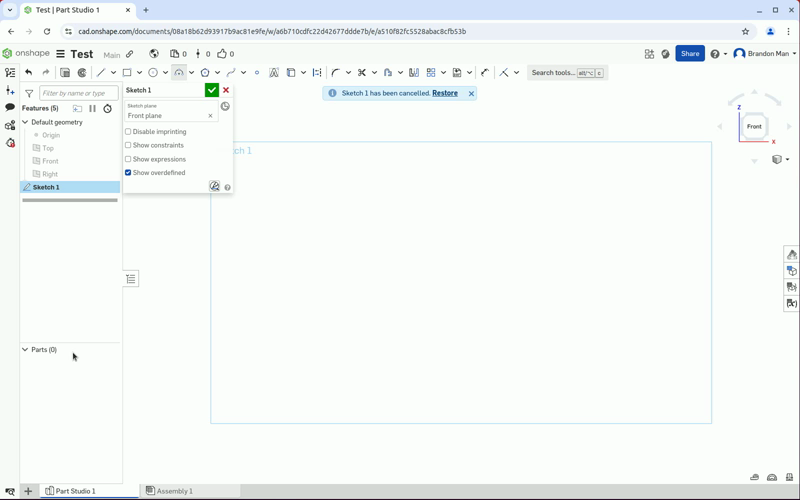
mouse_move(460, 259)
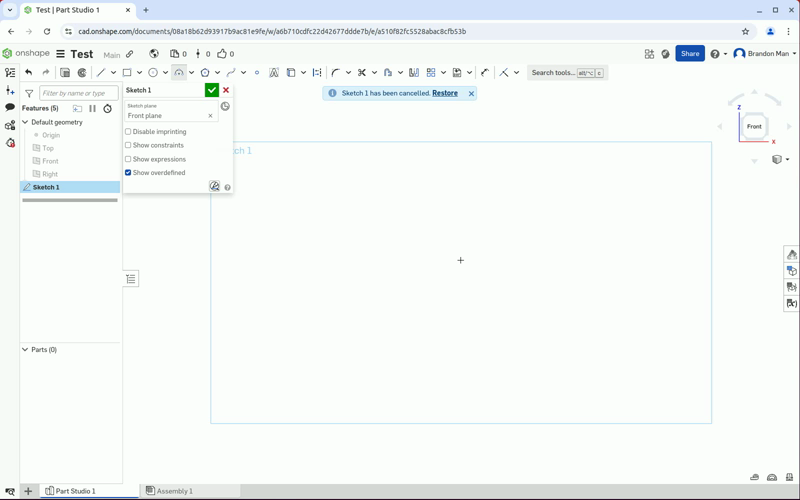
click(460, 259)
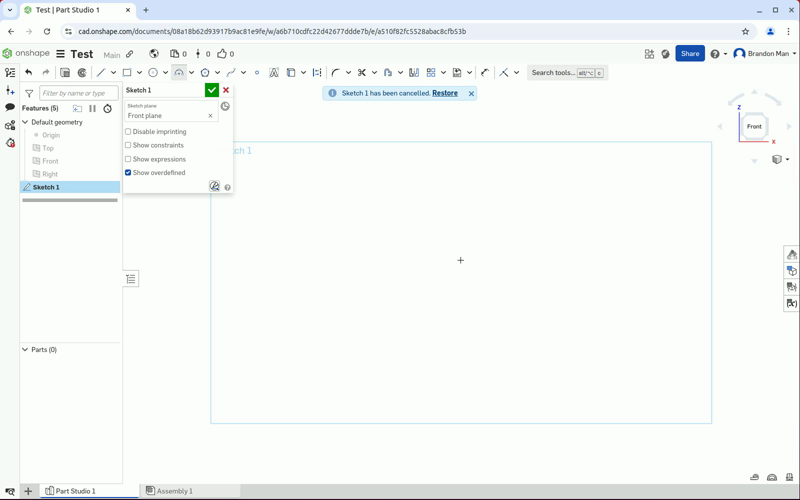
key_up(shift)
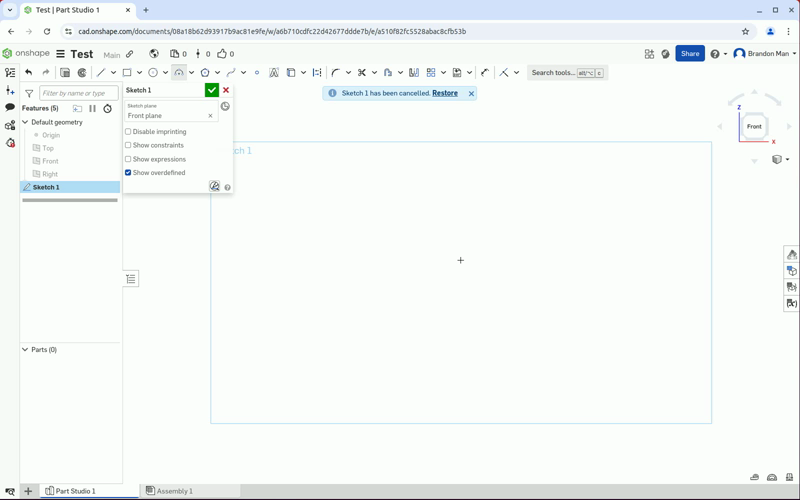
key_down(shift)
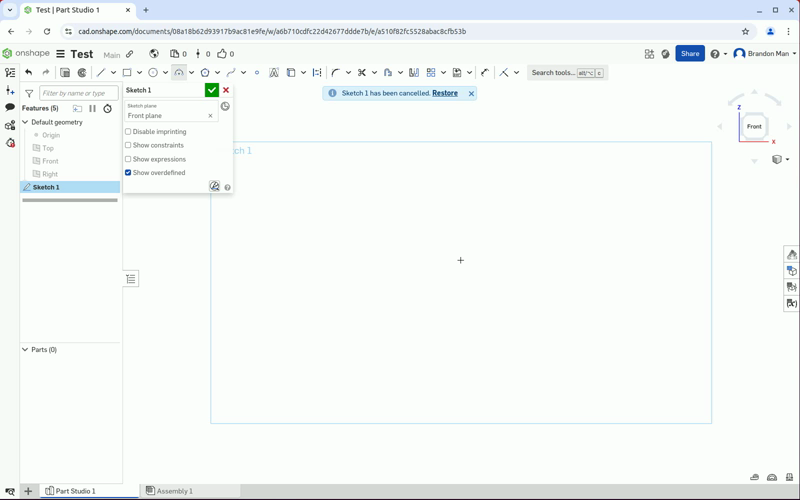
mouse_move(483, 282)
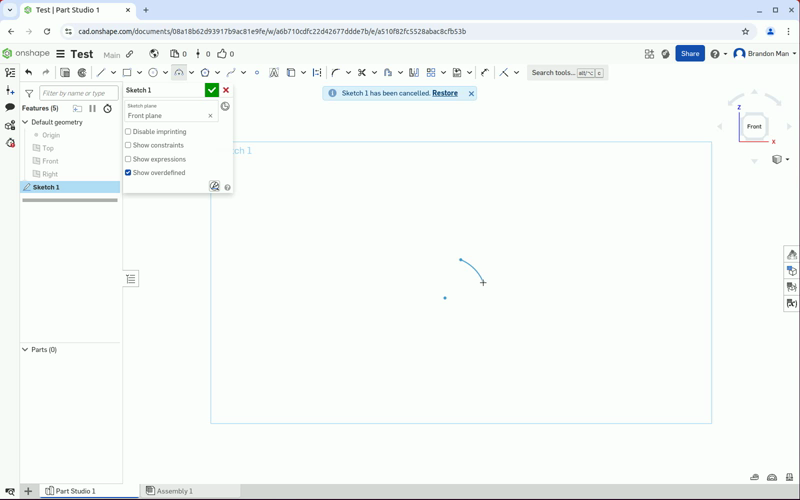
click(483, 282)
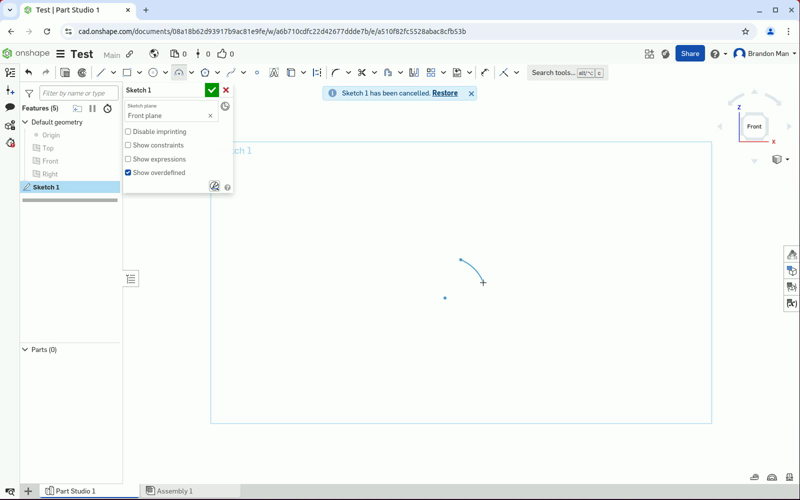
mouse_move(467, 275)
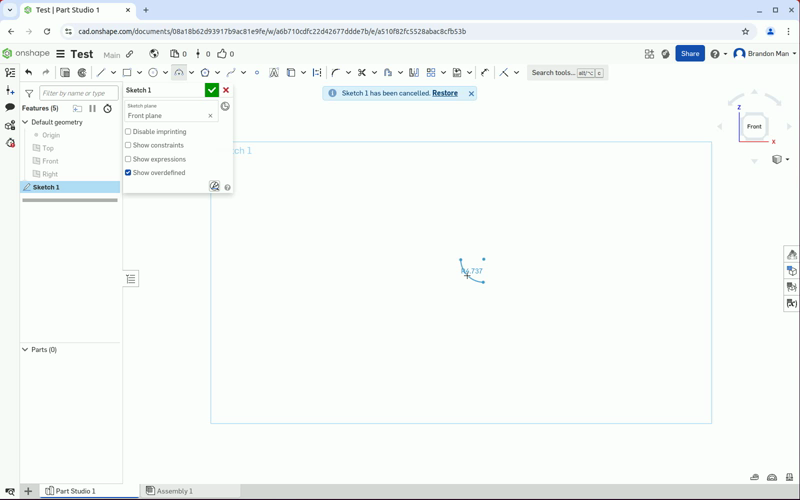
click(467, 275)
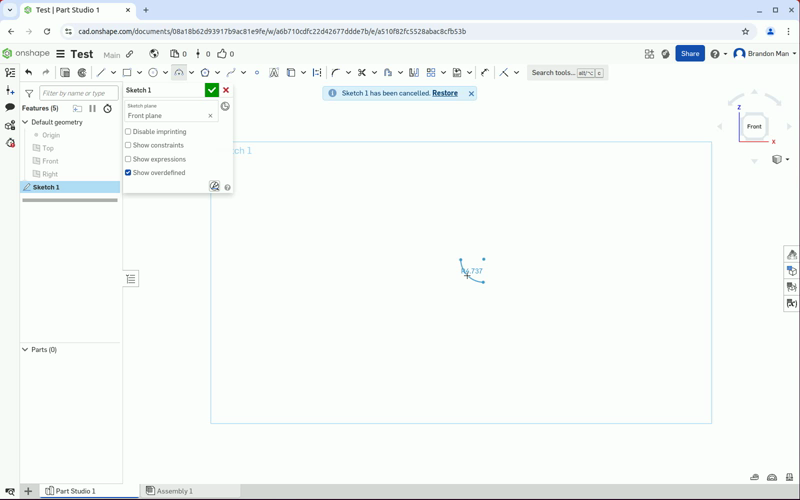
key_up(shift)
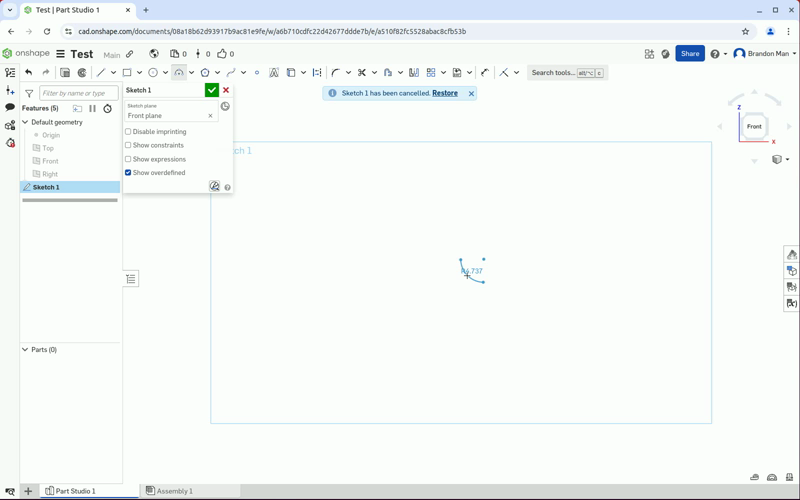
key(esc)
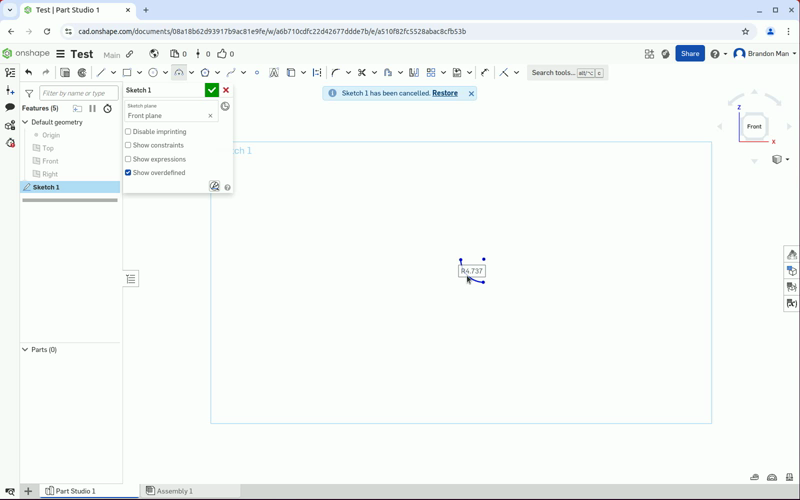
key(l)
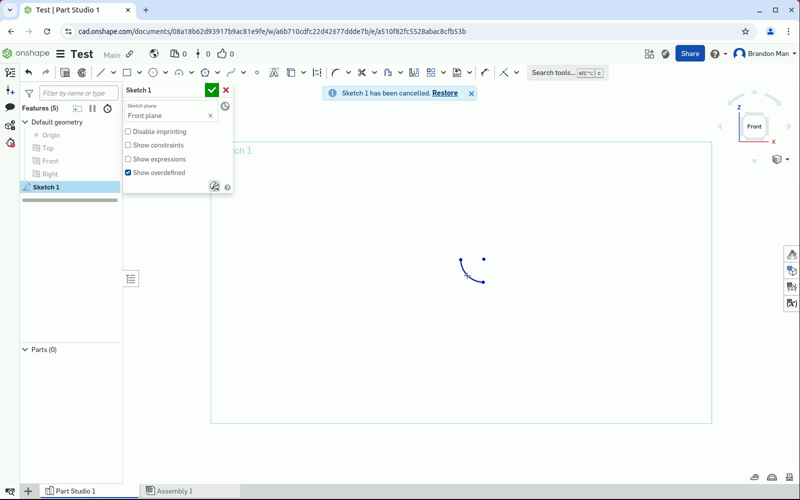
mouse_move(483, 282)
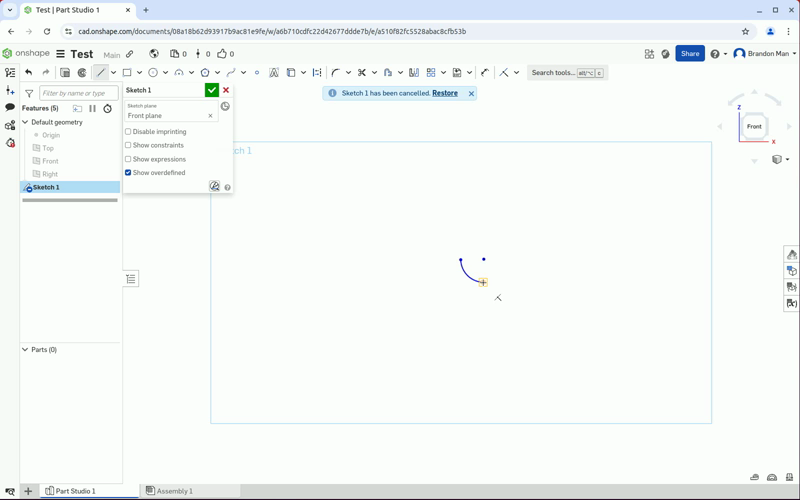
click(483, 282)
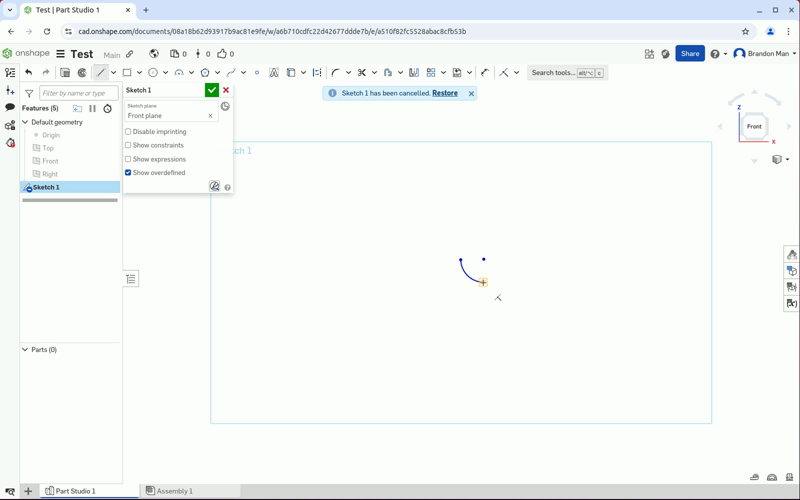
key_down(shift)
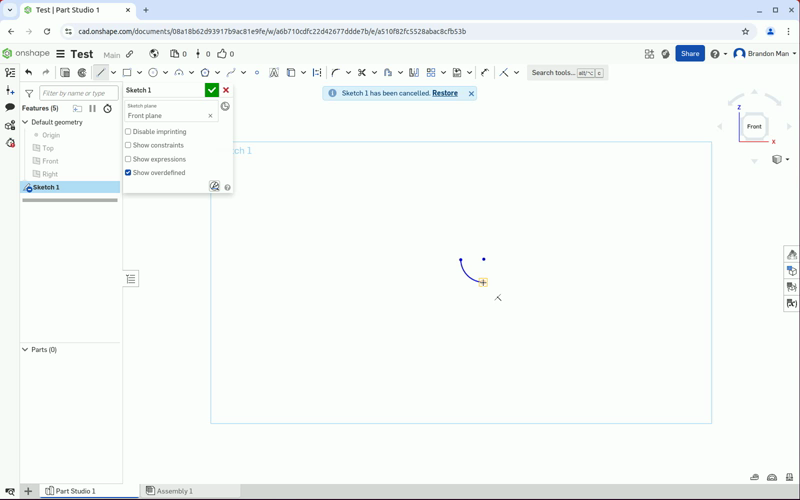
mouse_move(550, 282)
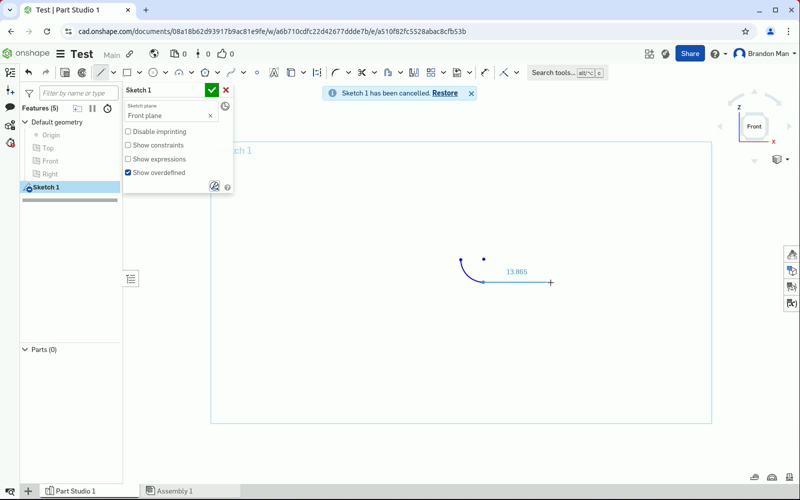
click(550, 282)
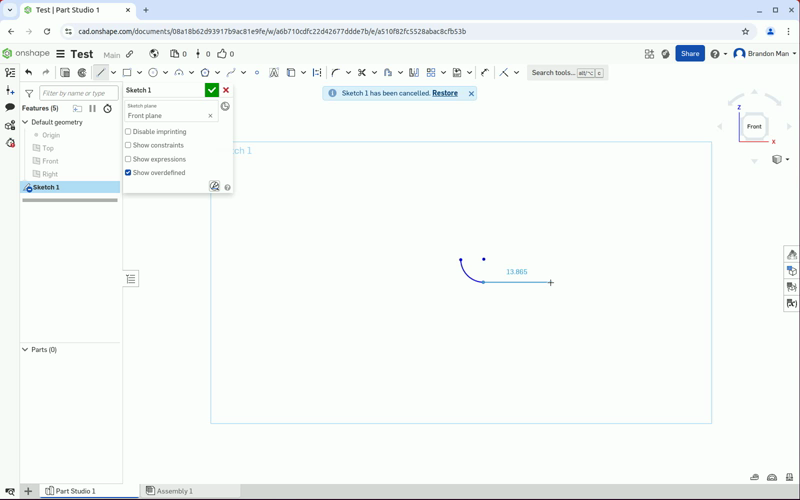
key_up(shift)
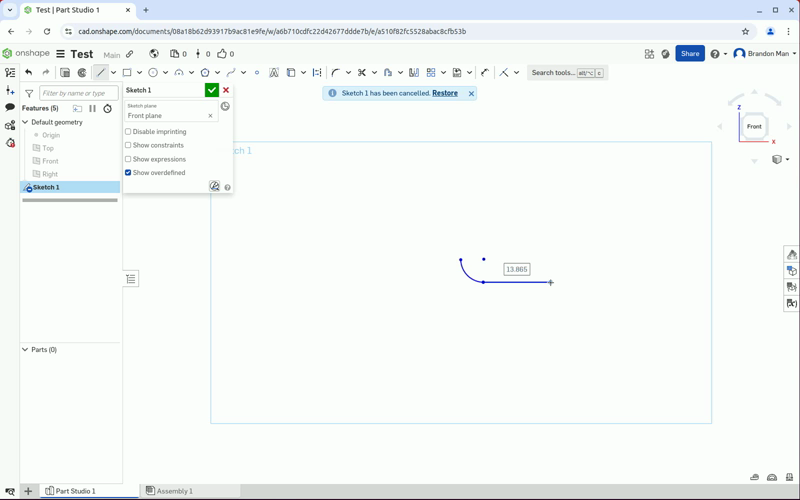
key(esc)
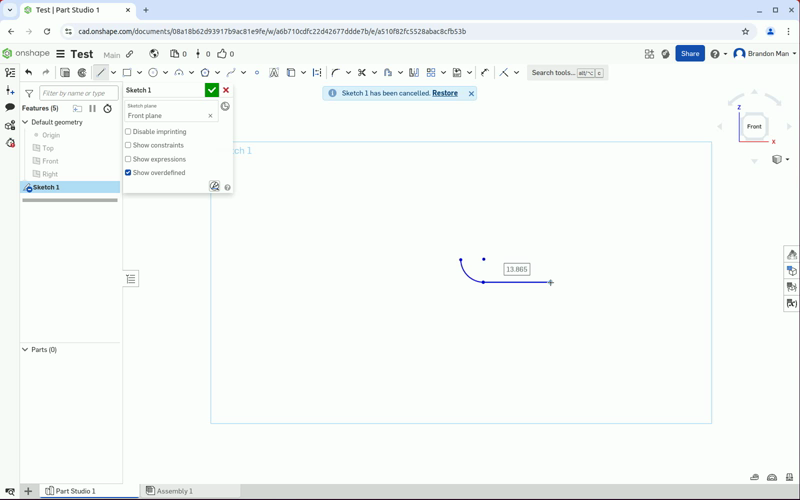
key(a)
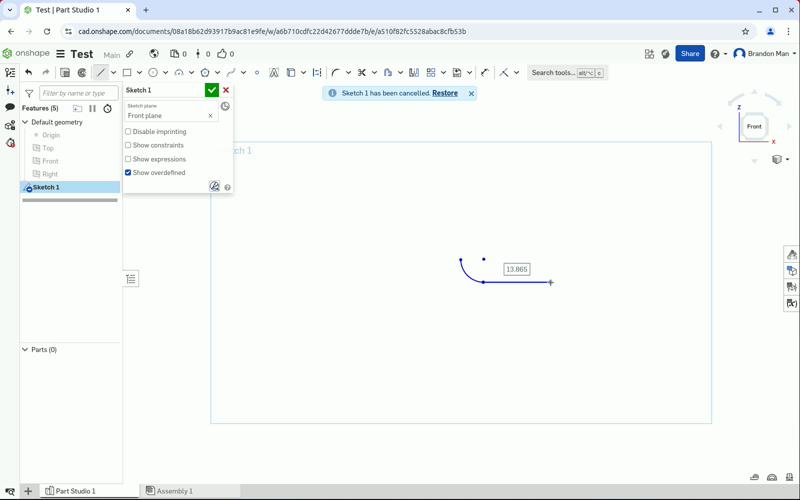
mouse_move(550, 282)
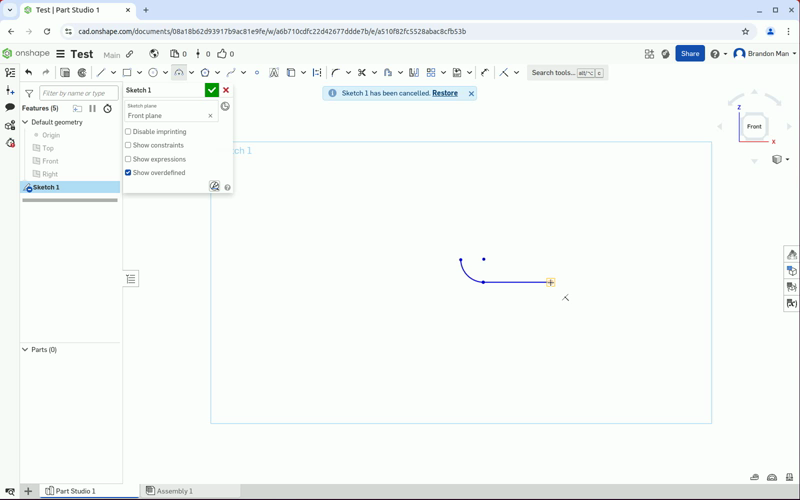
click(550, 282)
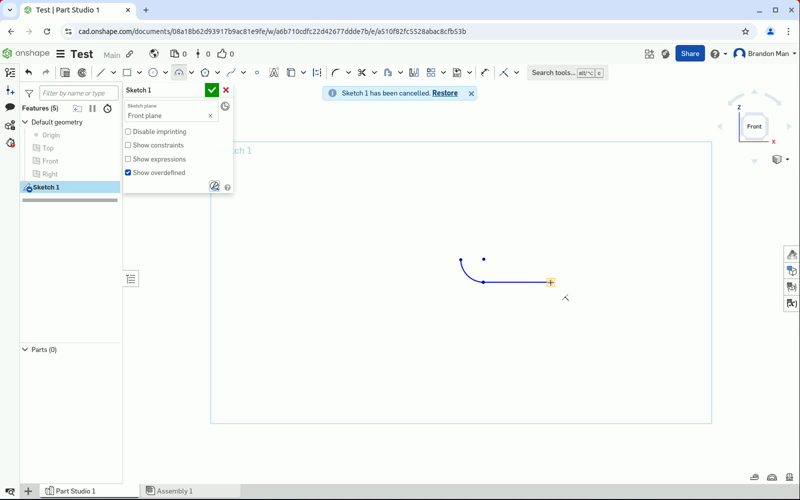
key_down(shift)
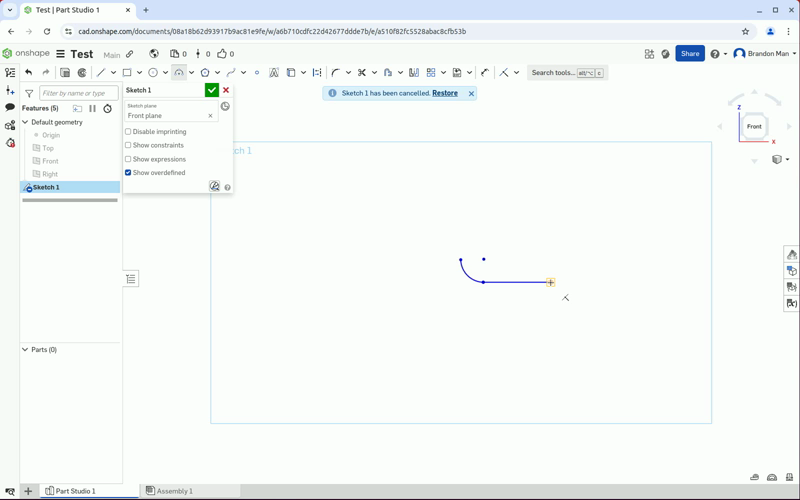
mouse_move(563, 240)
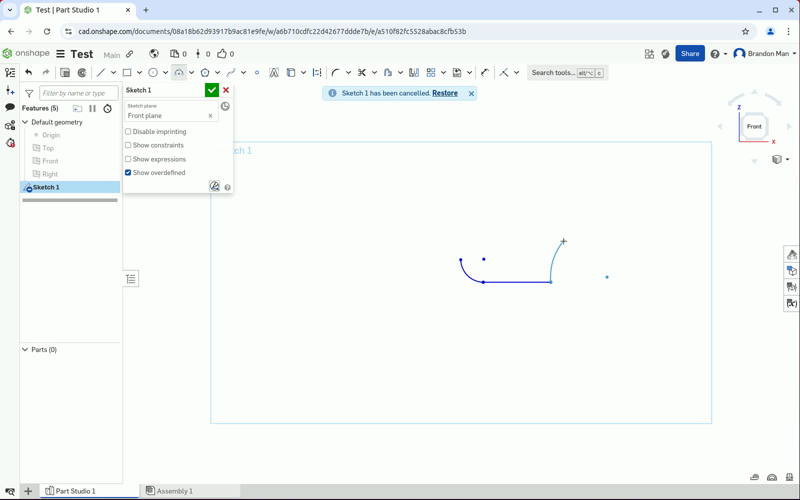
click(563, 240)
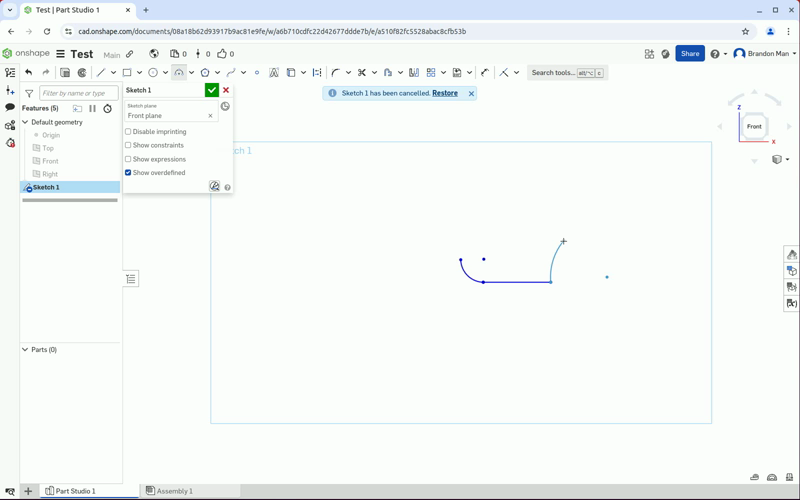
mouse_move(572, 266)
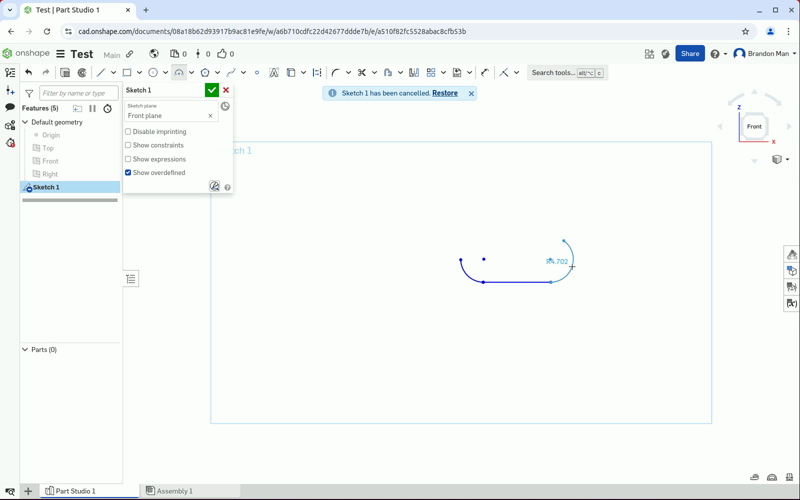
click(572, 266)
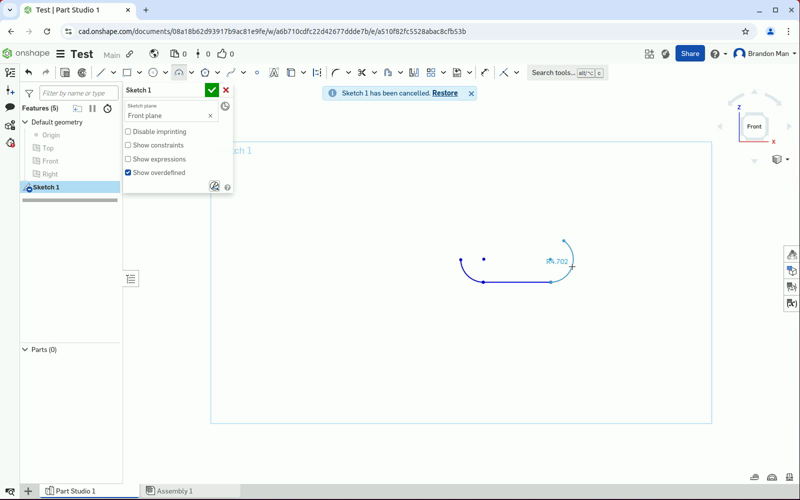
key_up(shift)
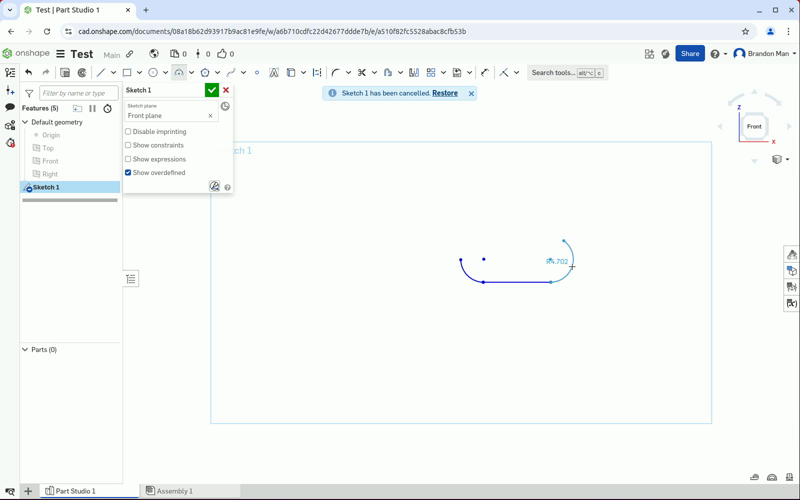
key(esc)
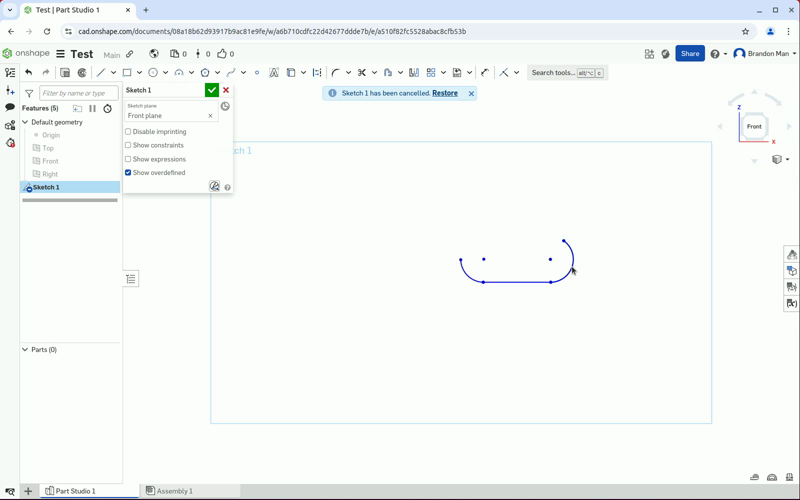
key(l)
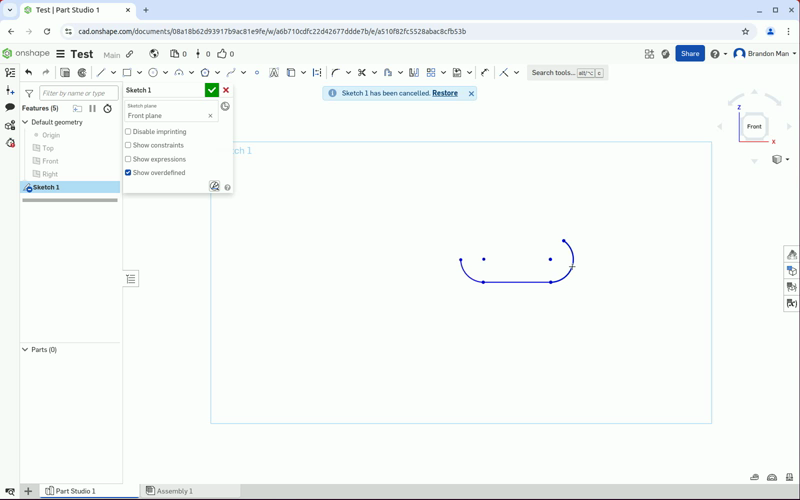
mouse_move(563, 240)
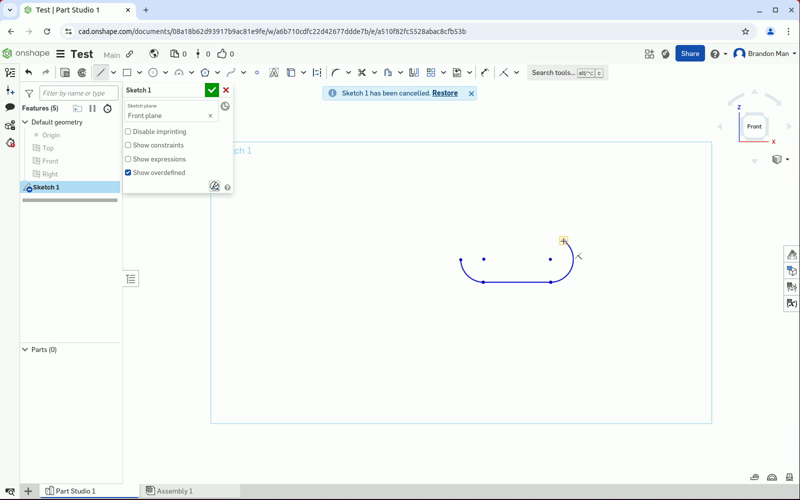
click(563, 240)
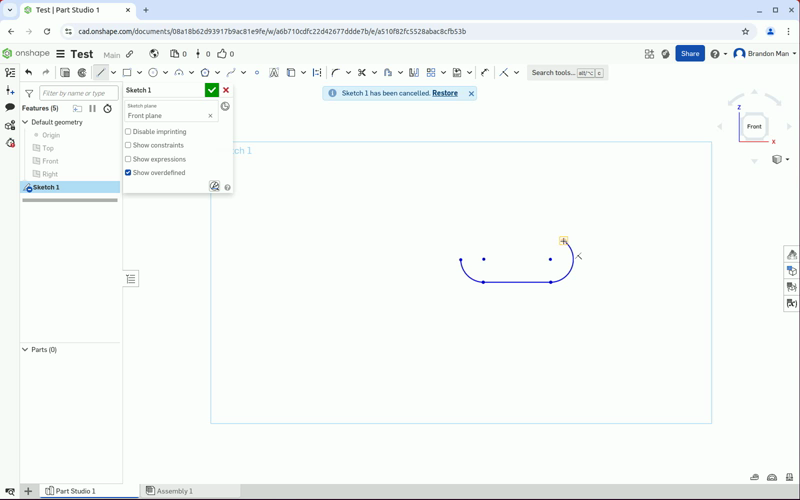
key_down(shift)
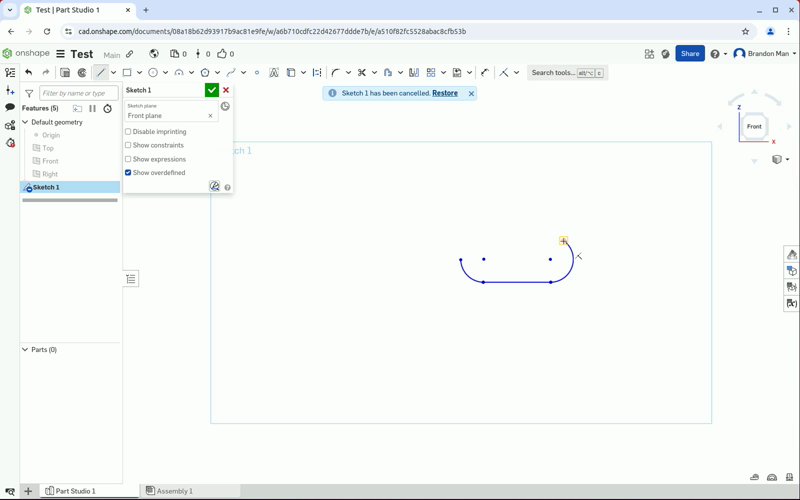
mouse_move(497, 193)
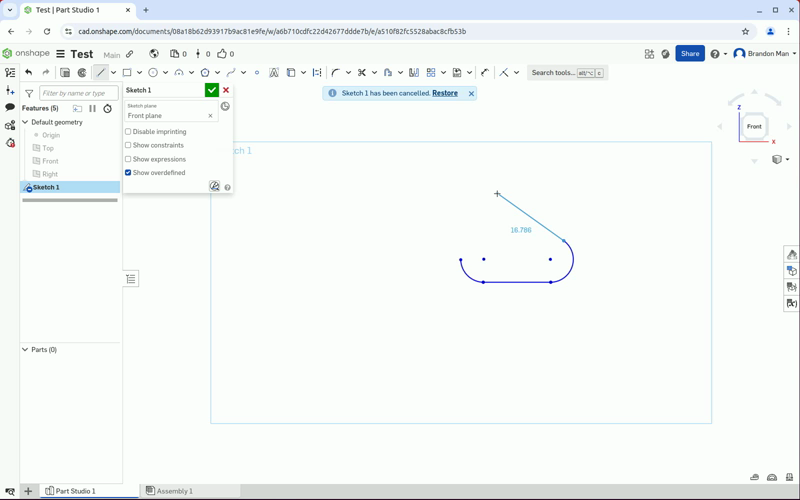
click(497, 193)
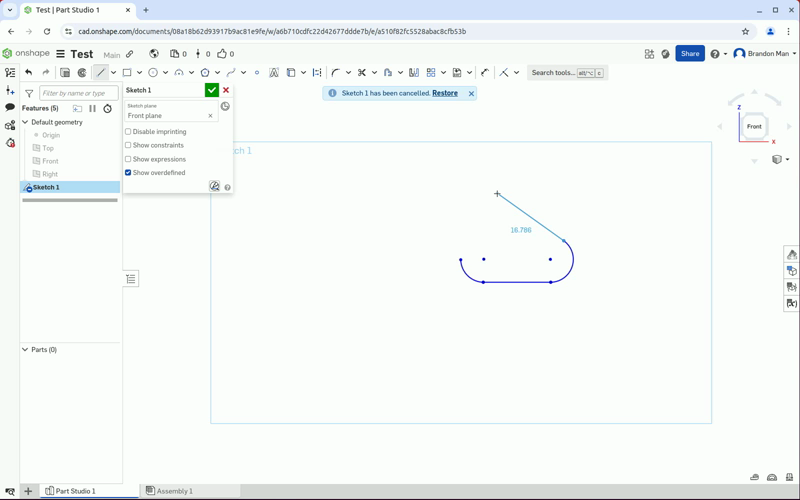
key_up(shift)
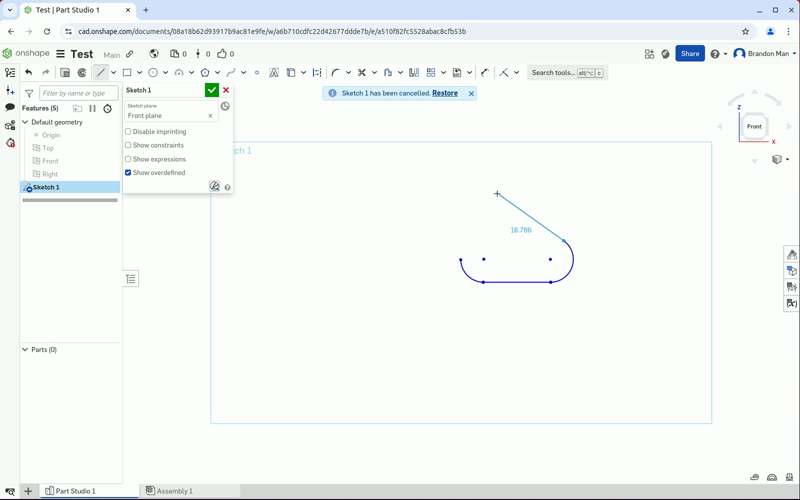
key(esc)
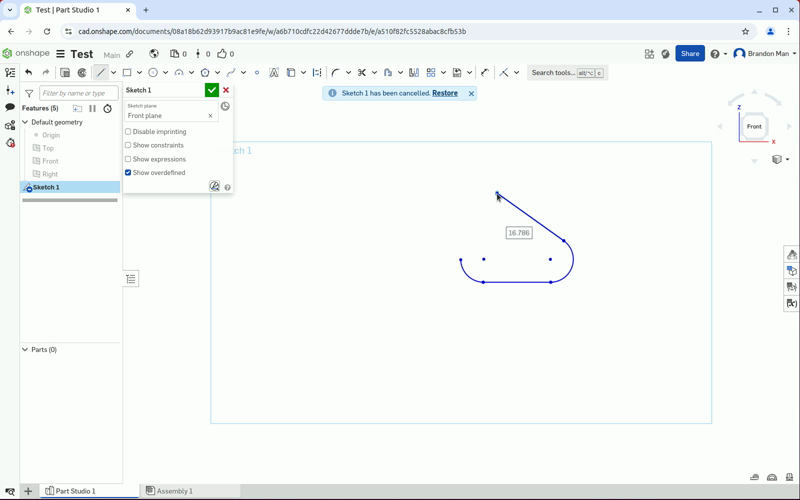
key(a)
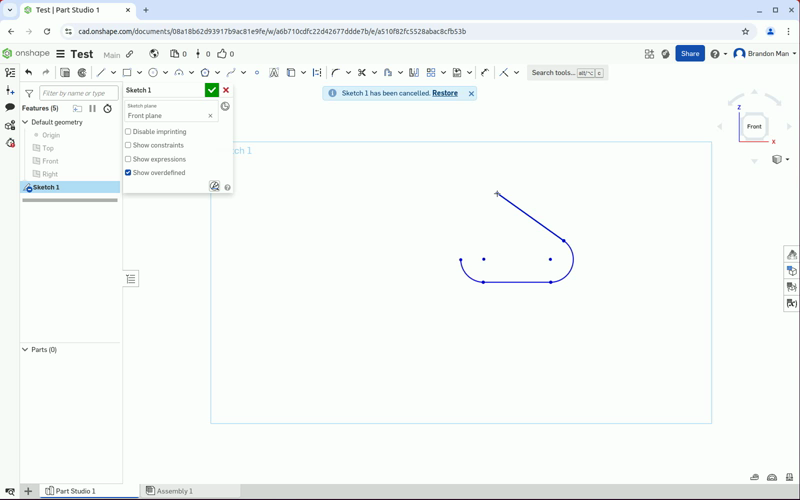
mouse_move(497, 193)
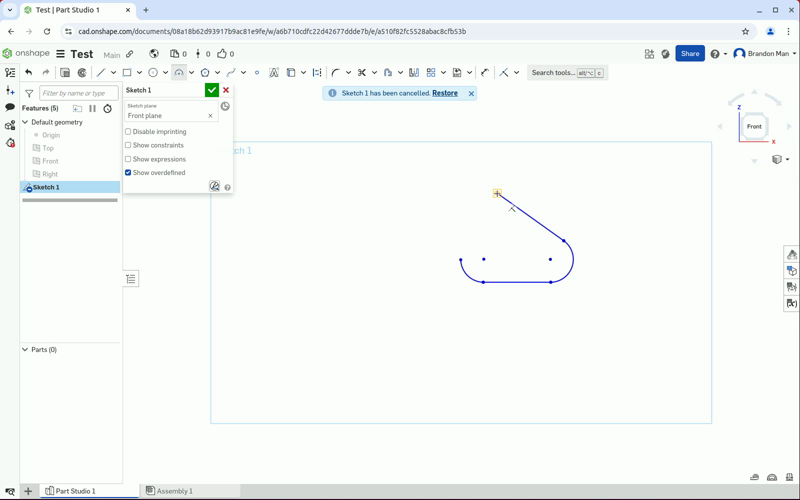
click(497, 193)
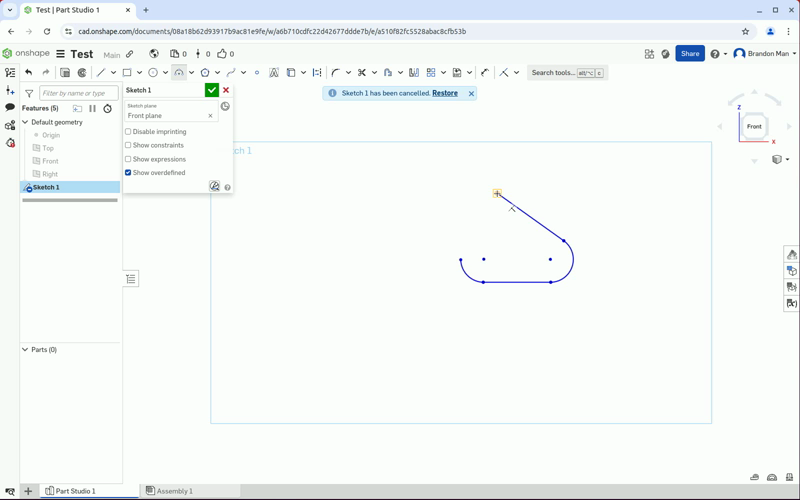
key_down(shift)
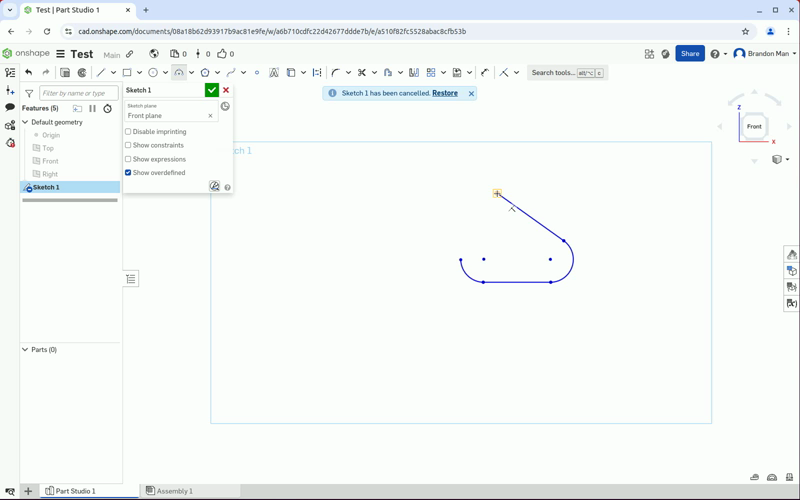
mouse_move(460, 212)
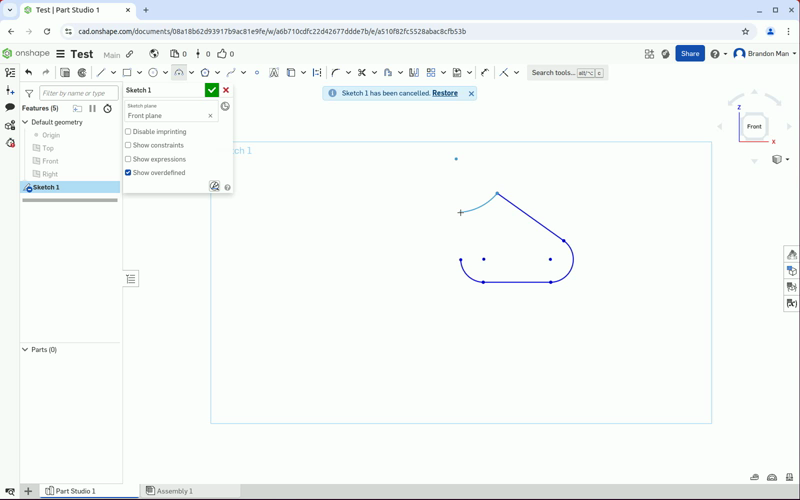
click(460, 212)
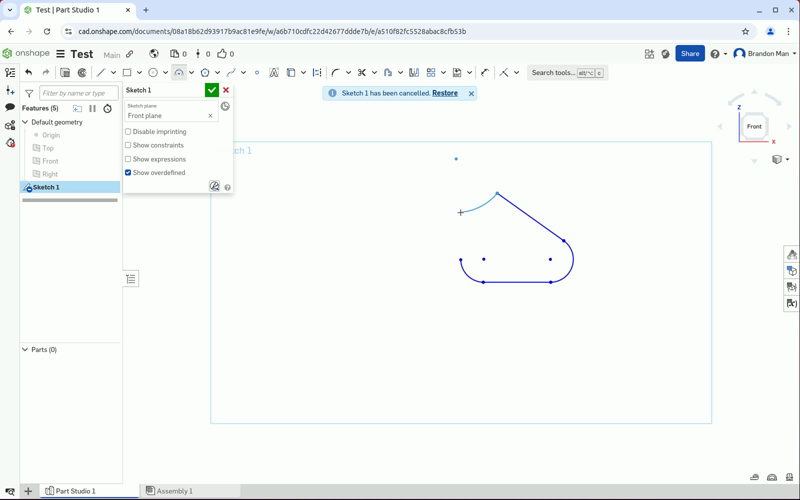
mouse_move(473, 191)
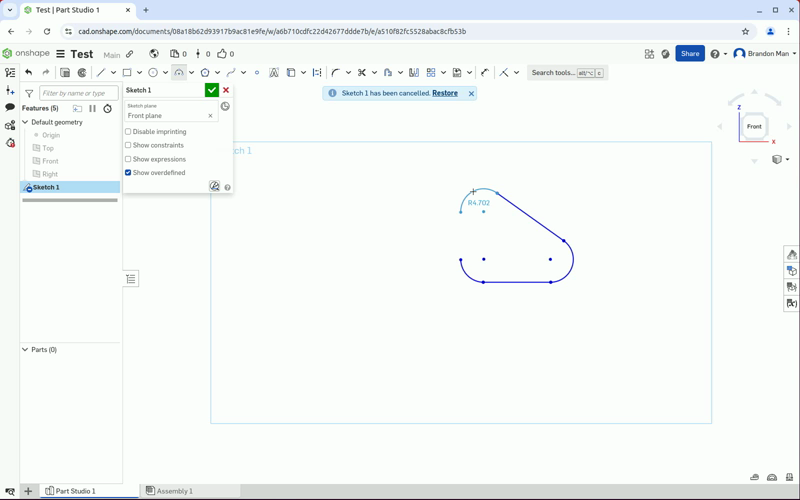
click(473, 191)
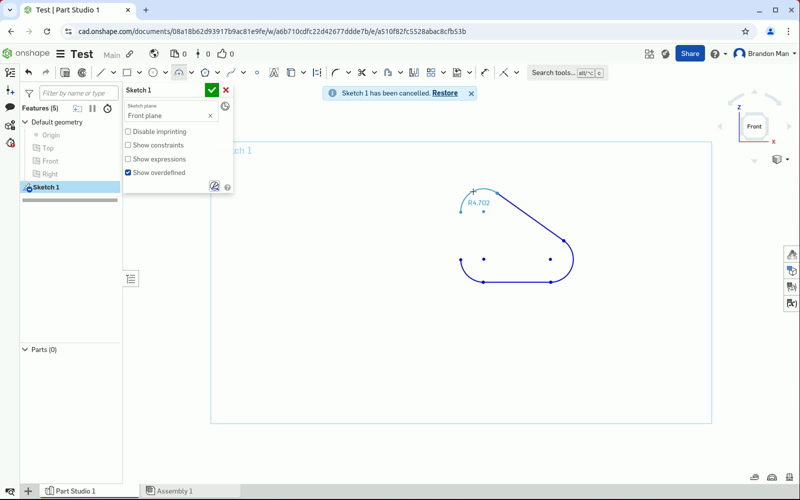
key_up(shift)
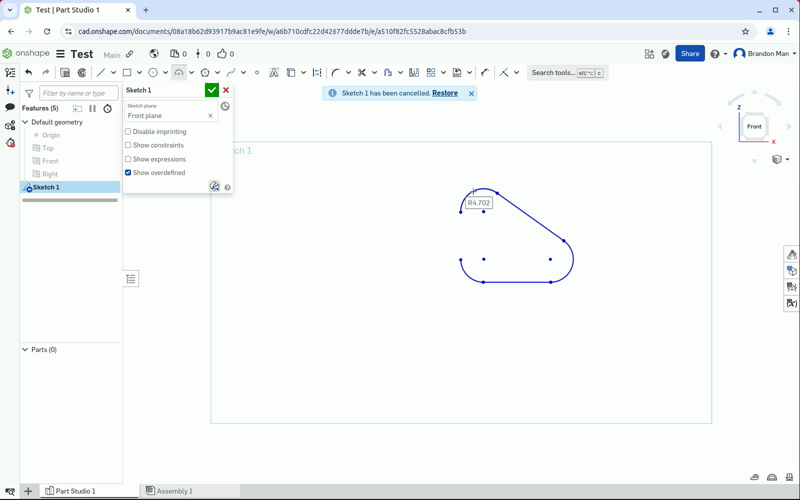
key(esc)
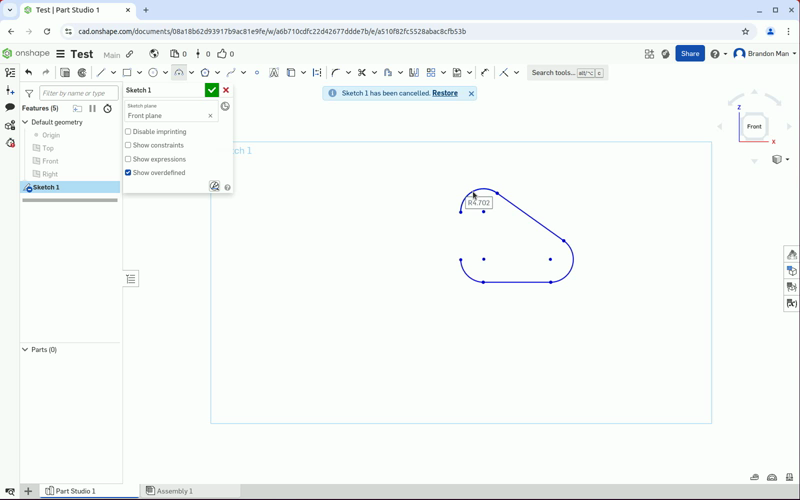
key(l)
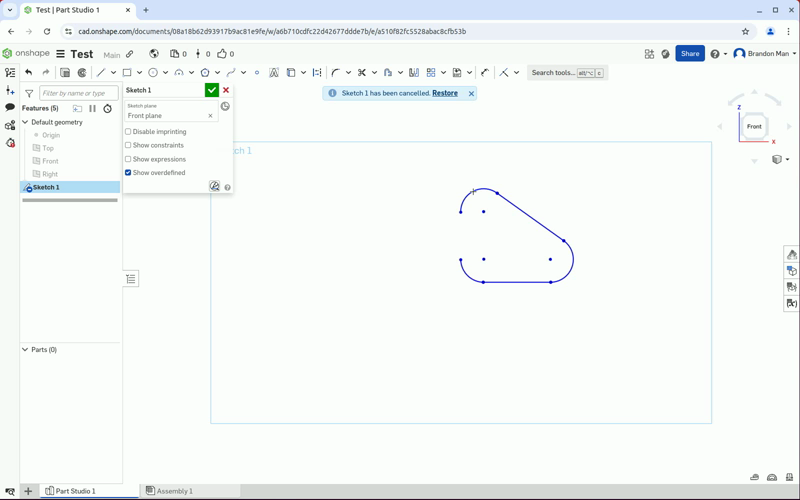
mouse_move(460, 212)
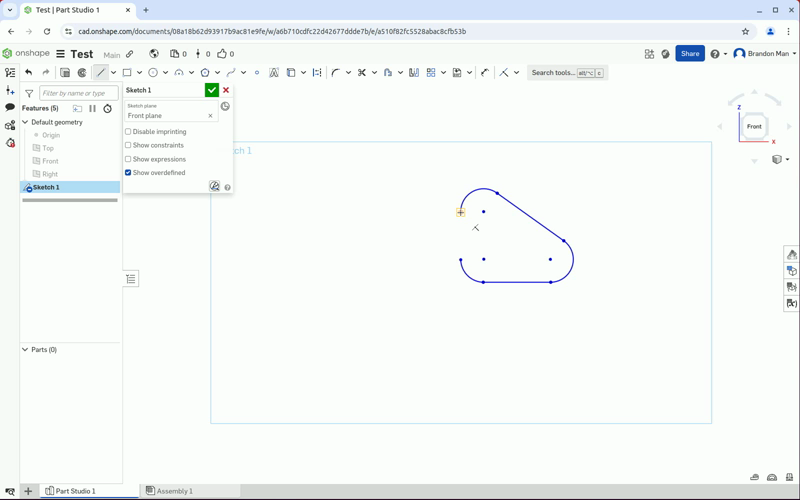
click(460, 212)
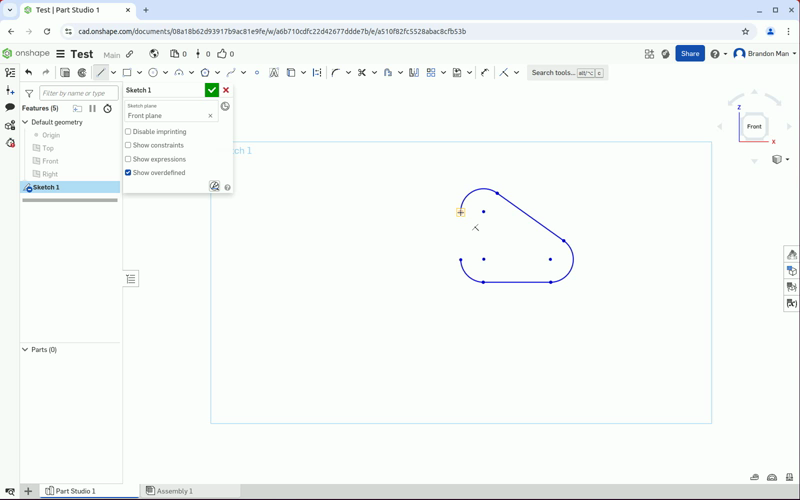
mouse_move(490, 212)
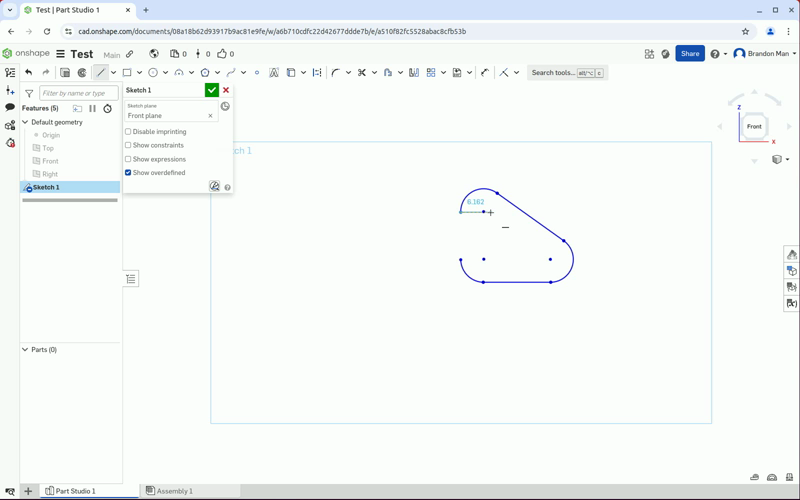
key_down(shift)
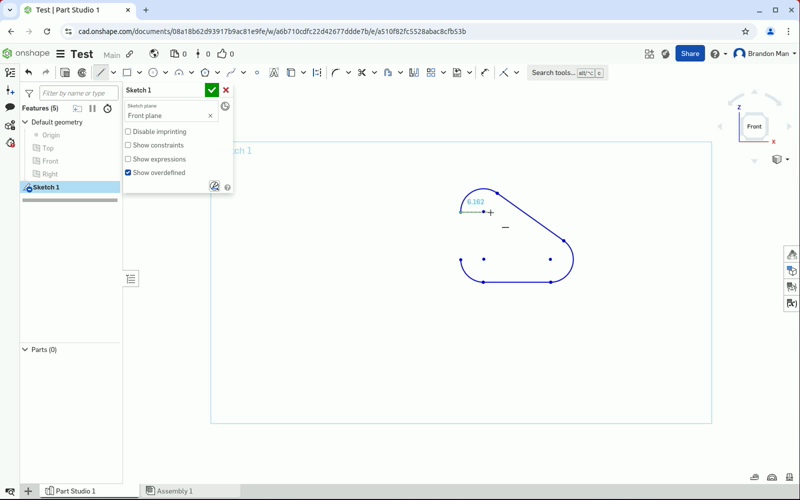
mouse_move(460, 259)
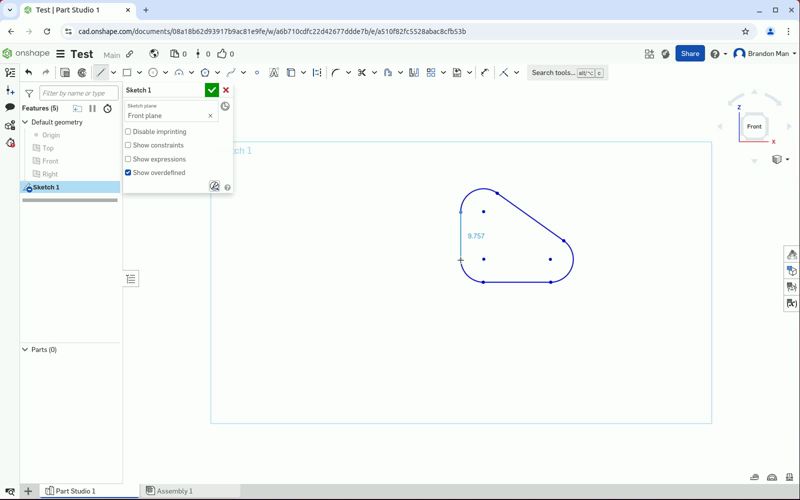
key_up(shift)
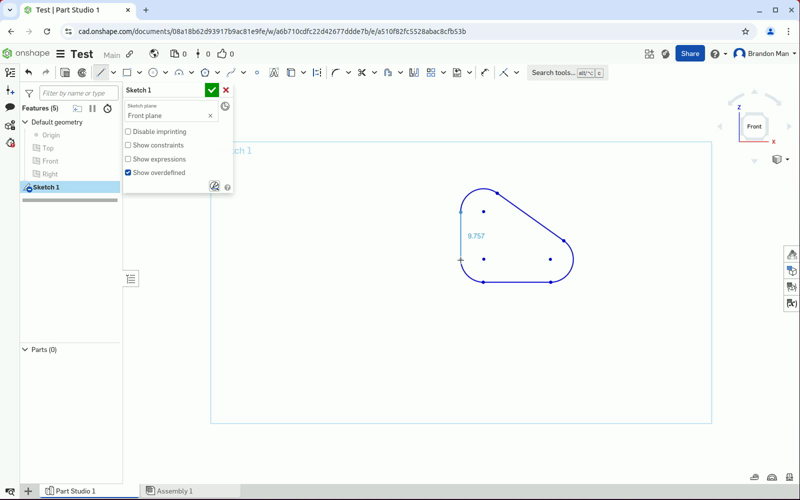
click(460, 259)
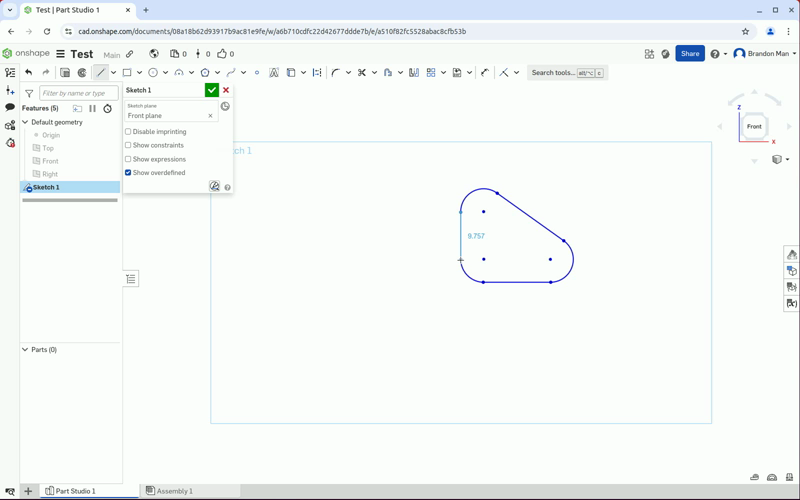
key(esc)
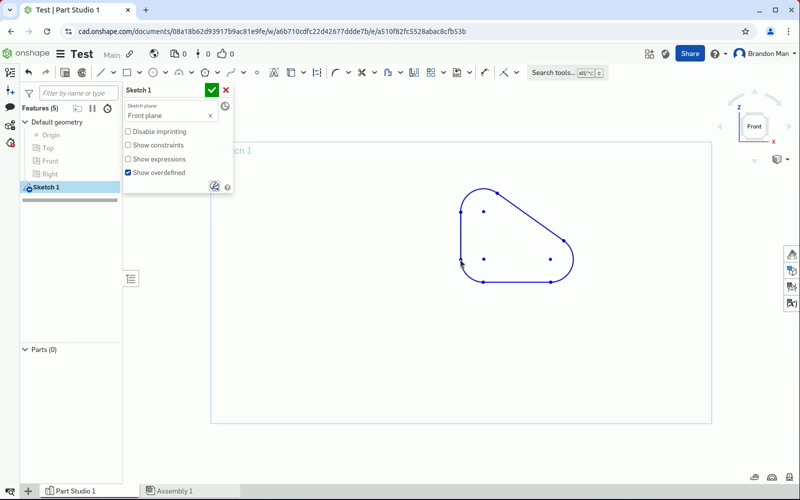
key(c)
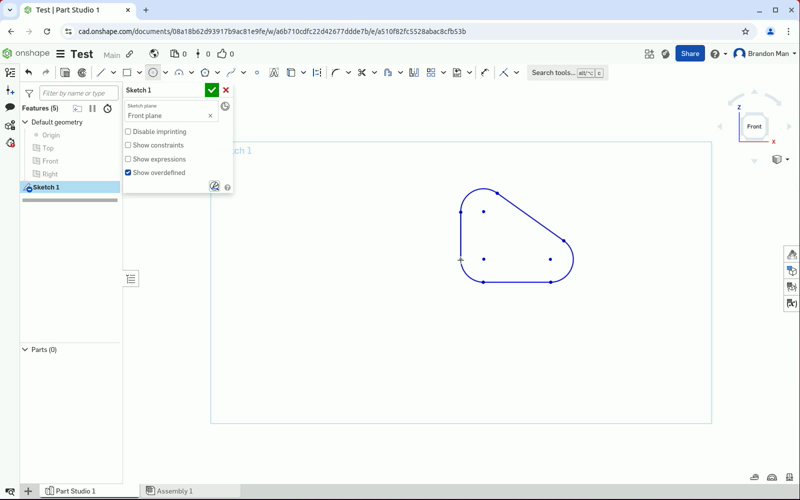
key_down(shift)
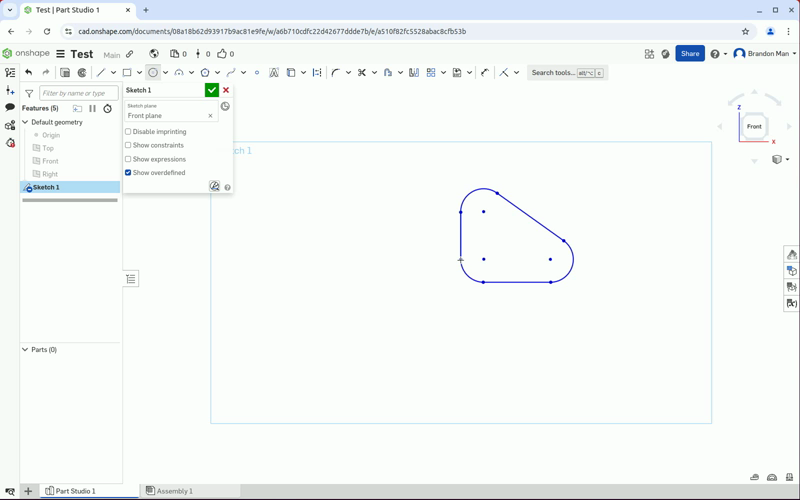
mouse_move(483, 259)
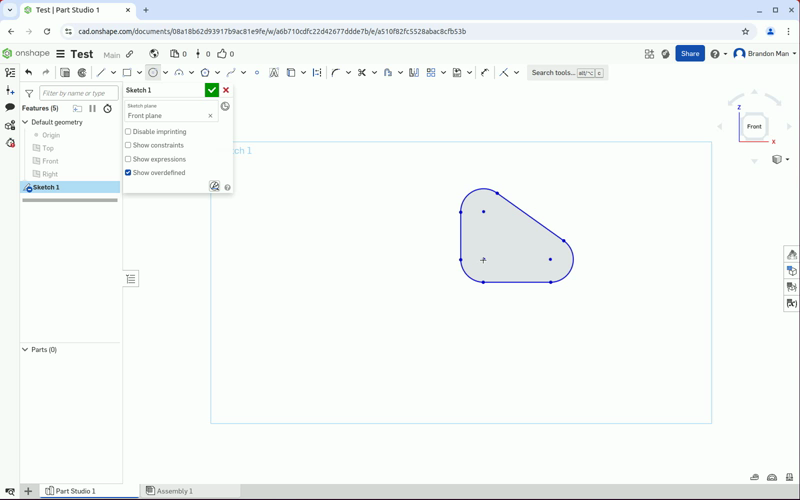
click(483, 259)
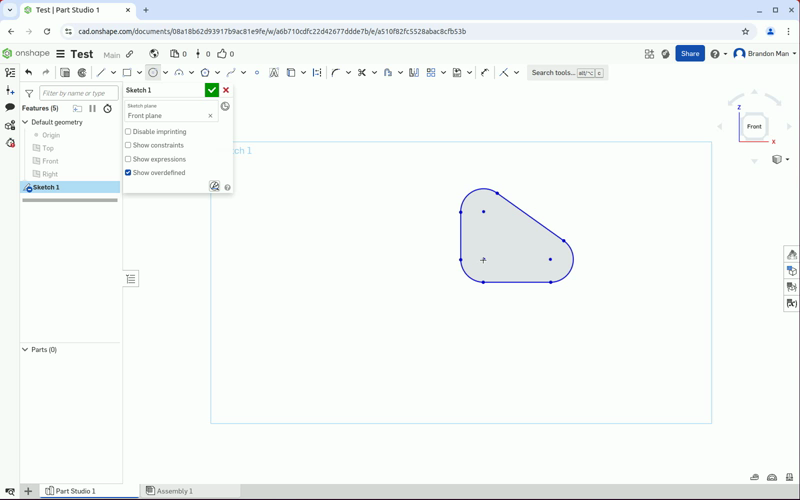
key_up(shift)
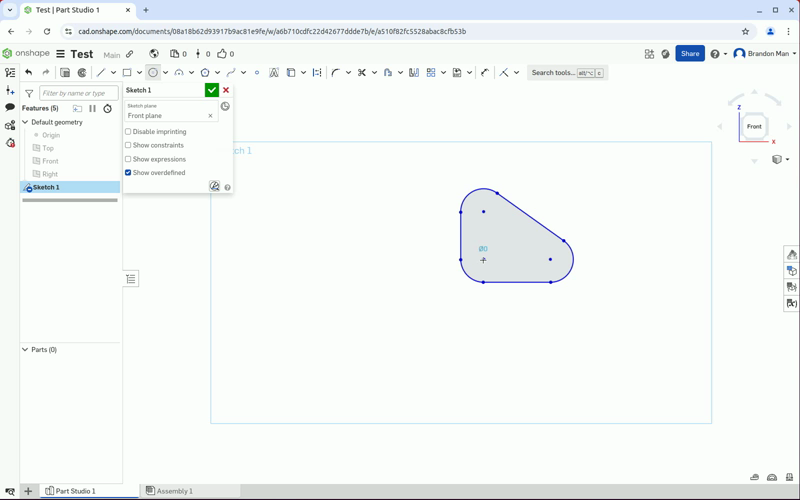
mouse_move(497, 259)
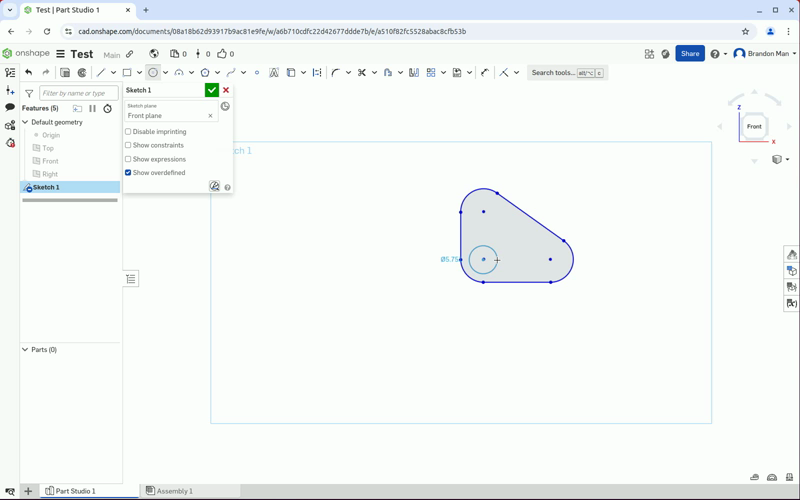
click(497, 259)
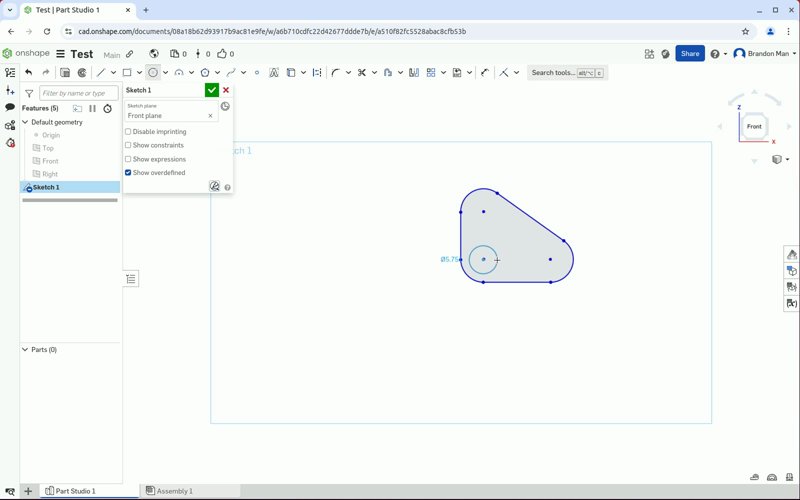
key(esc)
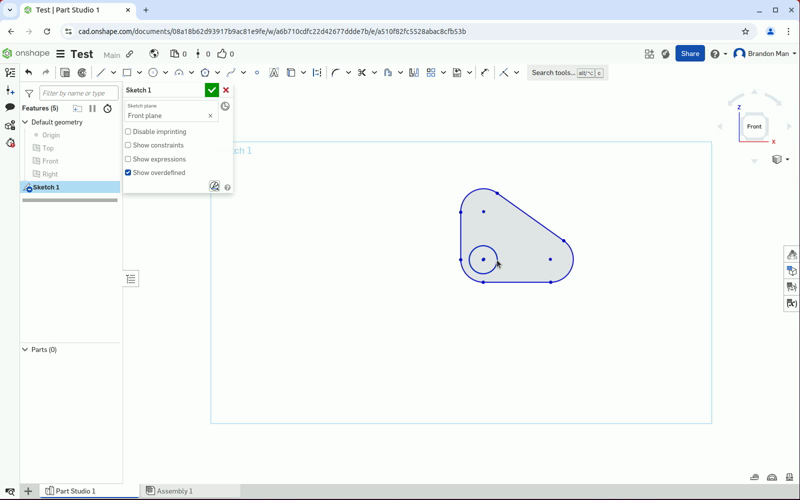
key(c)
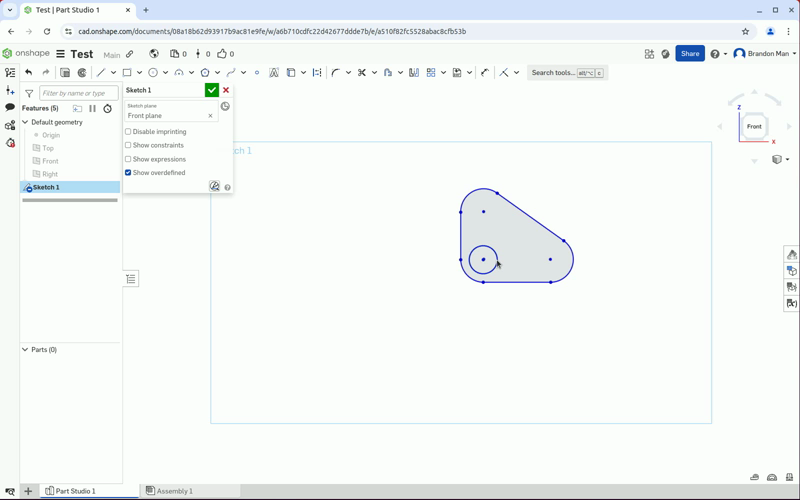
key_down(shift)
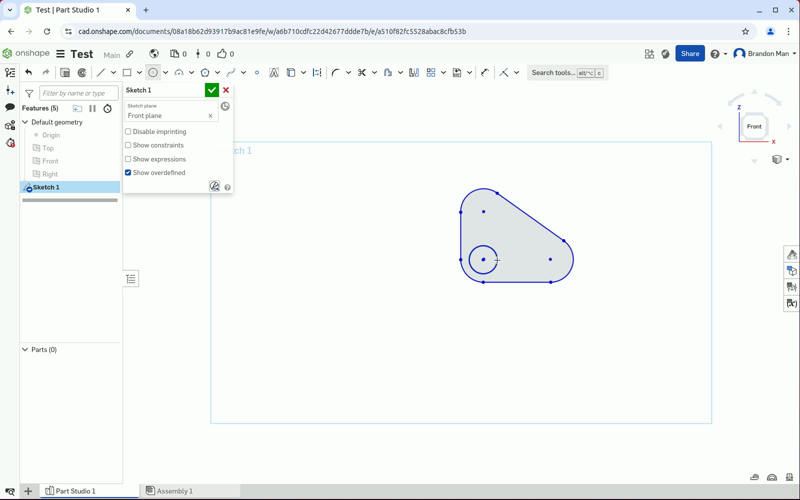
mouse_move(483, 212)
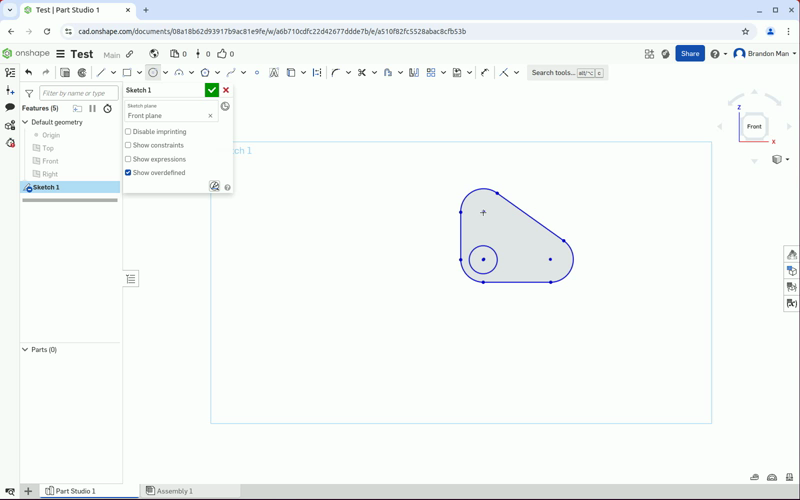
scroll(6)
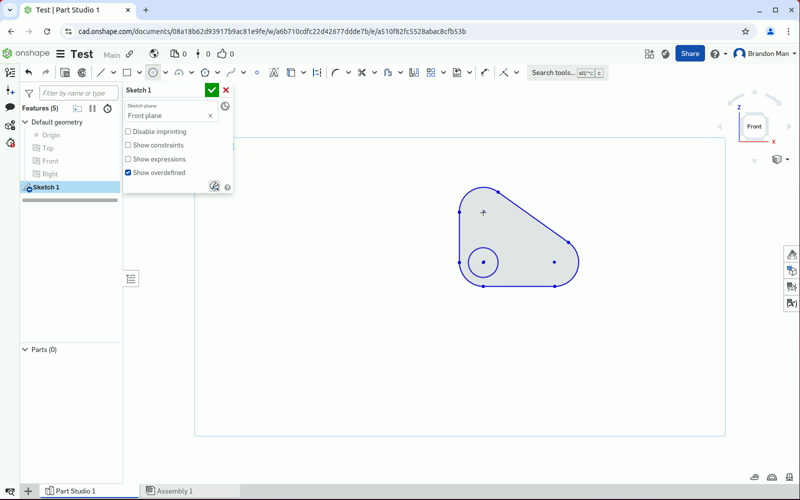
scroll(6)
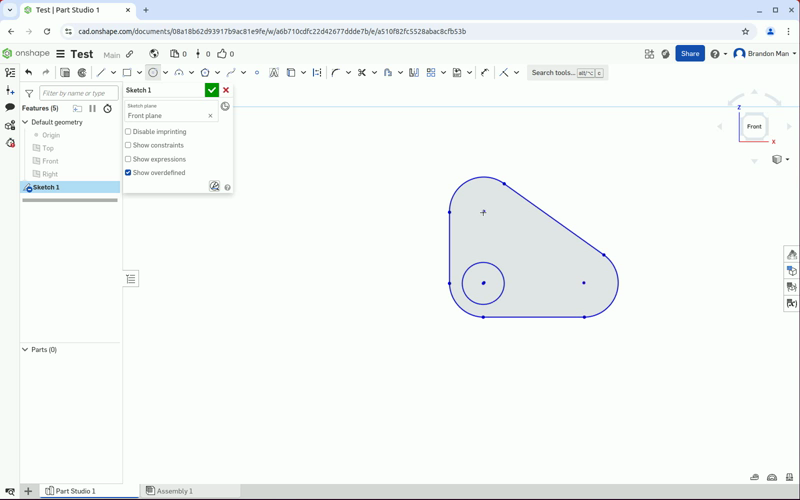
scroll(6)
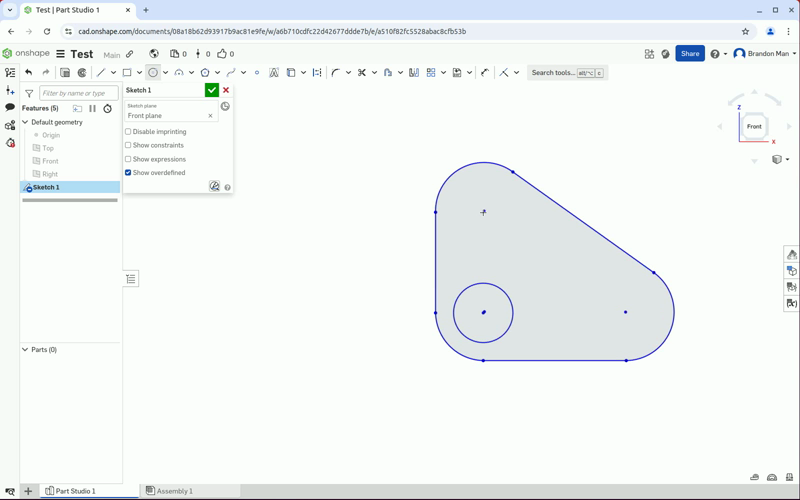
scroll(6)
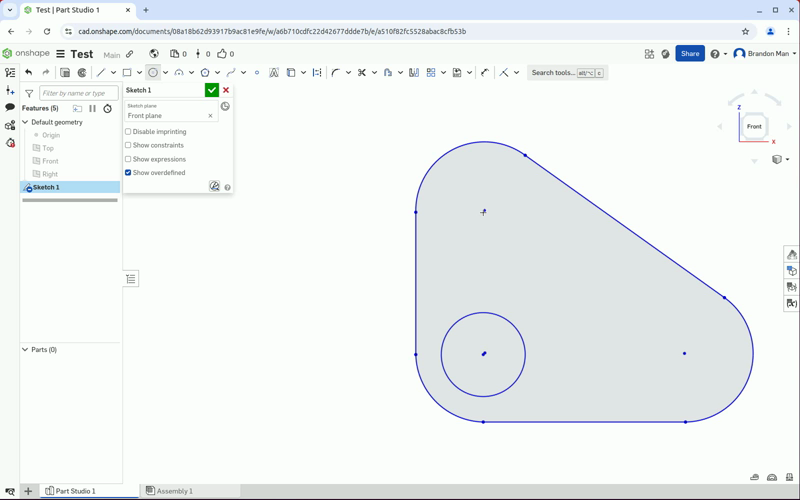
scroll(6)
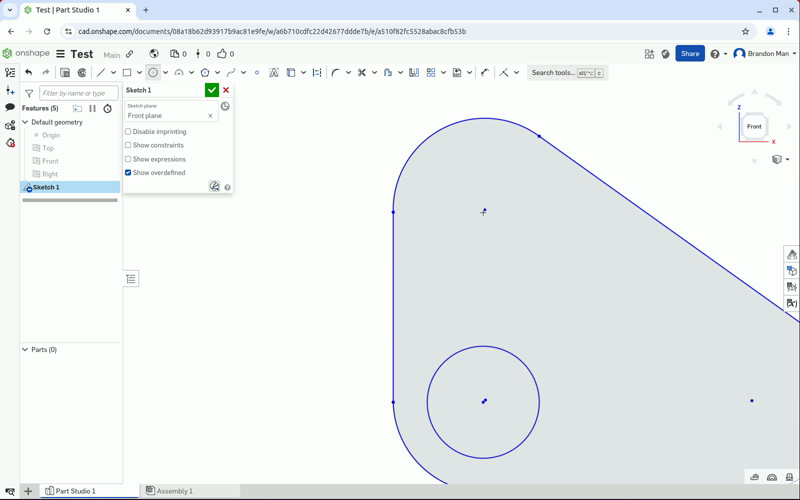
scroll(6)
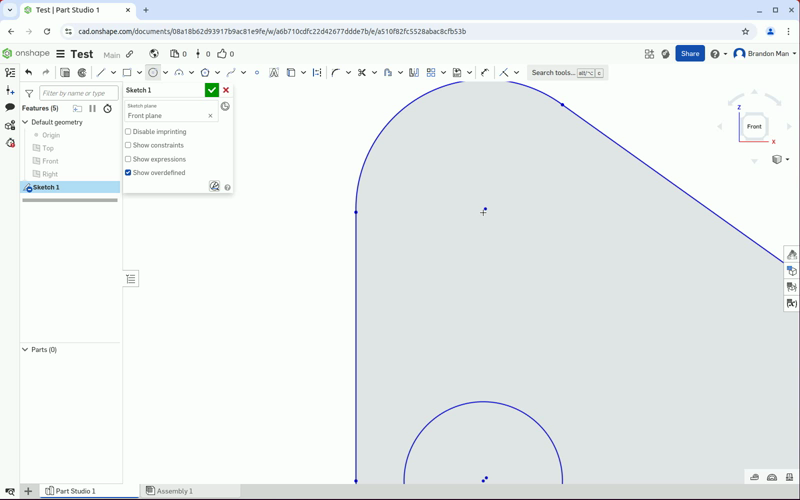
scroll(6)
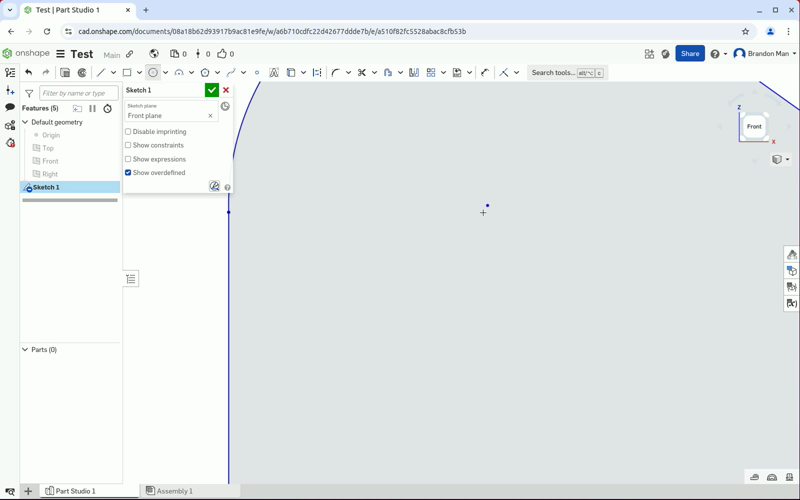
click(483, 212)
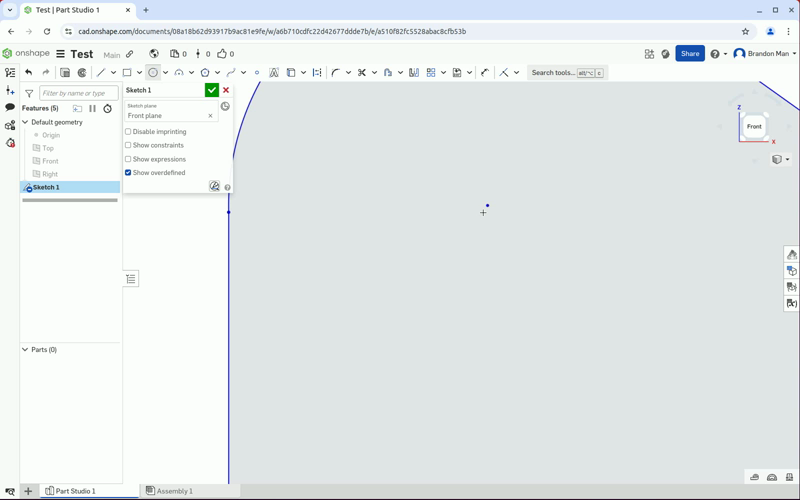
scroll(-6)
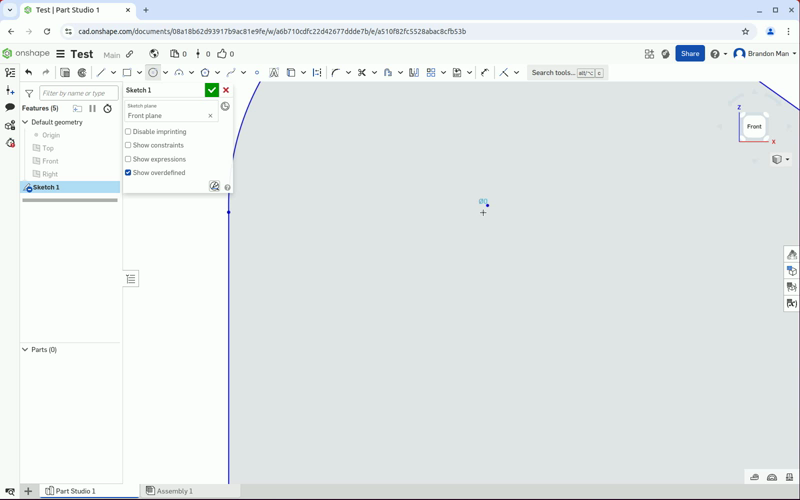
scroll(-6)
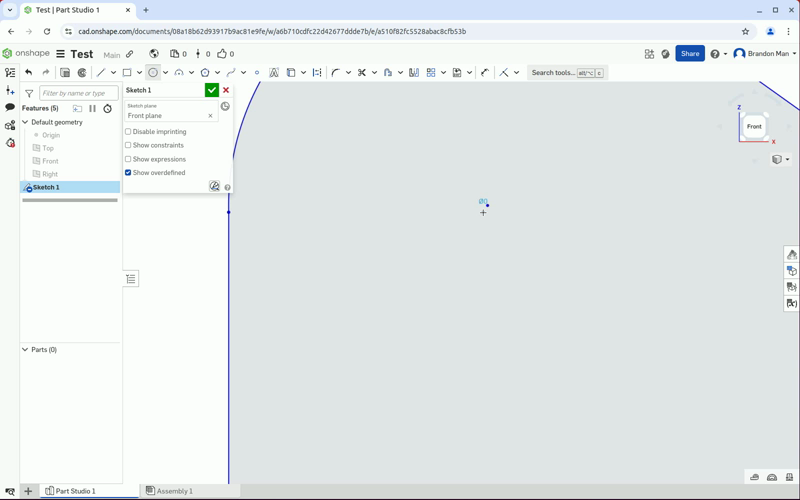
scroll(-6)
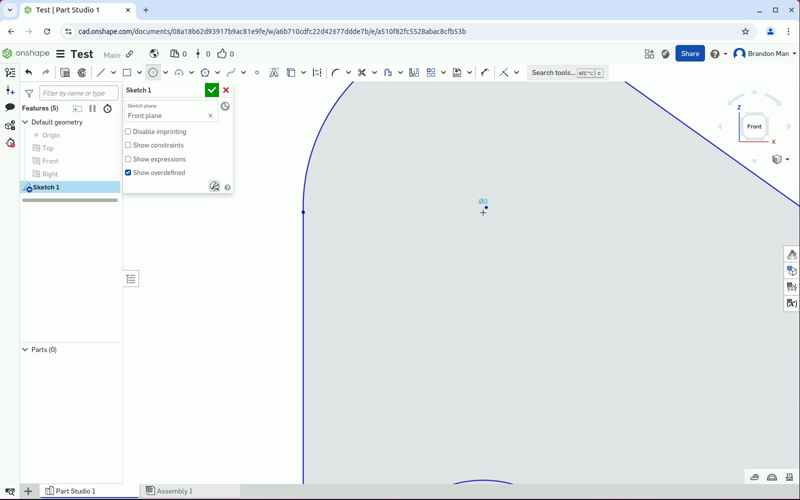
scroll(-6)
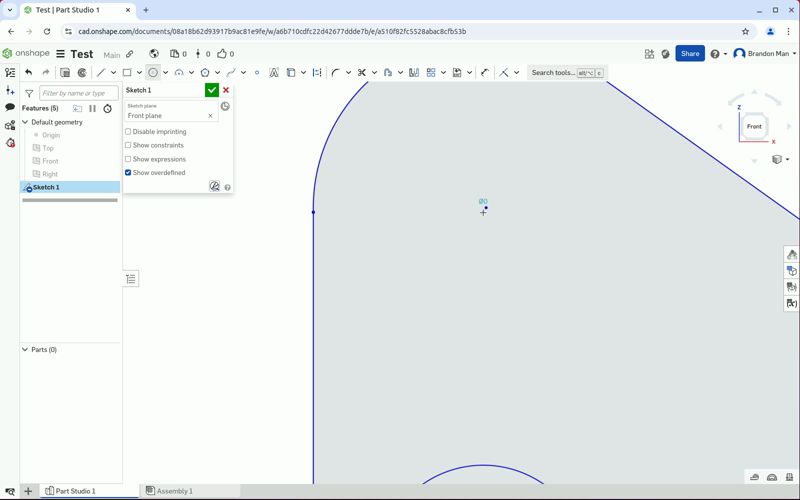
scroll(-6)
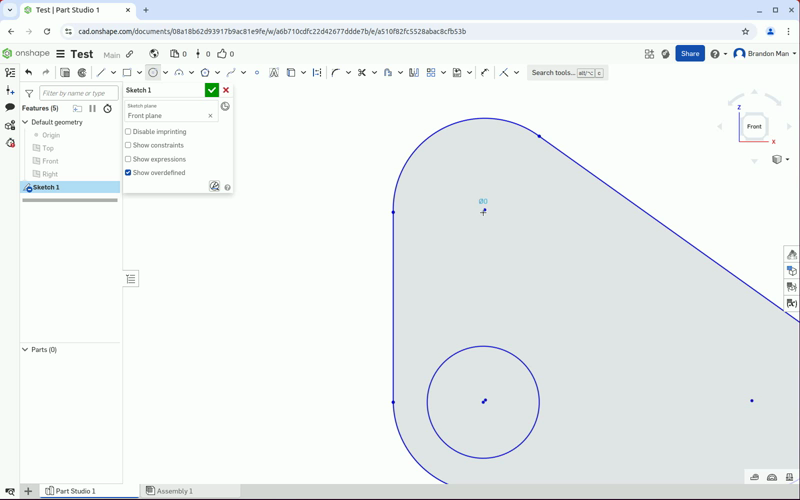
scroll(-6)
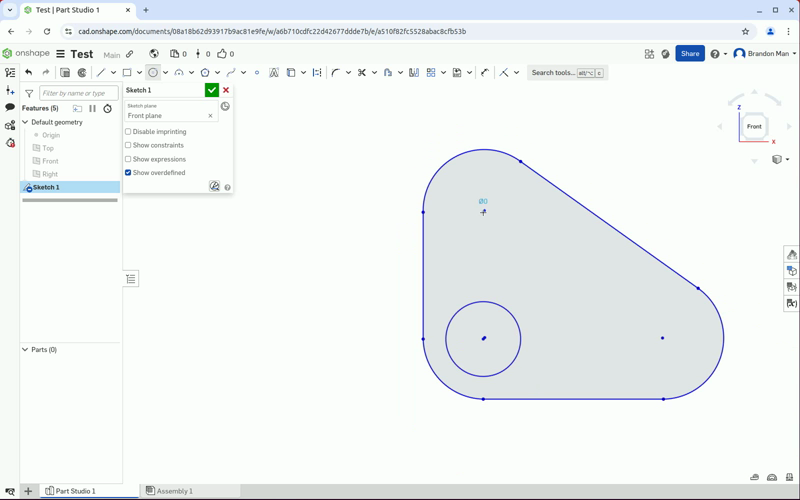
scroll(-6)
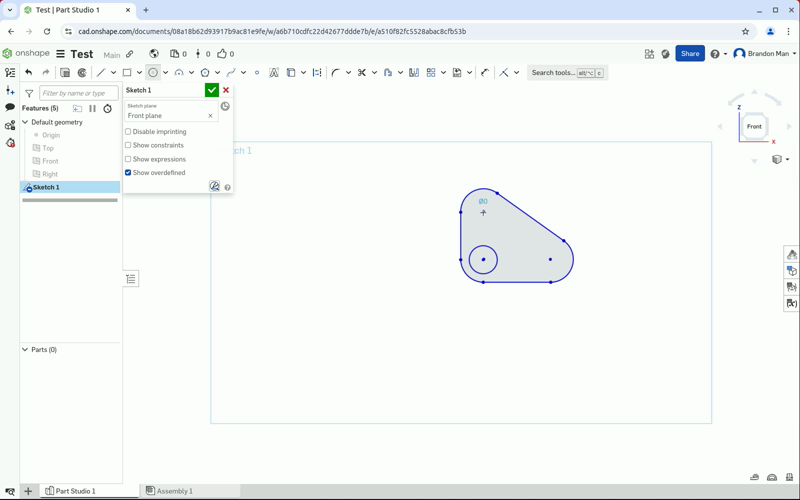
key_up(shift)
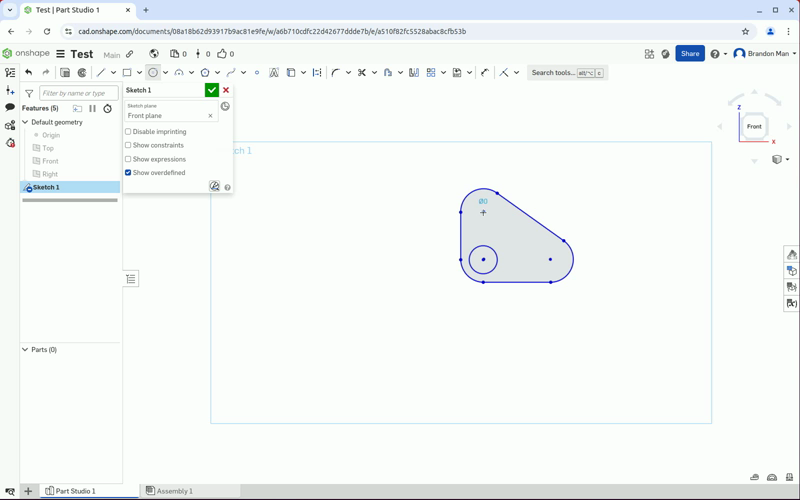
mouse_move(497, 212)
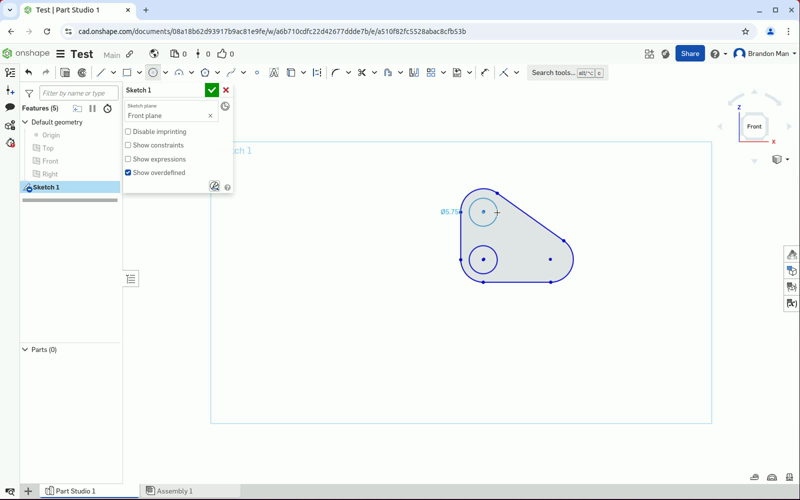
click(497, 212)
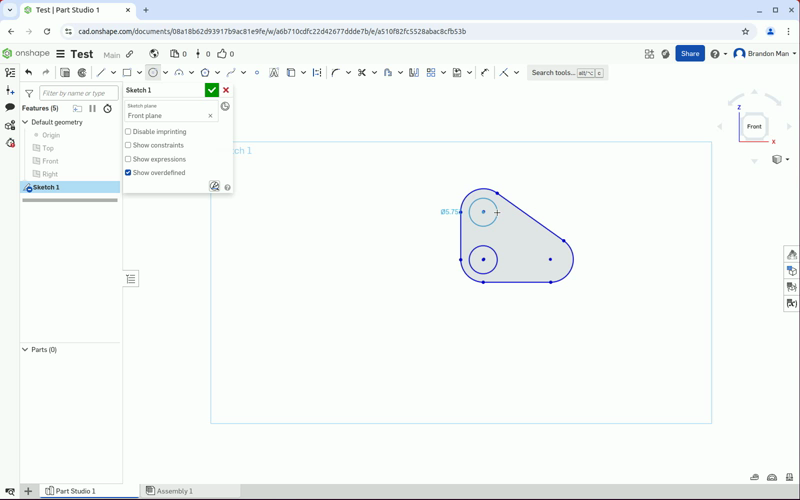
key(esc)
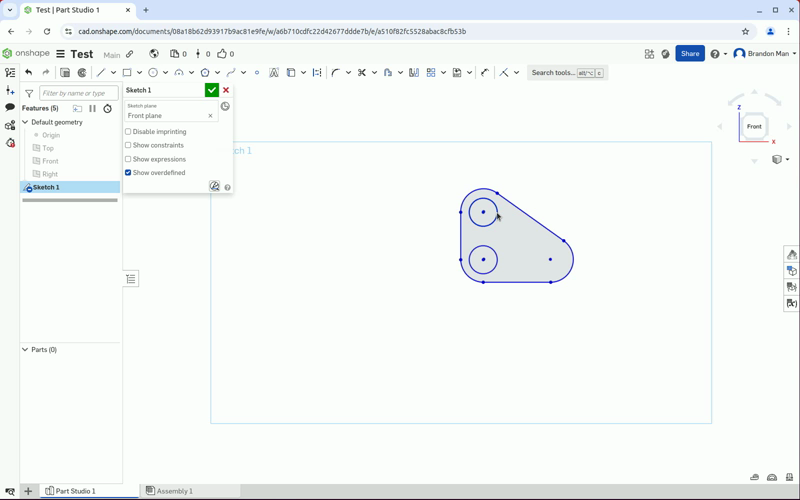
key(c)
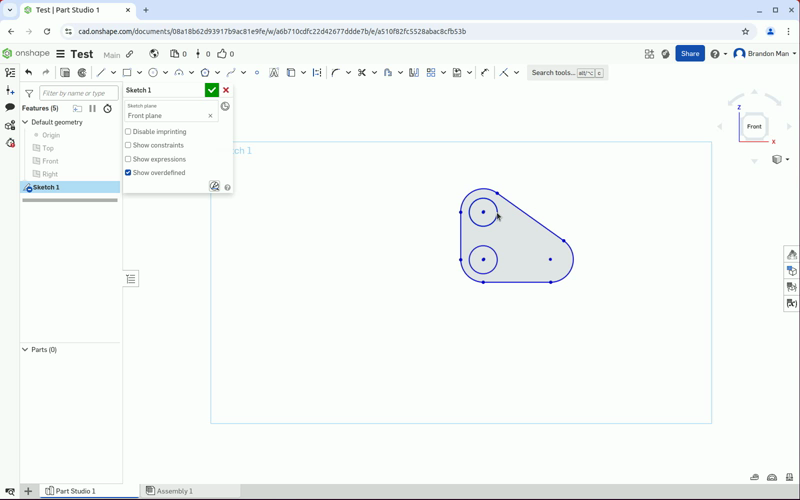
key_down(shift)
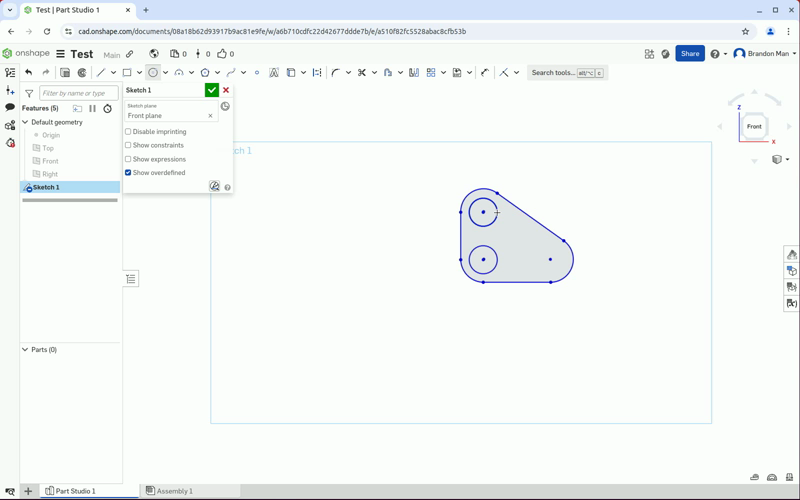
mouse_move(550, 259)
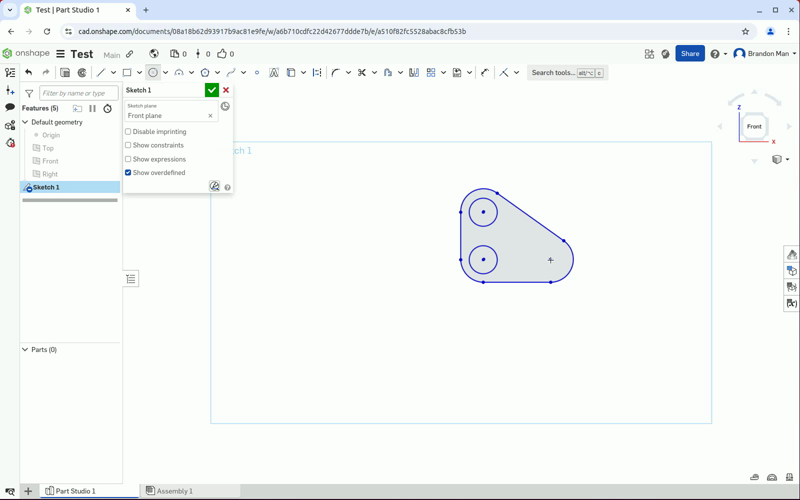
click(550, 259)
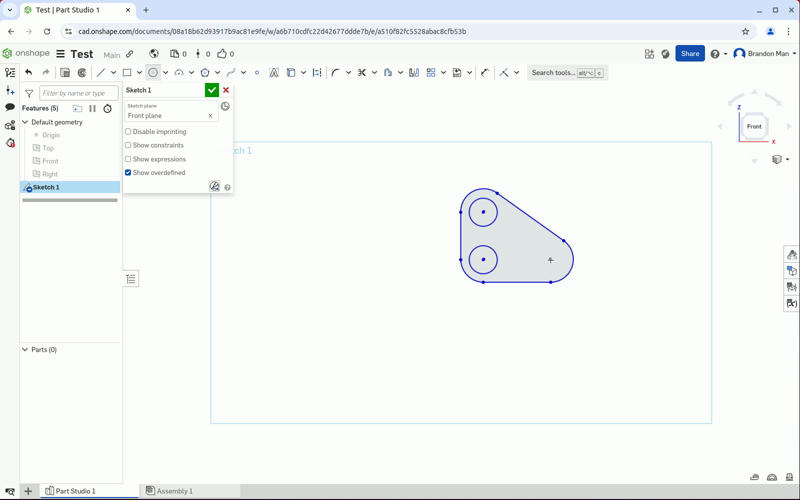
key_up(shift)
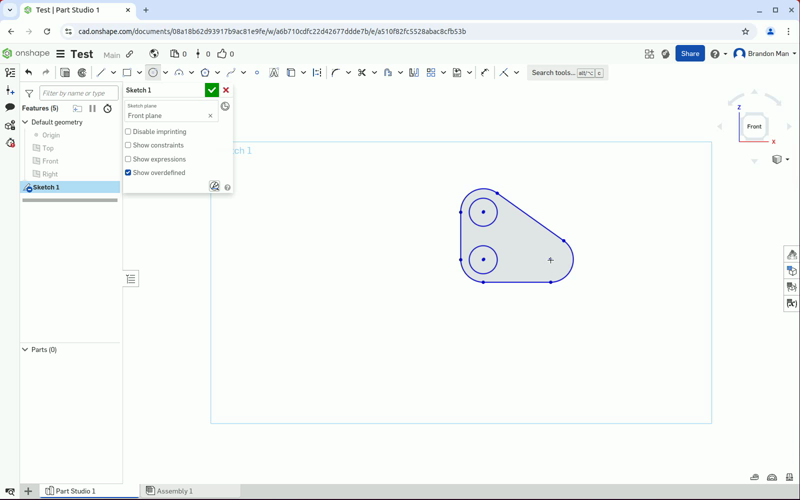
mouse_move(564, 259)
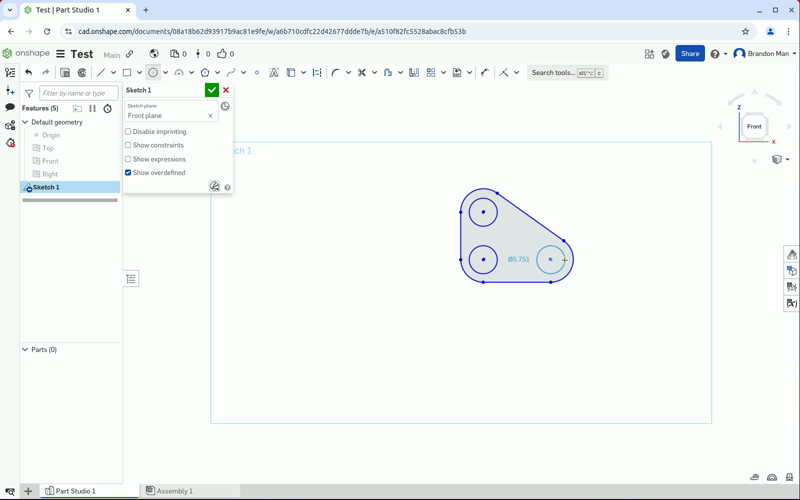
click(564, 259)
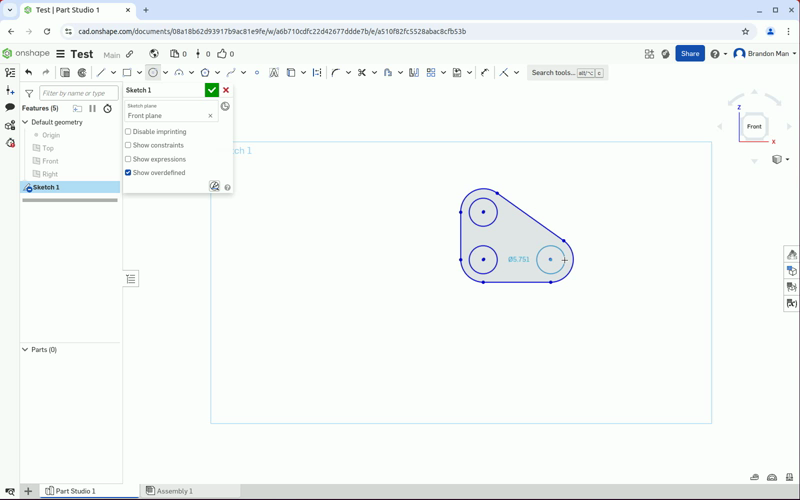
key(esc)
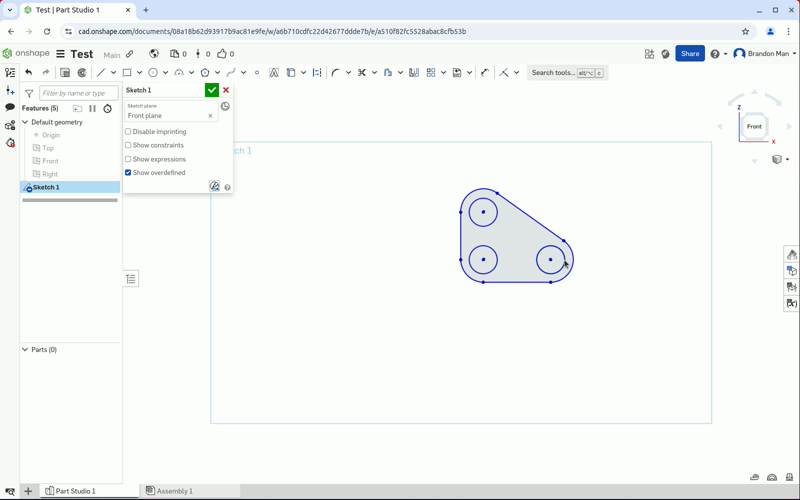
mouse_move(521, 262)
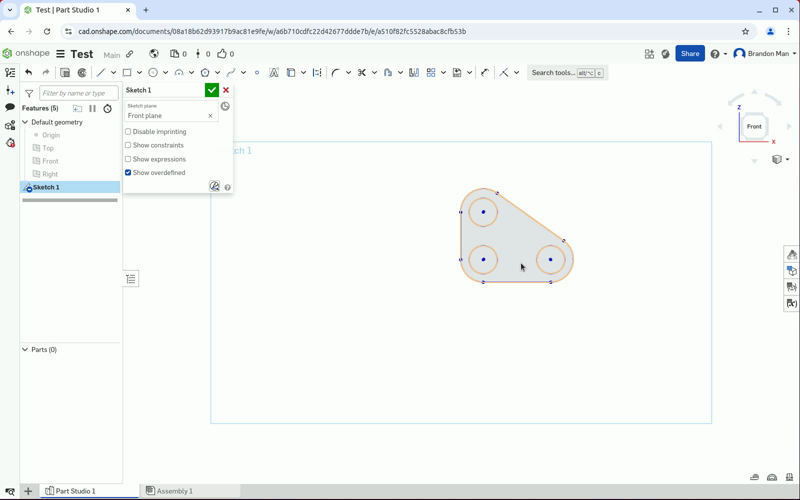
click(521, 262)
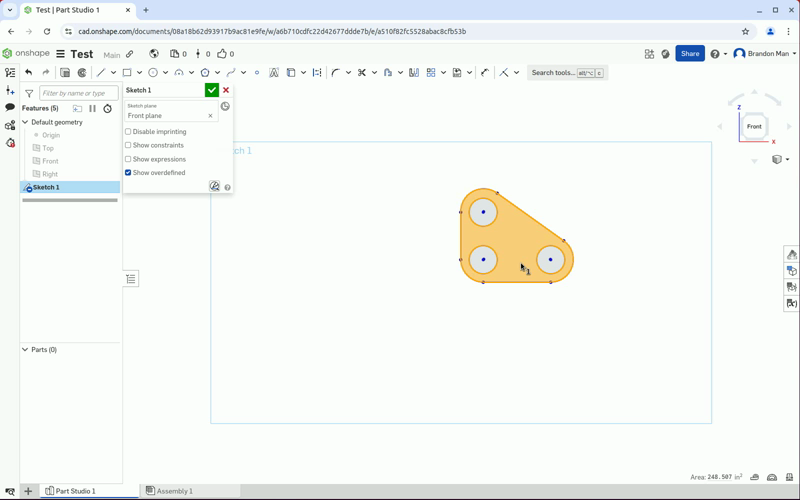
mouse_move(73, 352)
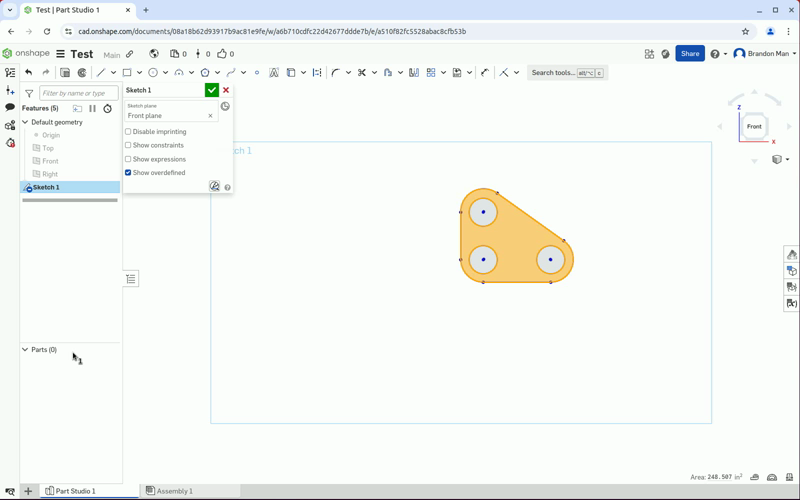
key(shift+y)
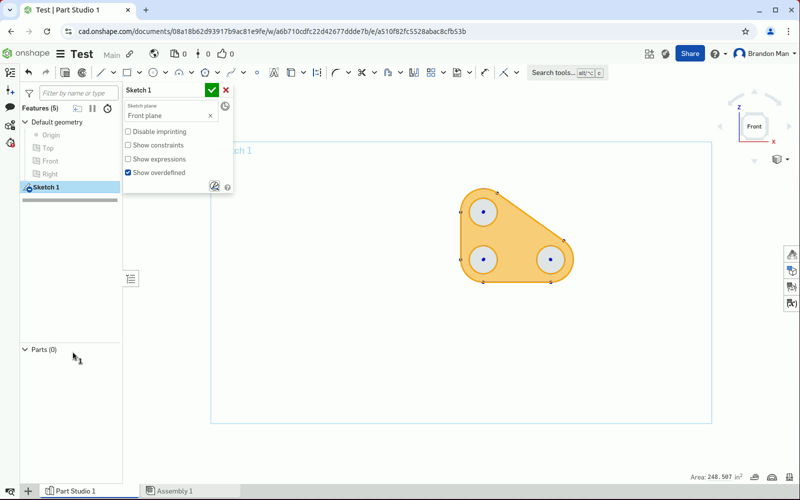
key(shift+e)
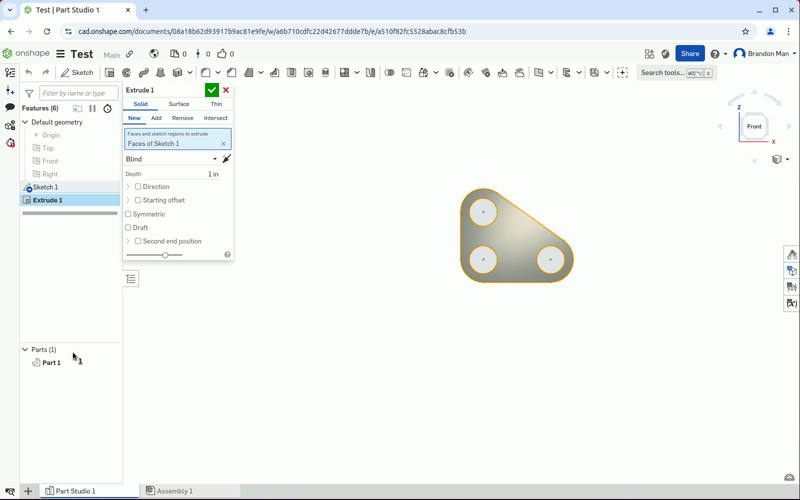
mouse_move(143, 106)
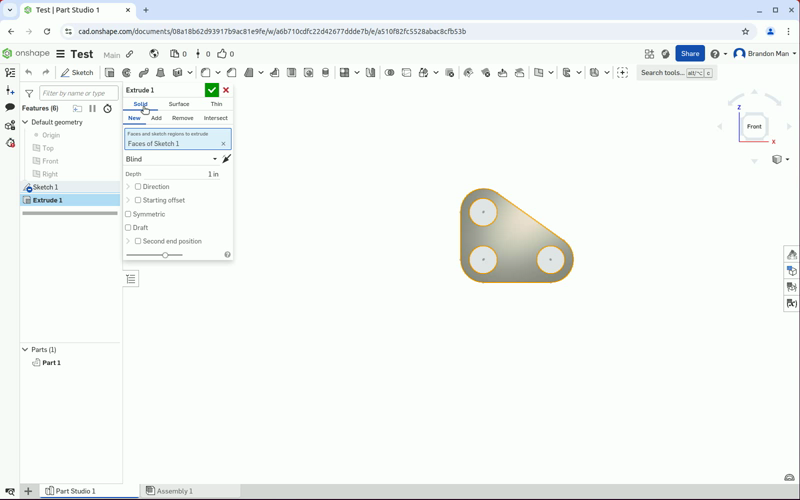
click(143, 106)
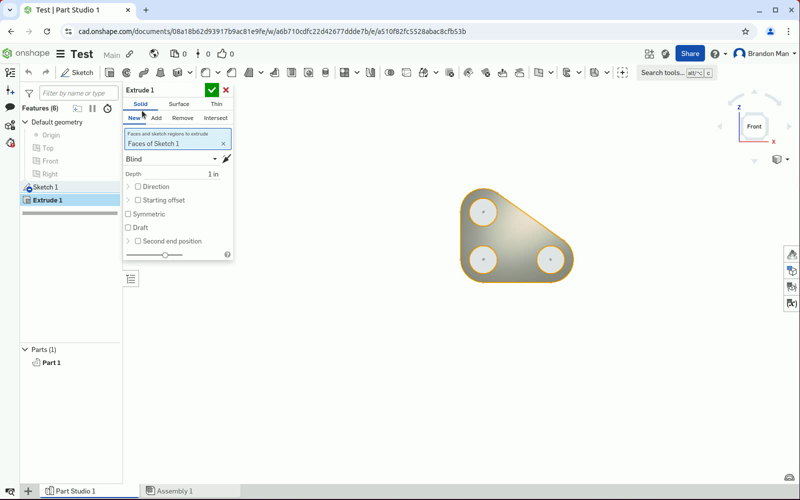
mouse_move(137, 120)
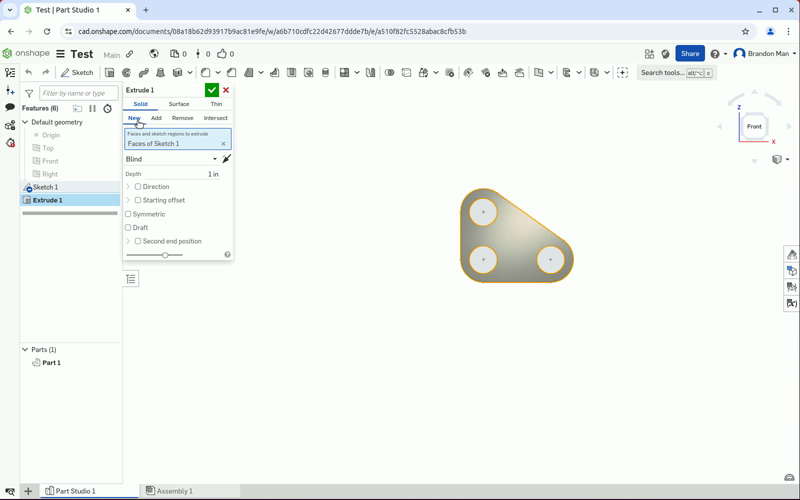
click(137, 120)
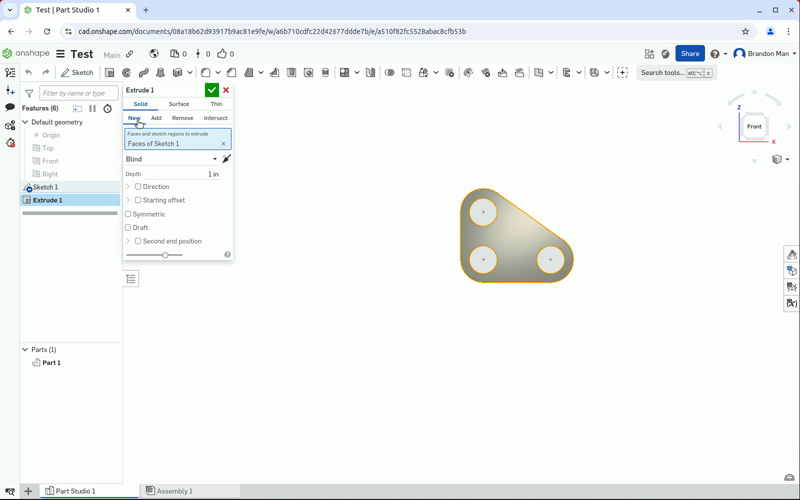
key(tab, 4)
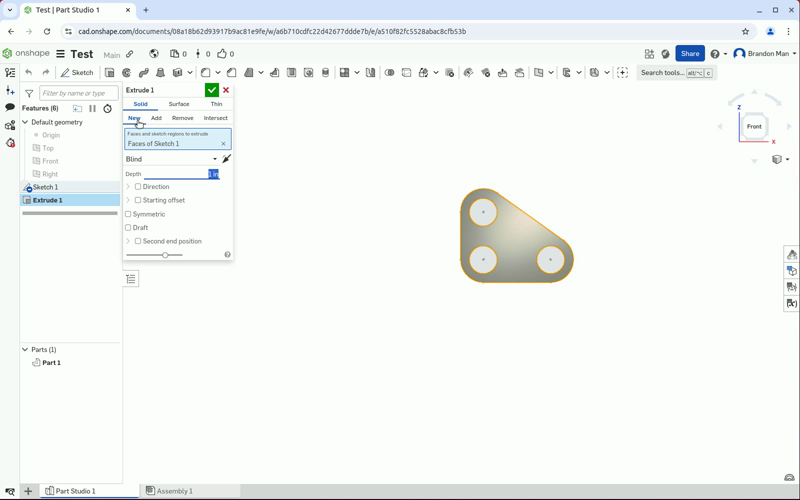
text(6.018)
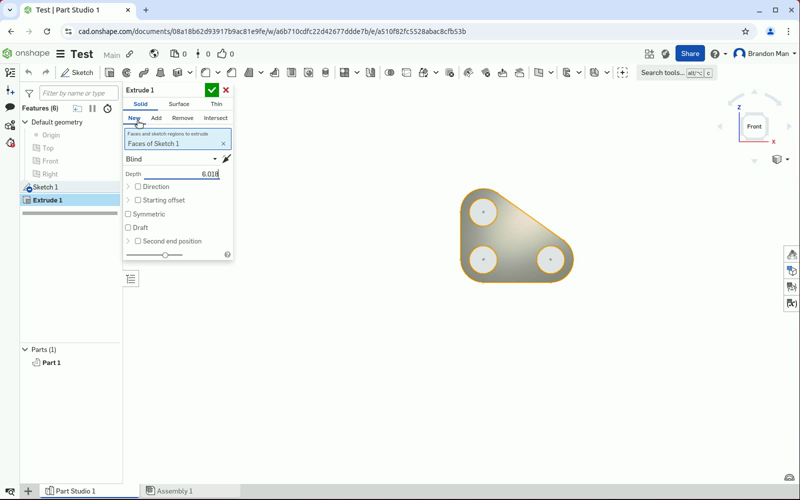
key(enter)
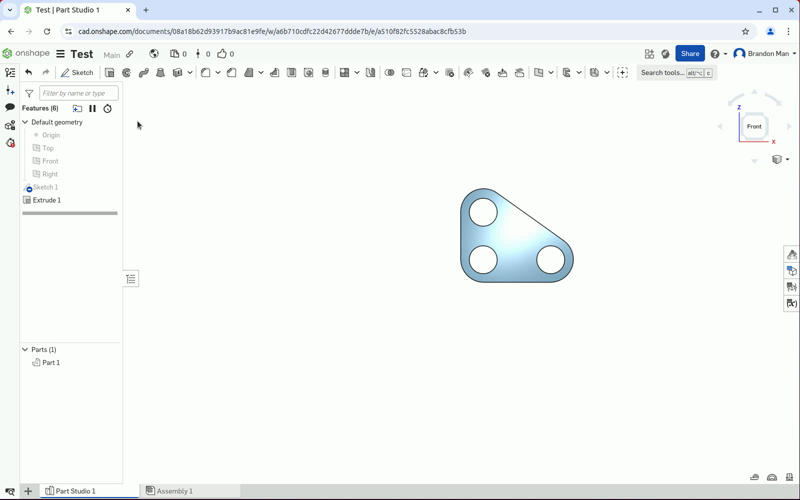
key(shift+h)
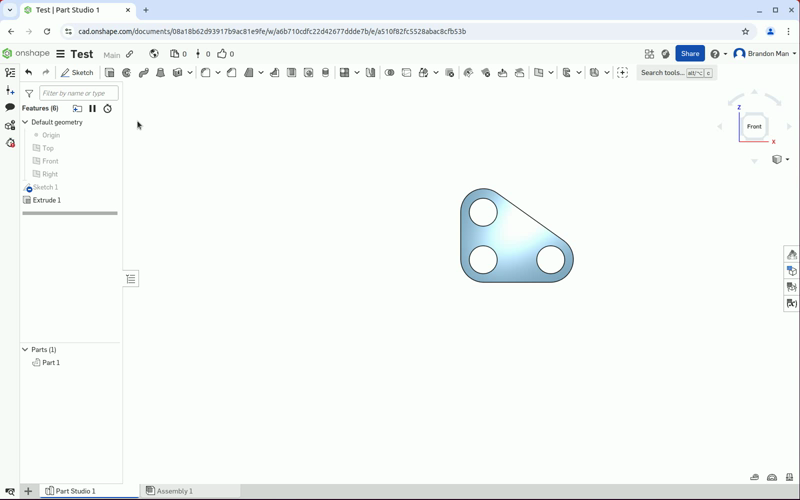
key(shift+h)
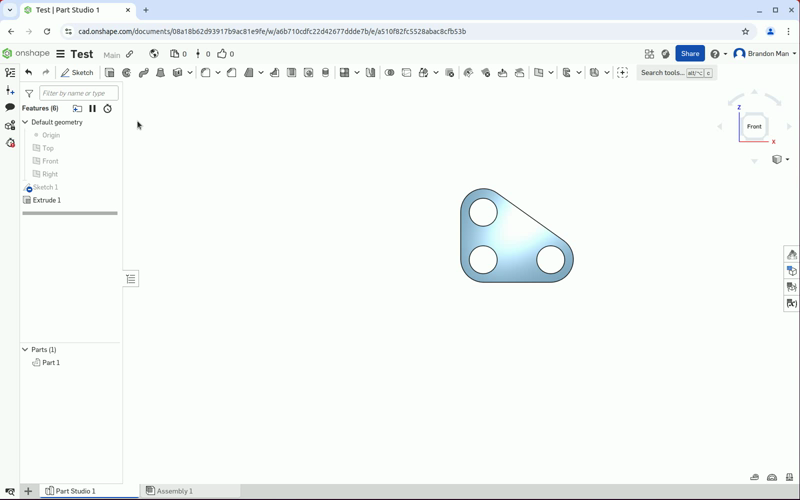
mouse_move(73, 189)
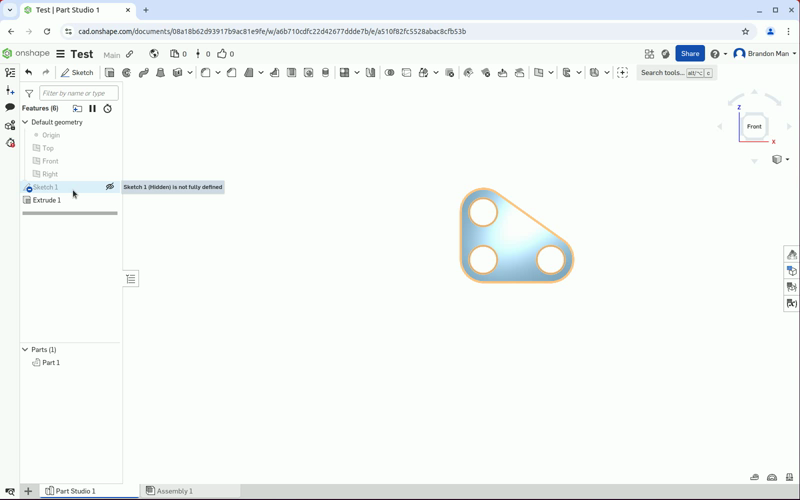
click(73, 189)
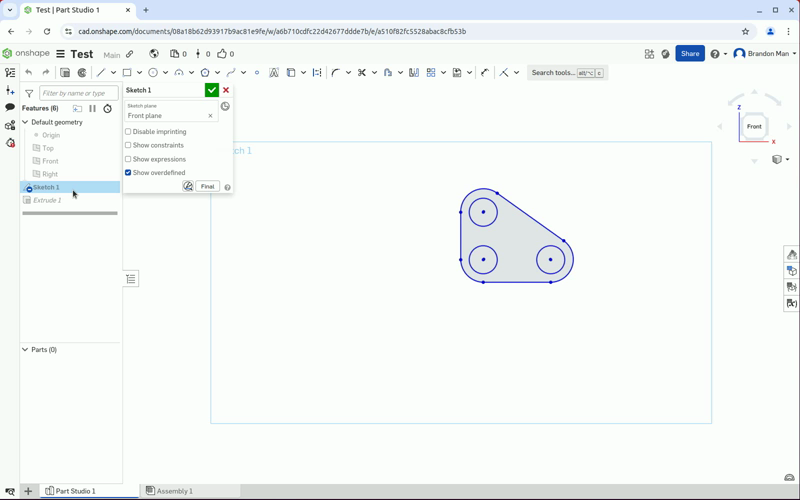
mouse_move(229, 92)
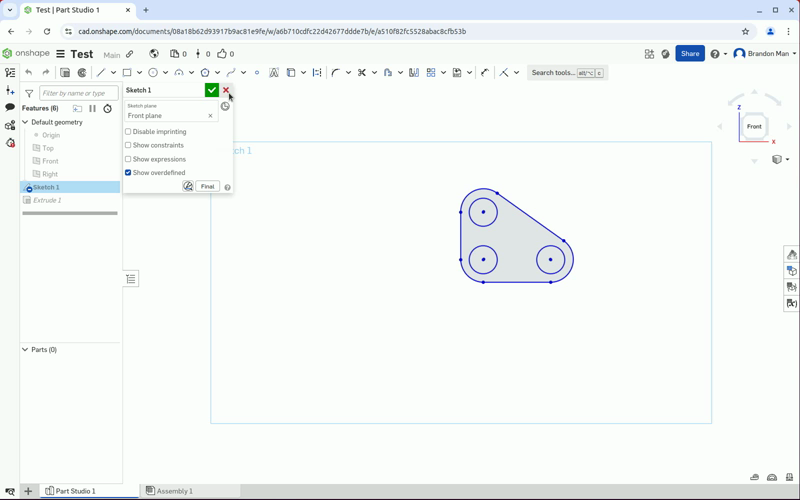
click(229, 92)
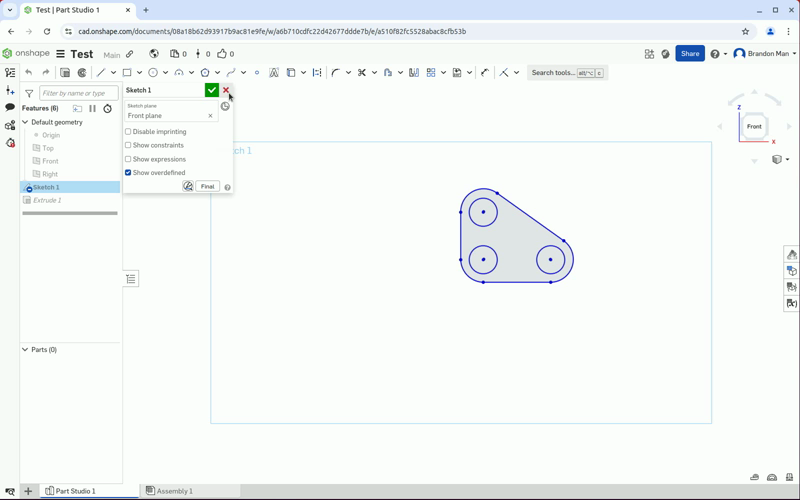
key(shift+s)
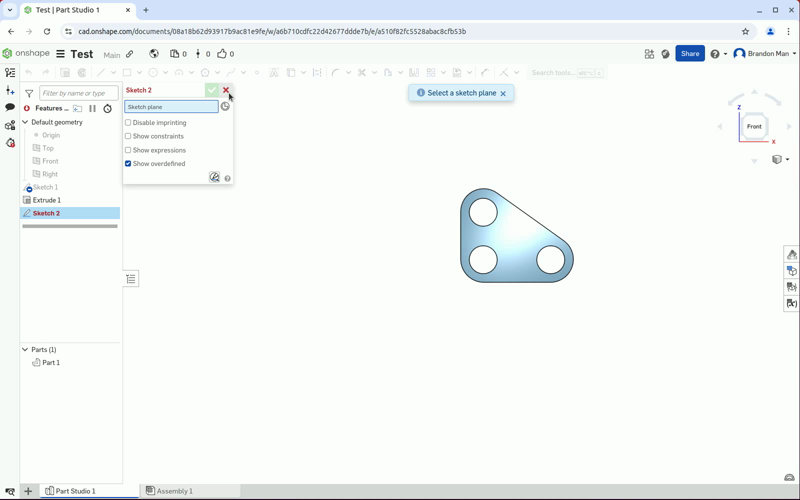
mouse_move(73, 163)
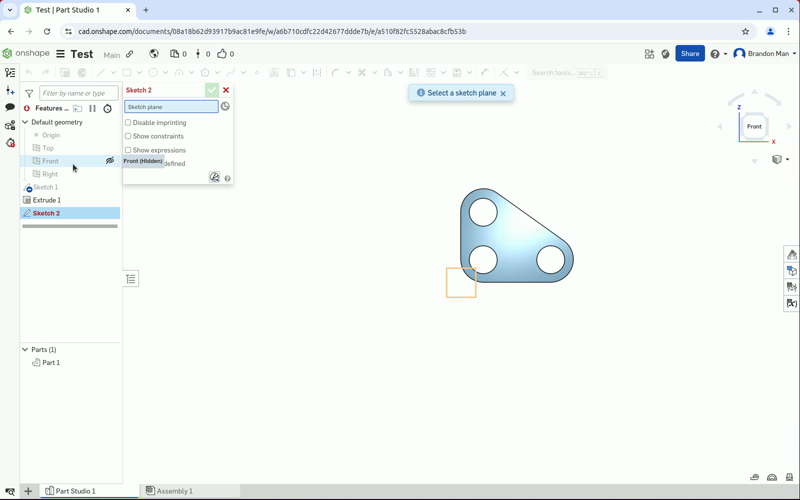
click(73, 163)
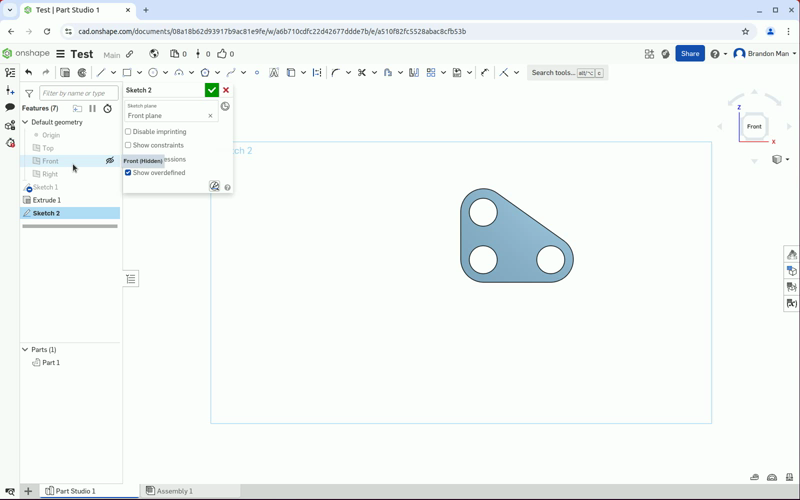
mouse_move(73, 352)
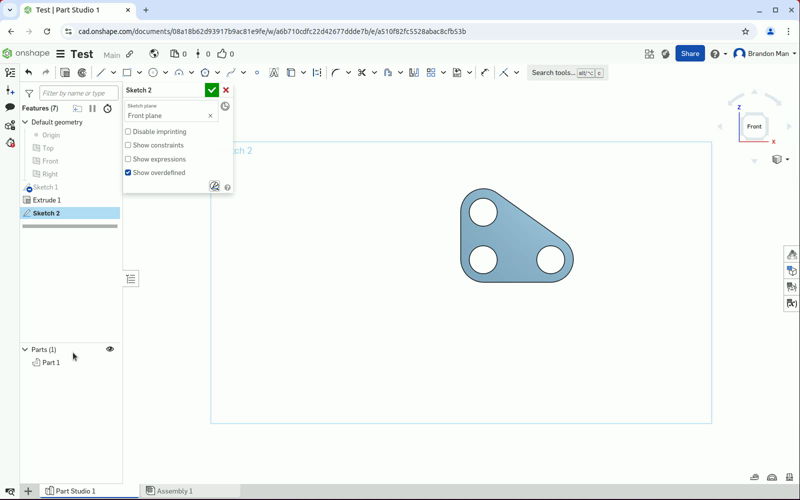
key(y)
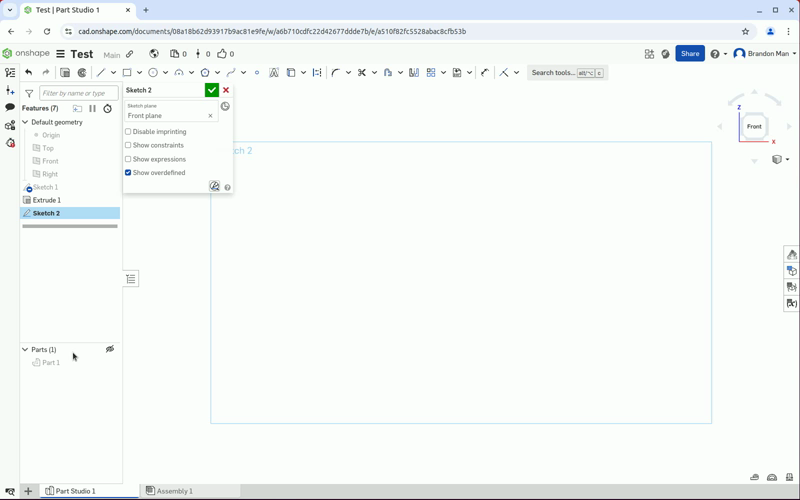
key(c)
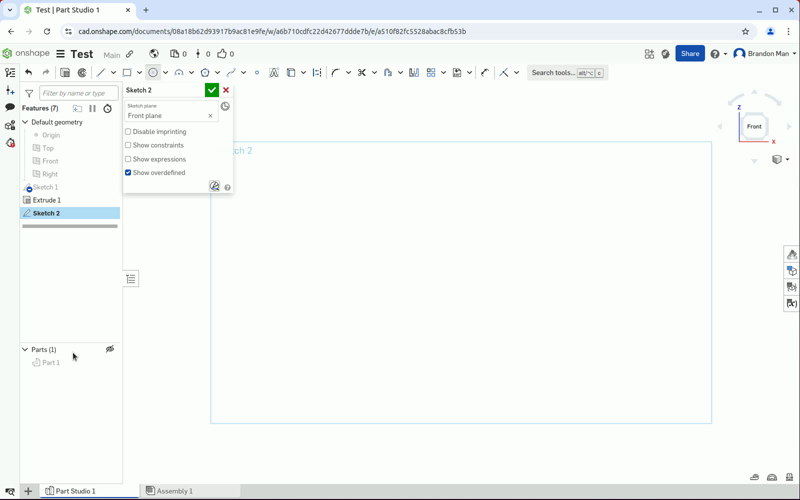
key_down(shift)
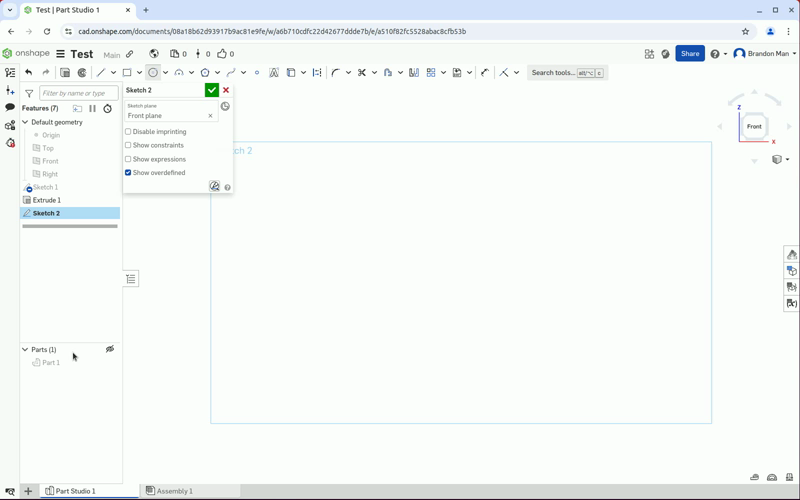
mouse_move(484, 259)
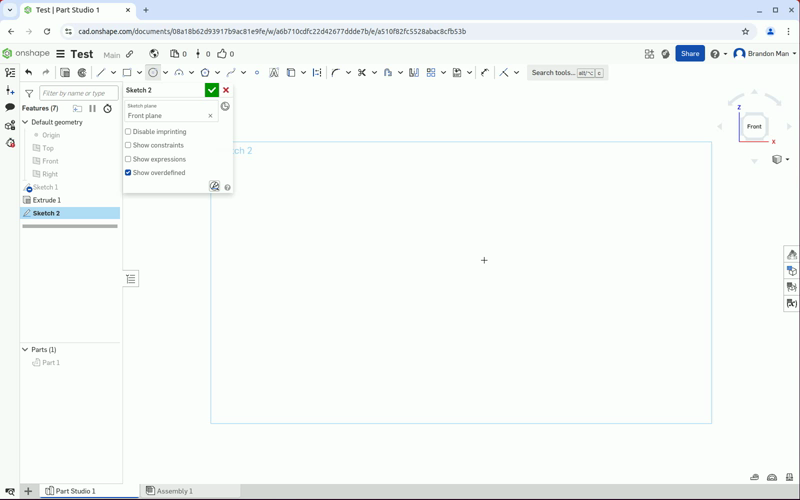
click(484, 259)
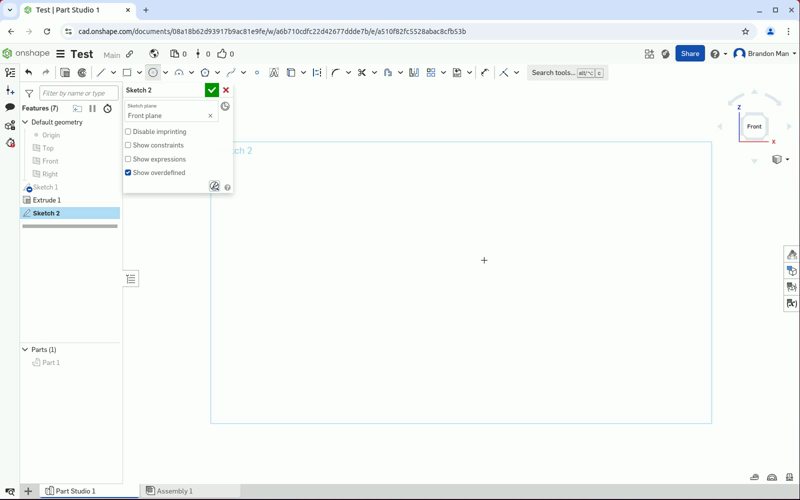
key_up(shift)
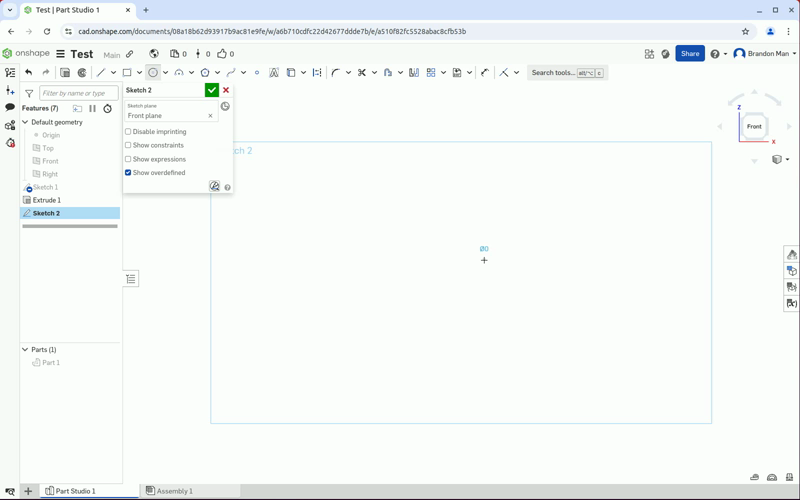
mouse_move(499, 259)
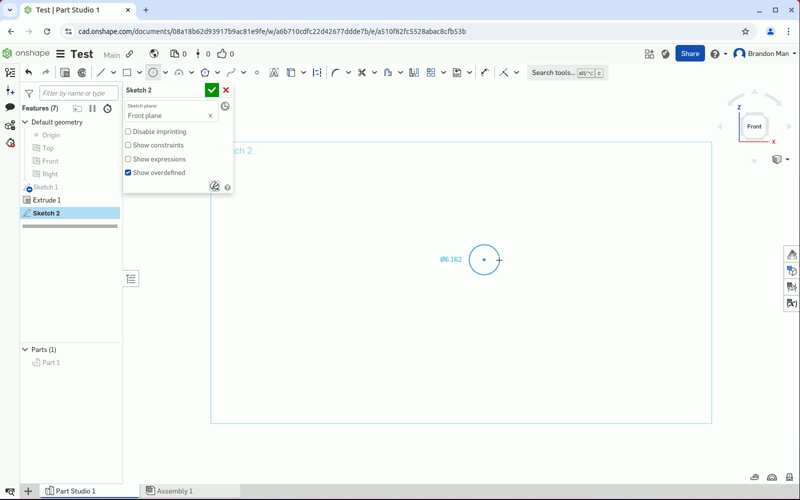
click(499, 259)
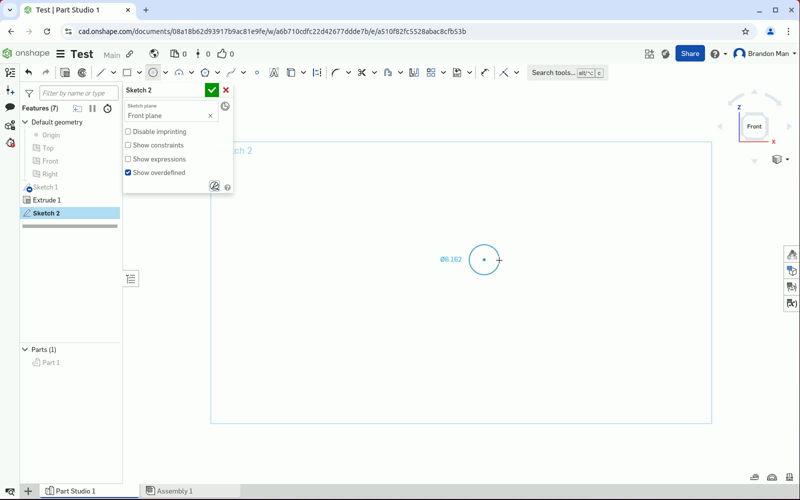
key(esc)
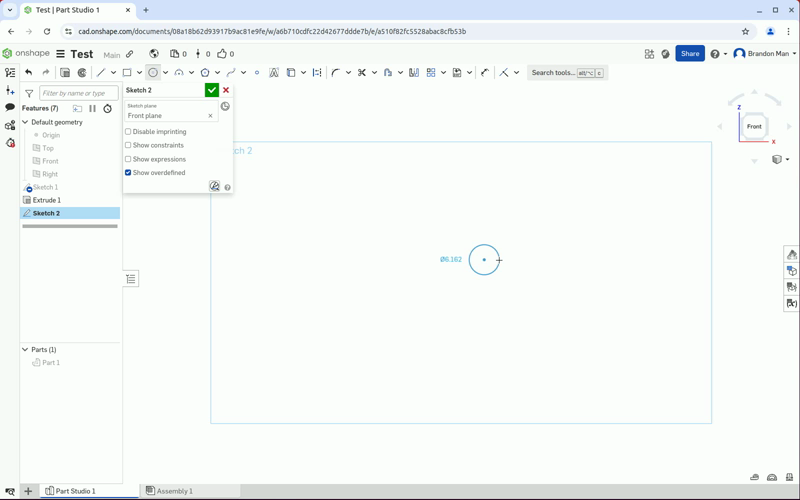
key(c)
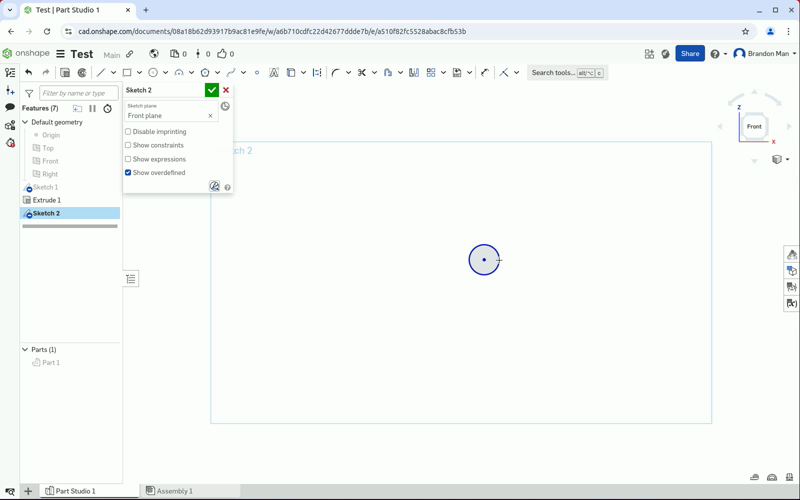
key_down(shift)
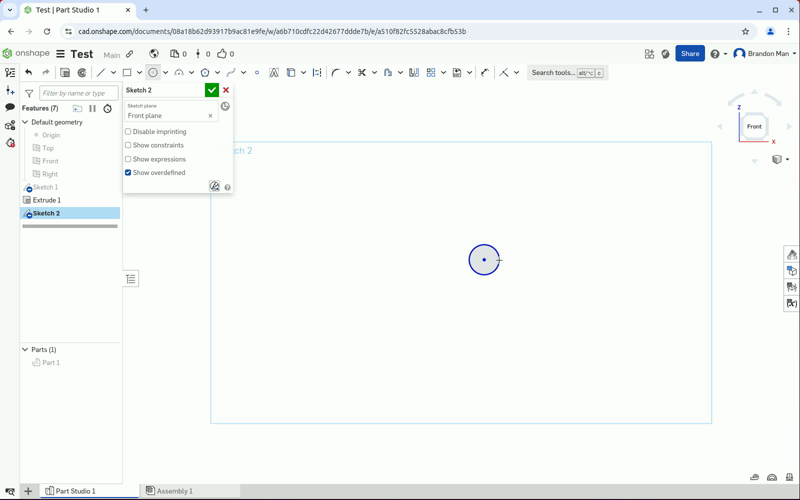
mouse_move(484, 259)
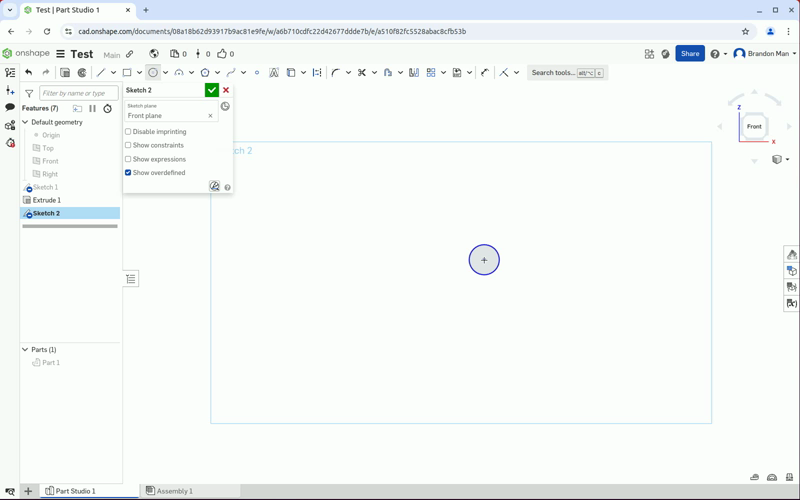
click(484, 259)
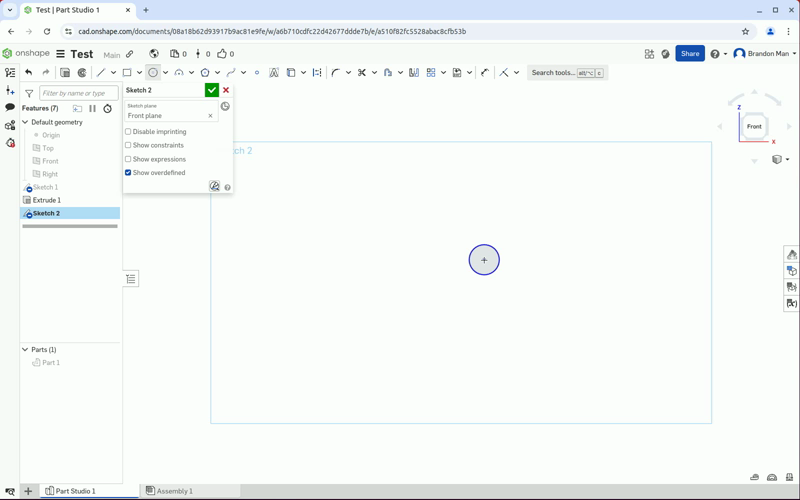
key_up(shift)
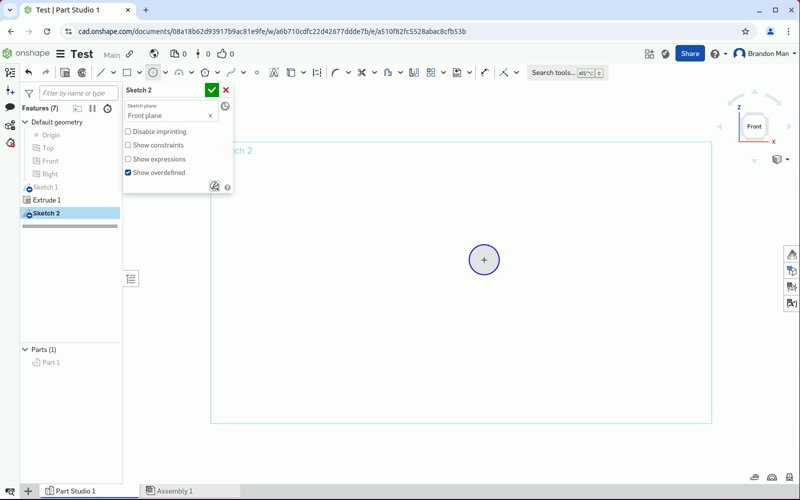
mouse_move(490, 259)
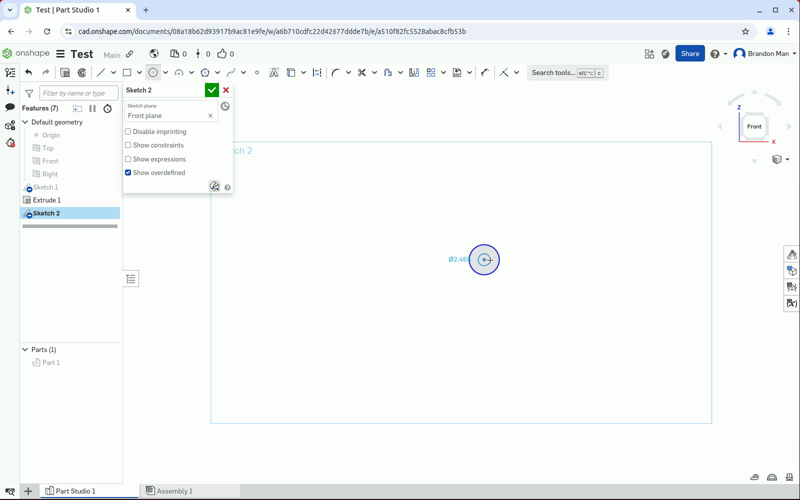
click(490, 259)
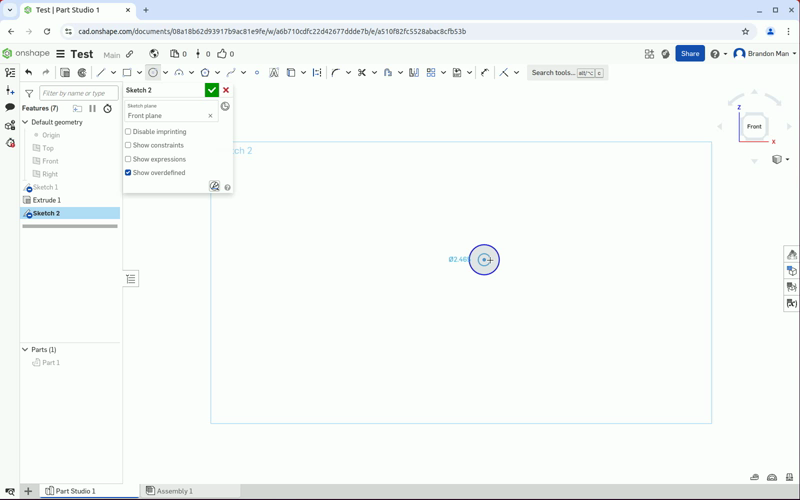
key(esc)
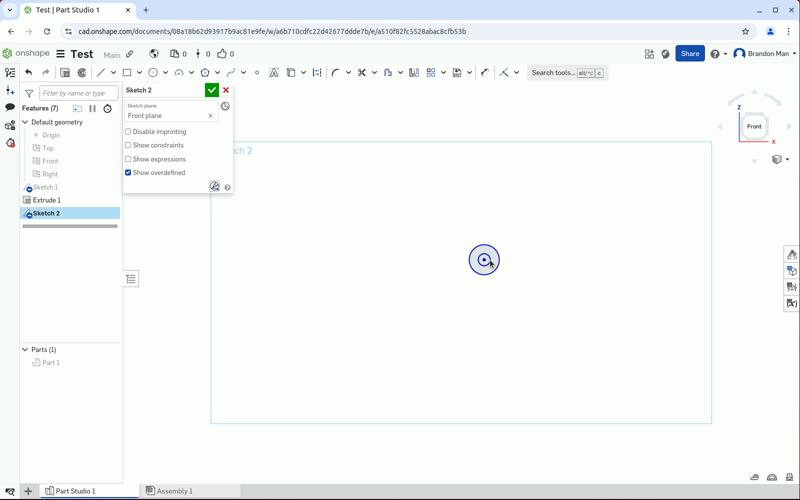
mouse_move(477, 263)
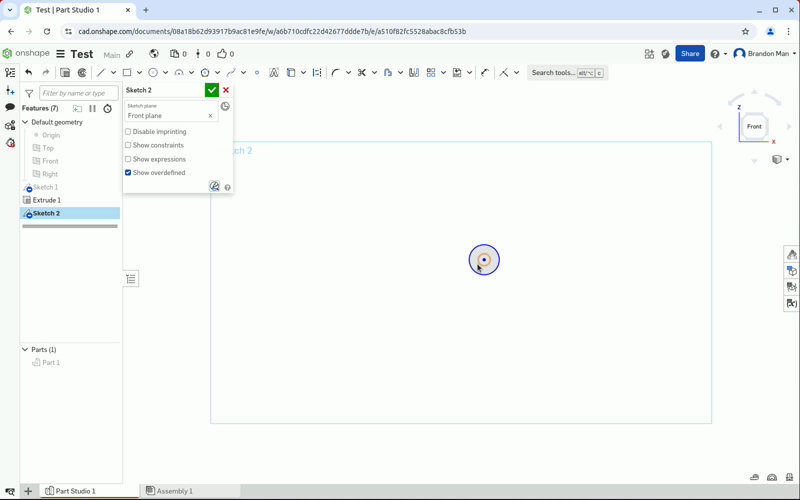
scroll(6)
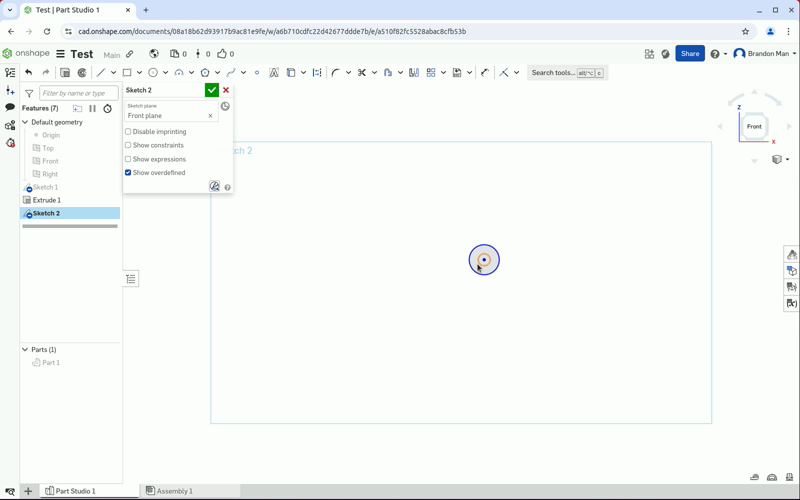
scroll(6)
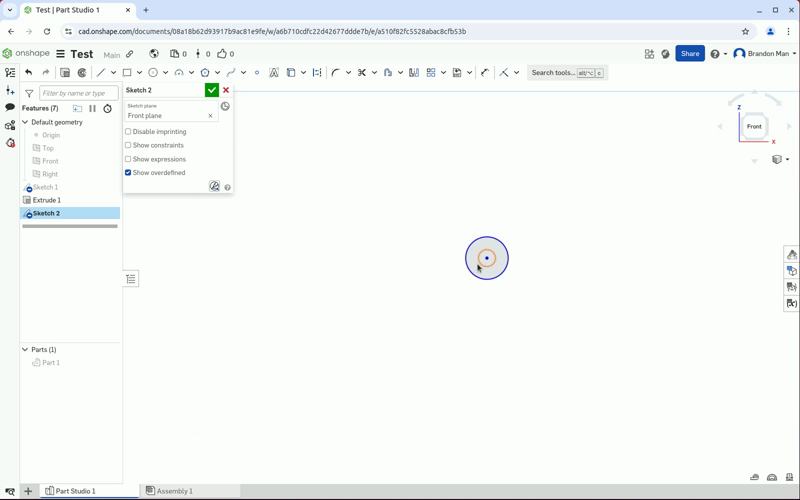
scroll(6)
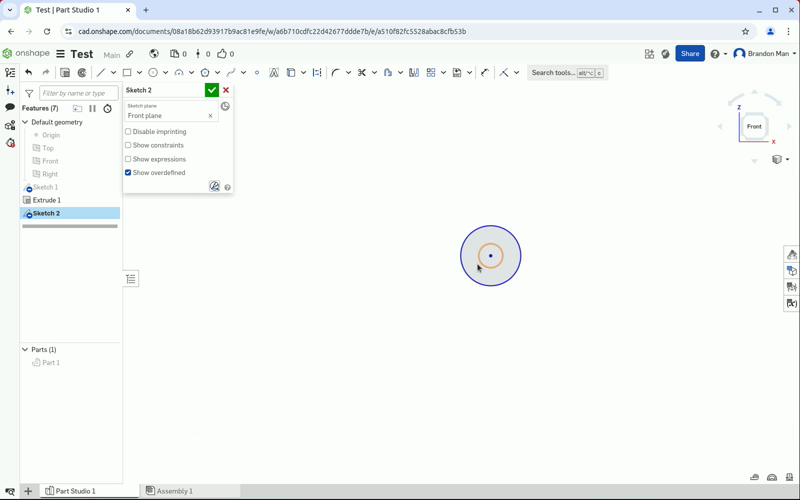
scroll(6)
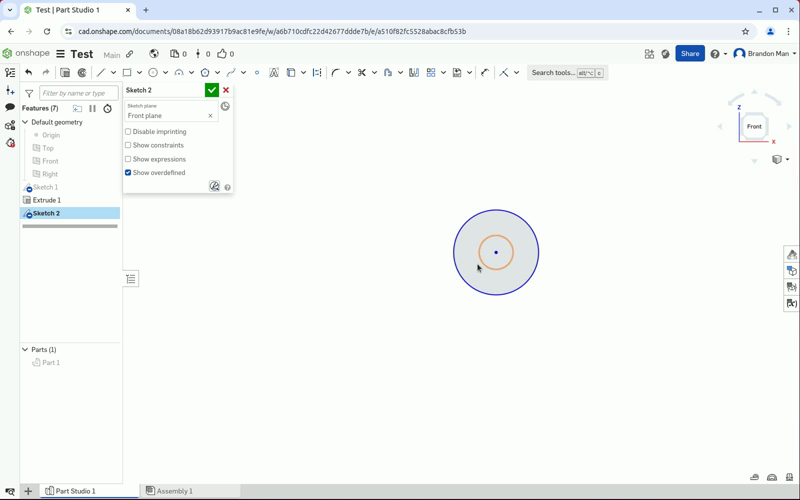
scroll(6)
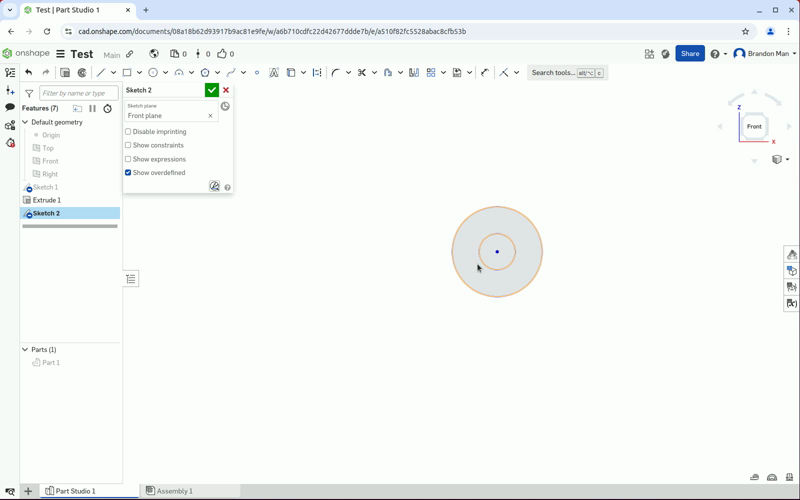
scroll(6)
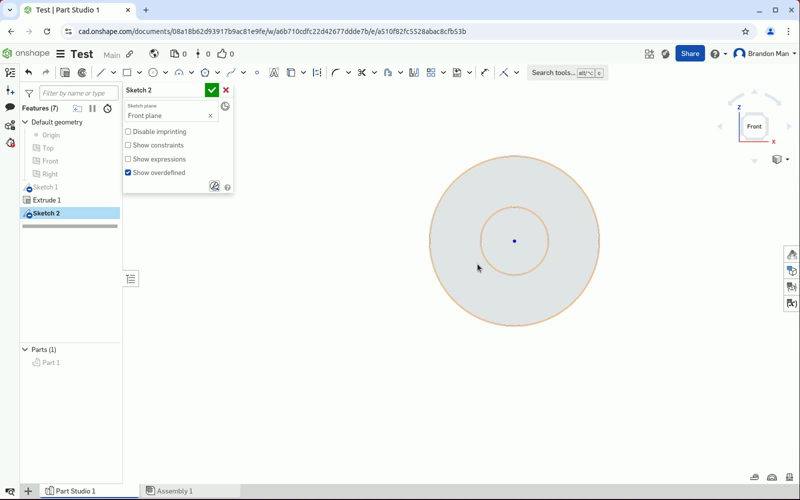
scroll(6)
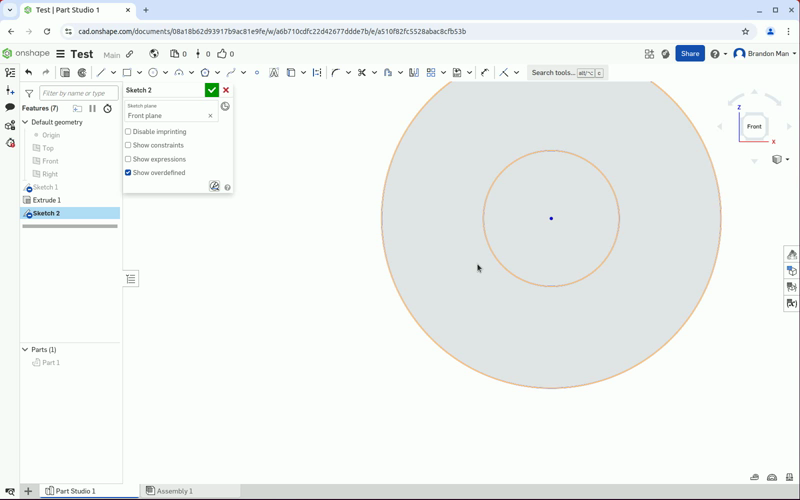
click(477, 263)
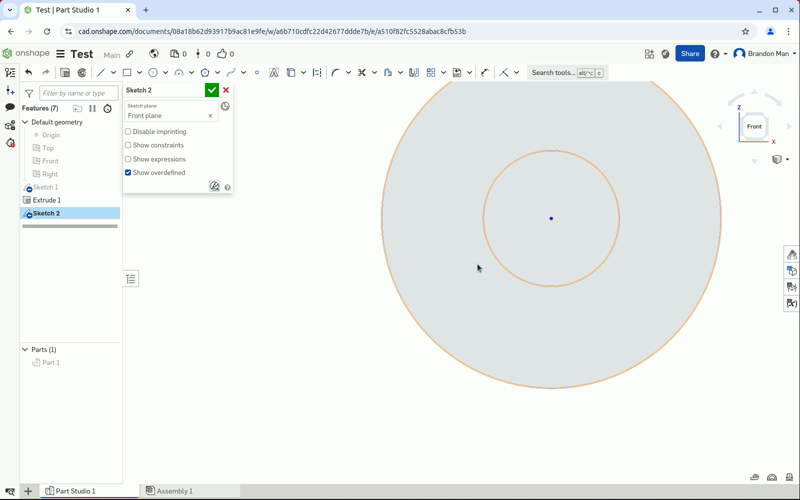
scroll(-6)
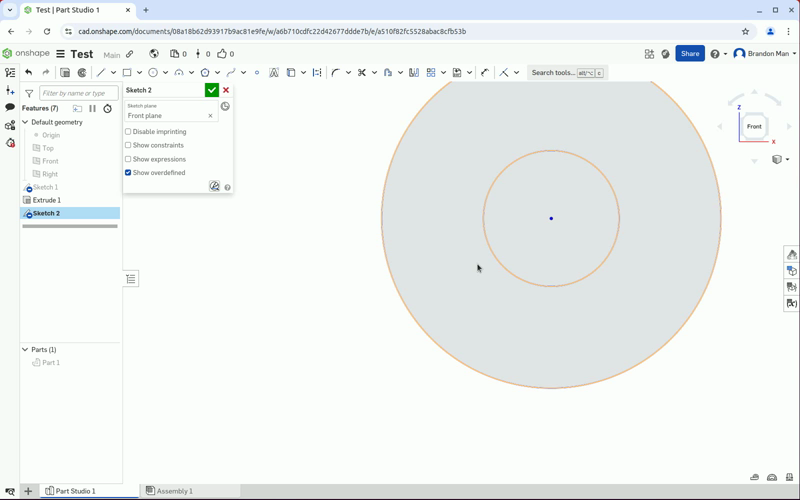
scroll(-6)
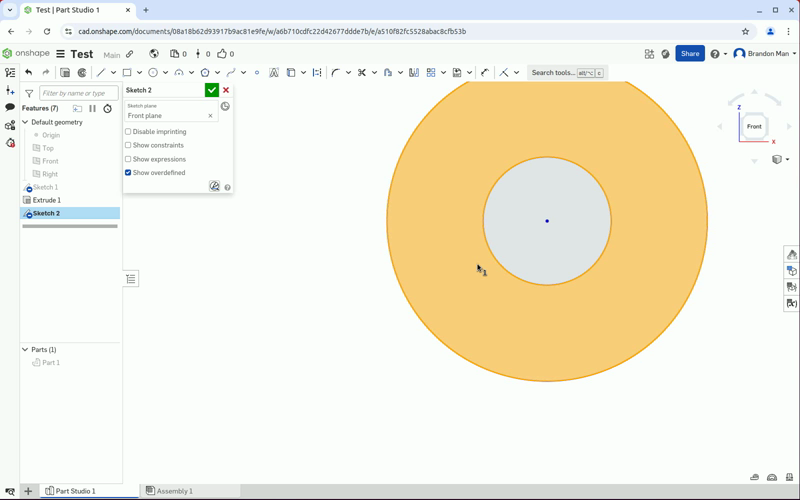
scroll(-6)
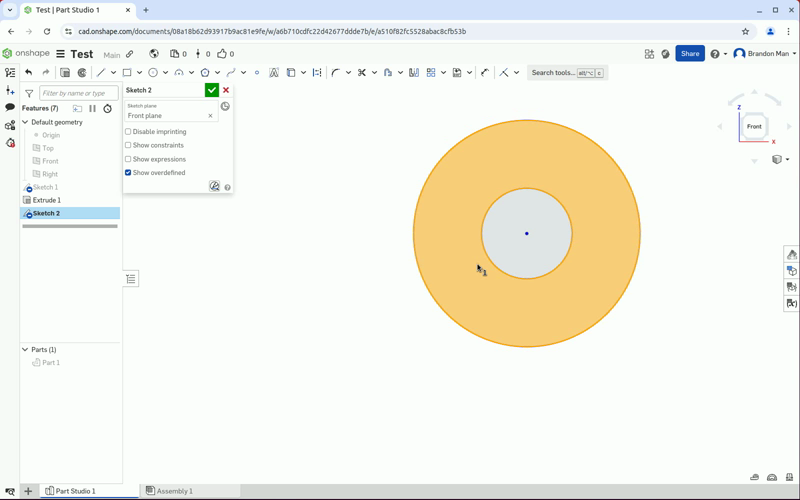
scroll(-6)
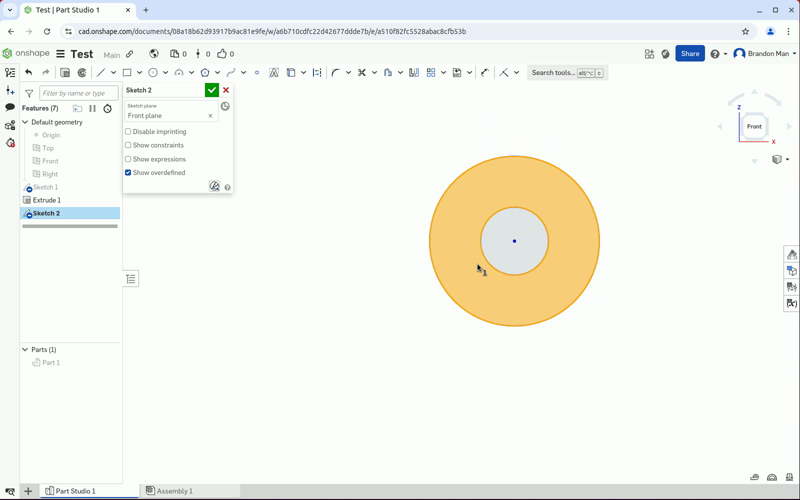
scroll(-6)
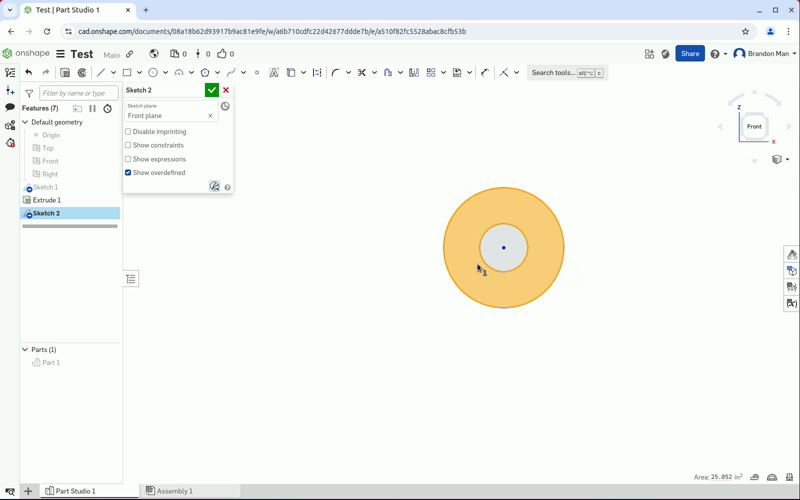
scroll(-6)
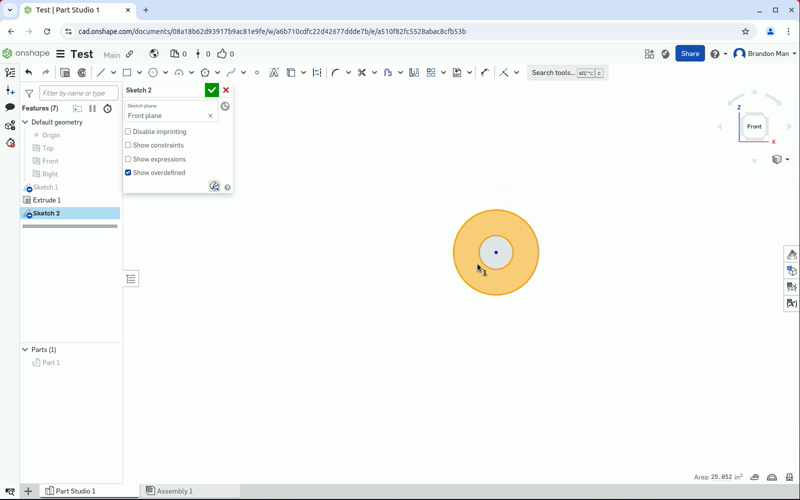
scroll(-6)
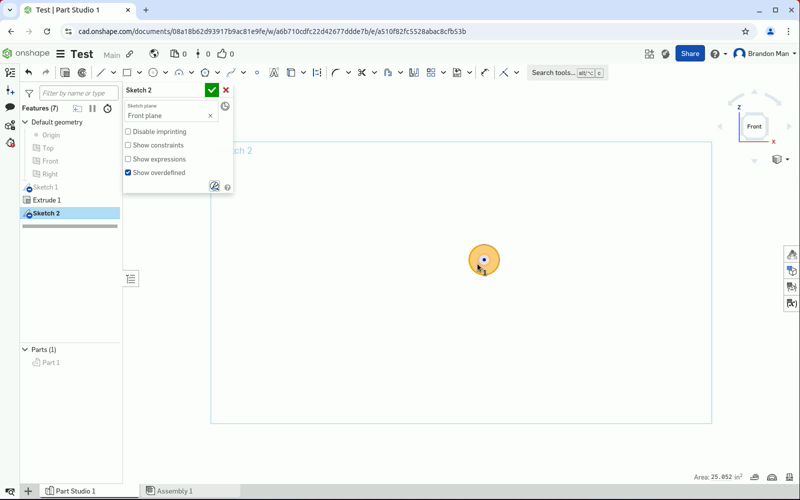
mouse_move(73, 352)
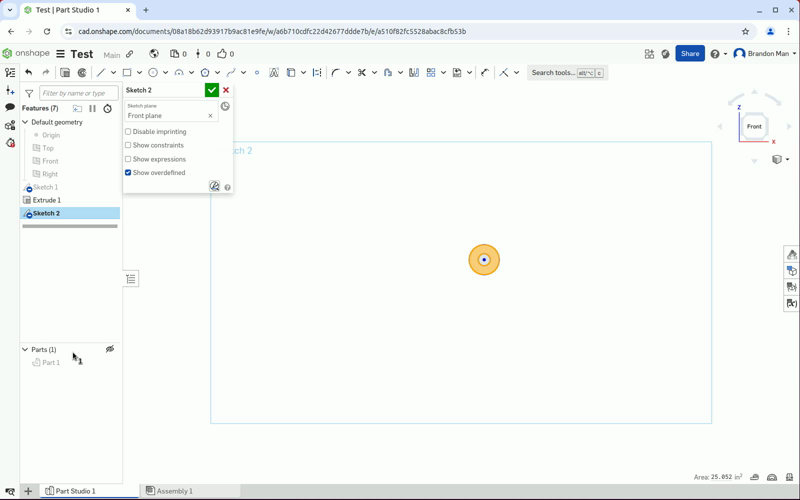
key(shift+y)
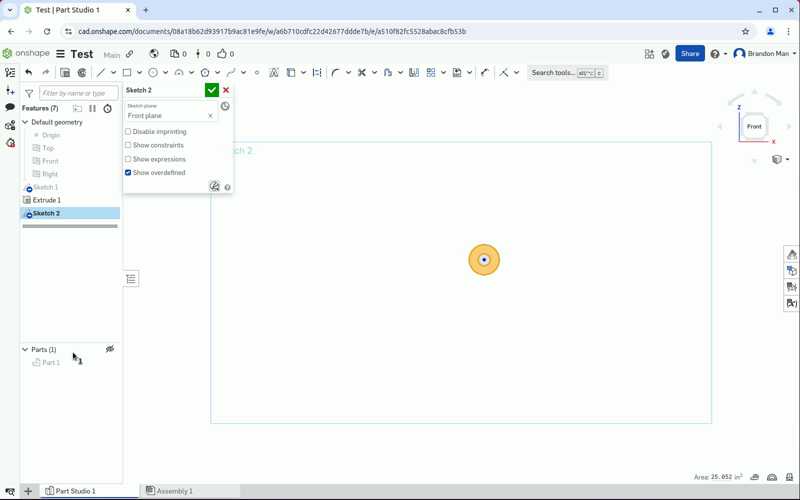
key(shift+e)
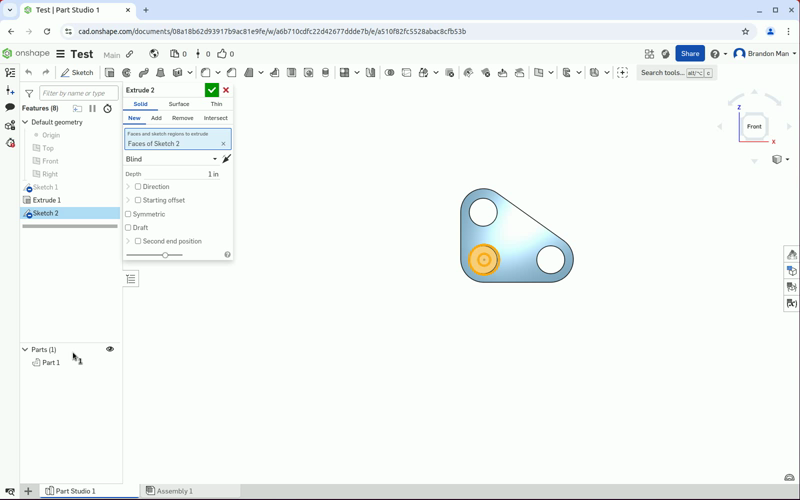
mouse_move(143, 106)
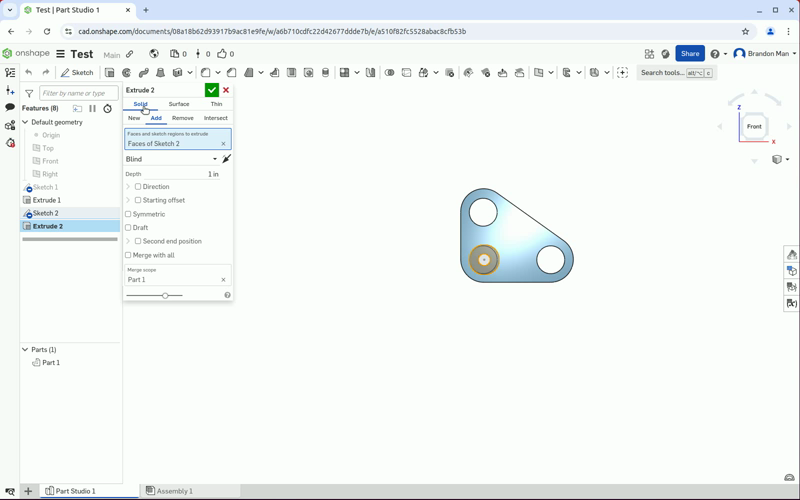
click(143, 106)
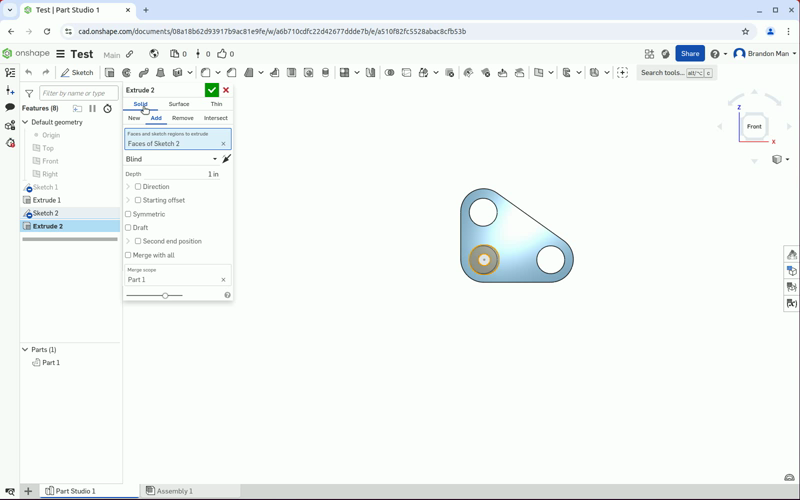
mouse_move(137, 120)
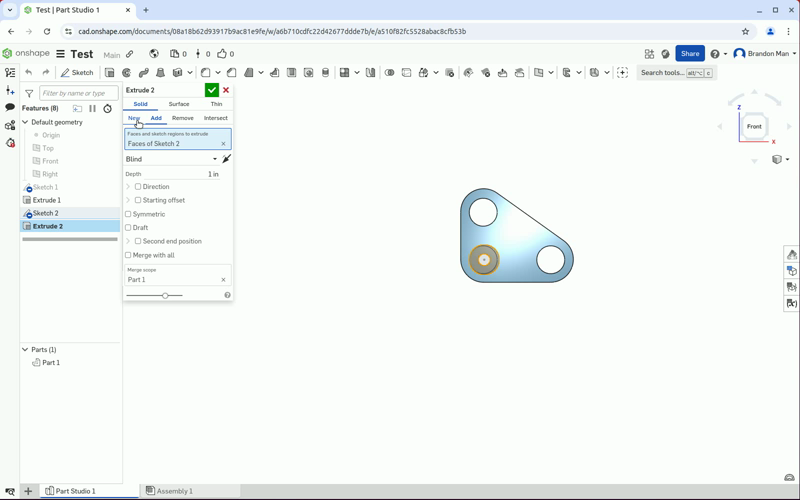
click(137, 120)
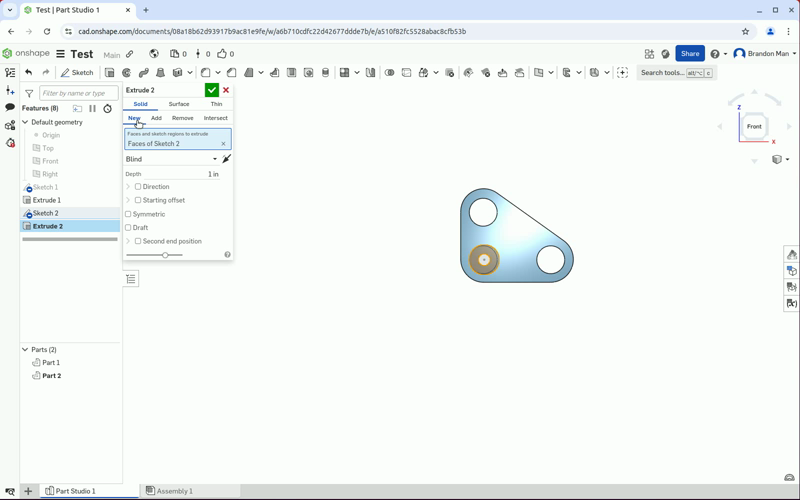
key(tab, 4)
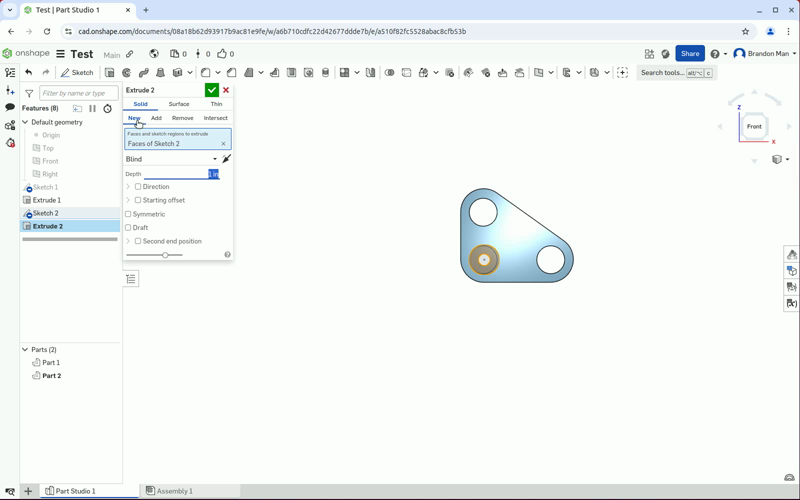
text(2.889)
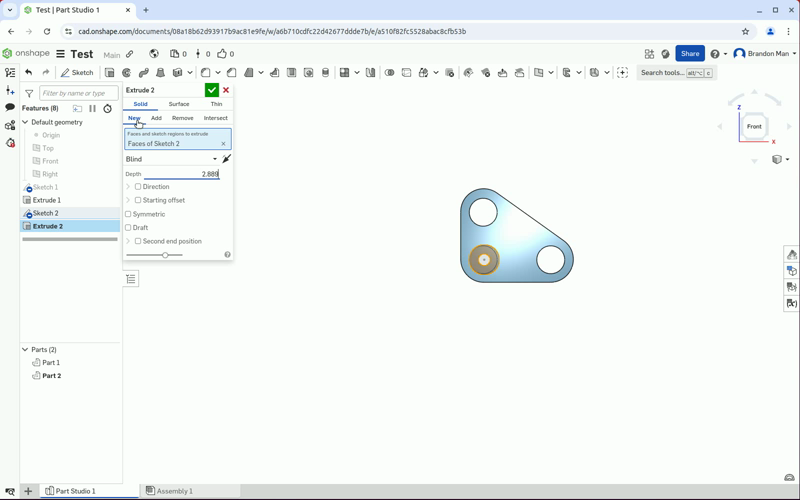
key(enter)
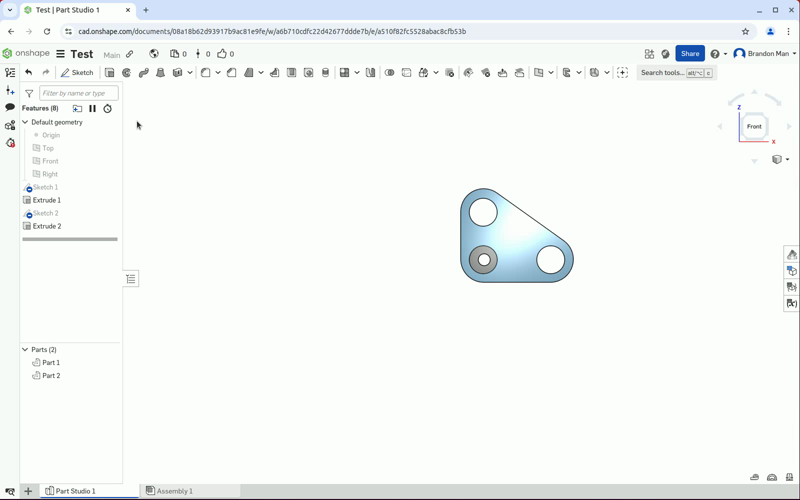
key(shift+h)
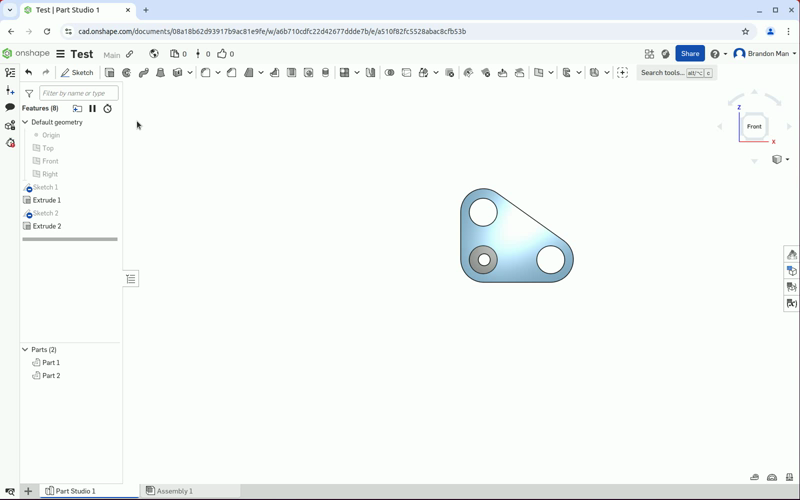
key(shift+h)
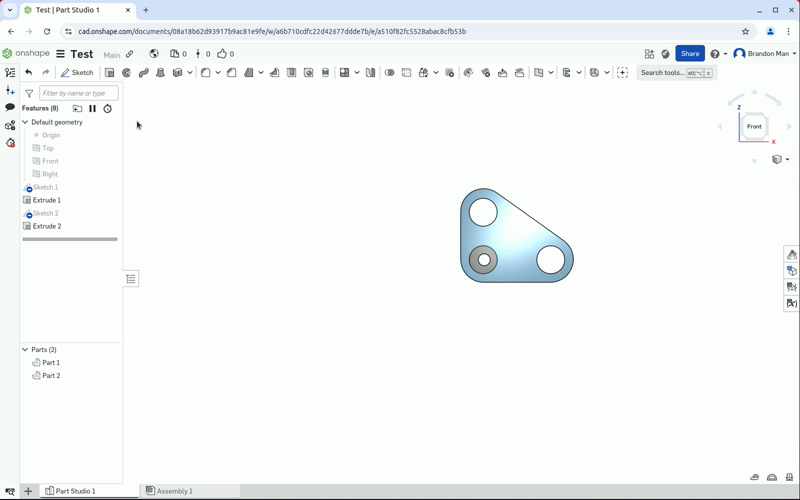
mouse_move(73, 189)
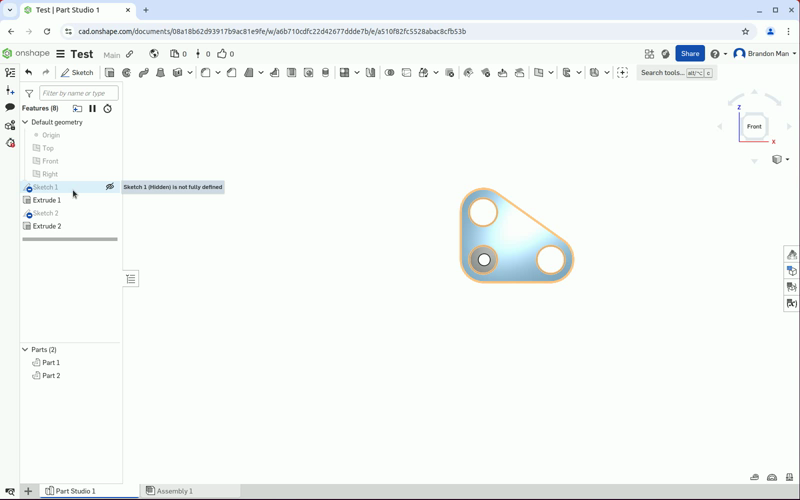
click(73, 189)
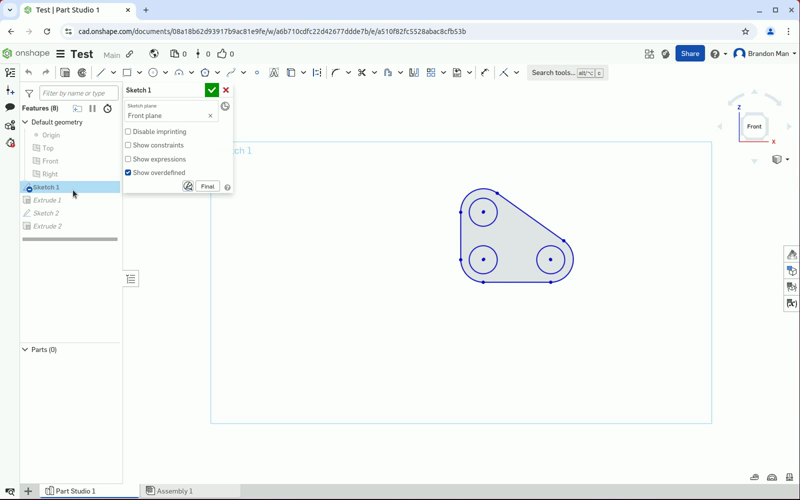
mouse_move(229, 92)
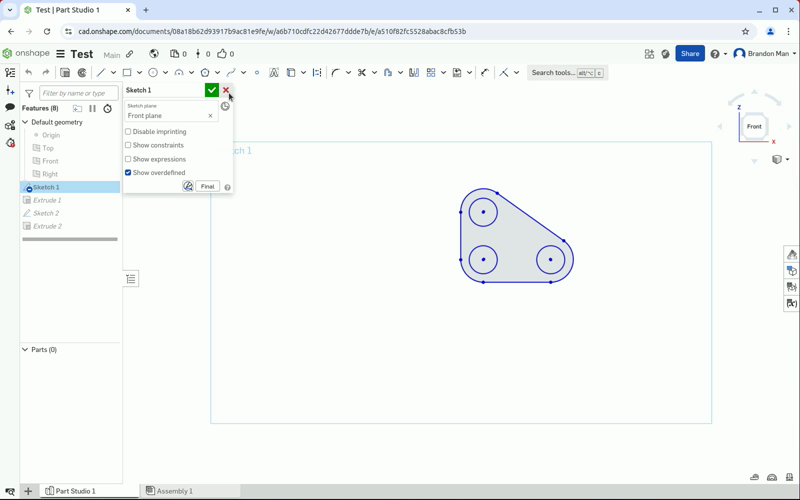
click(229, 92)
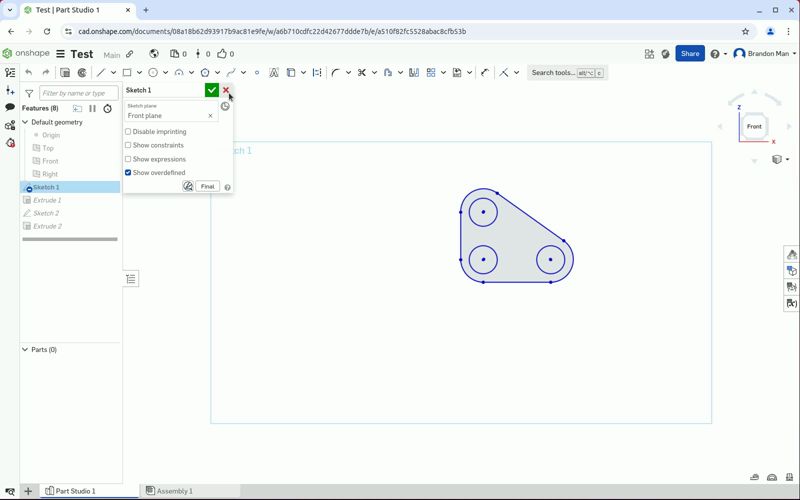
key(shift+s)
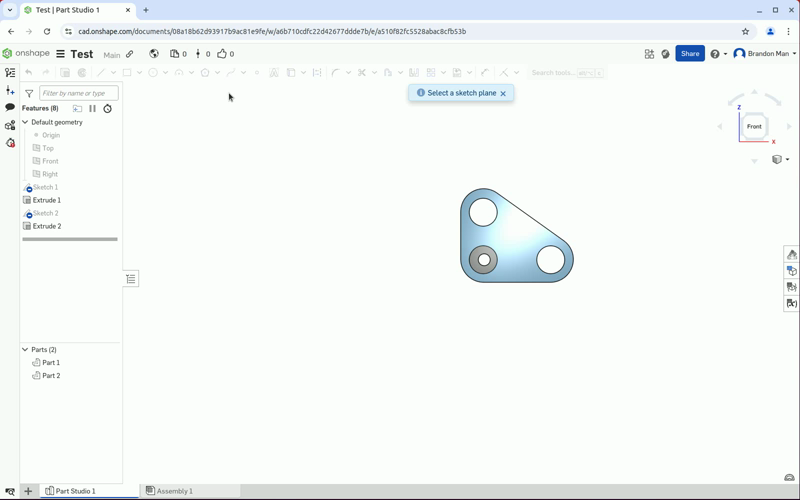
mouse_move(73, 163)
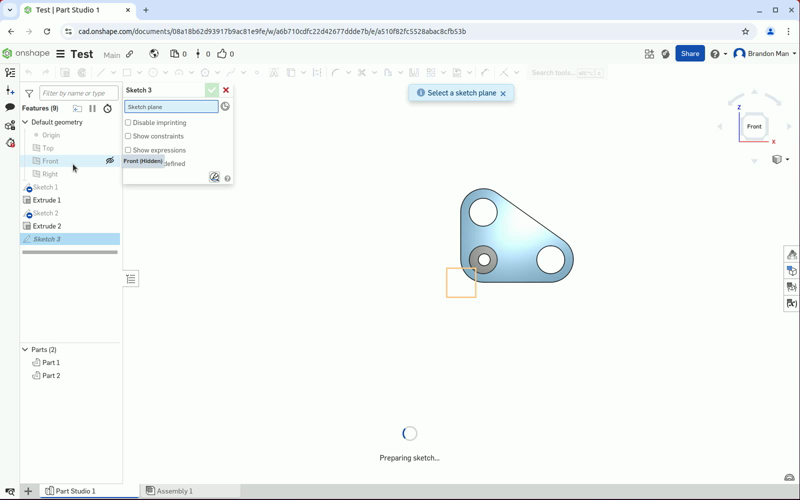
click(73, 163)
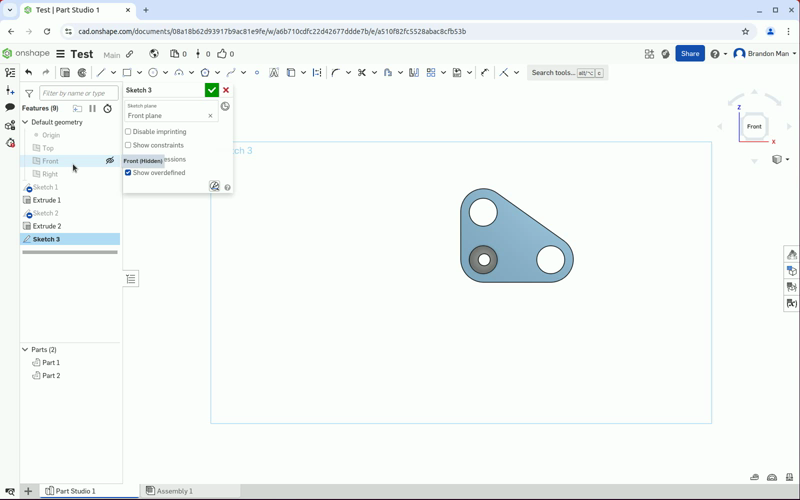
mouse_move(73, 352)
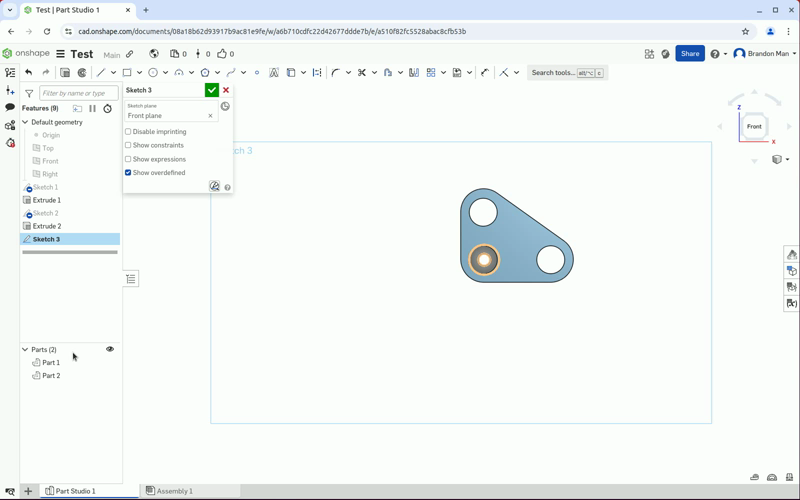
key(y)
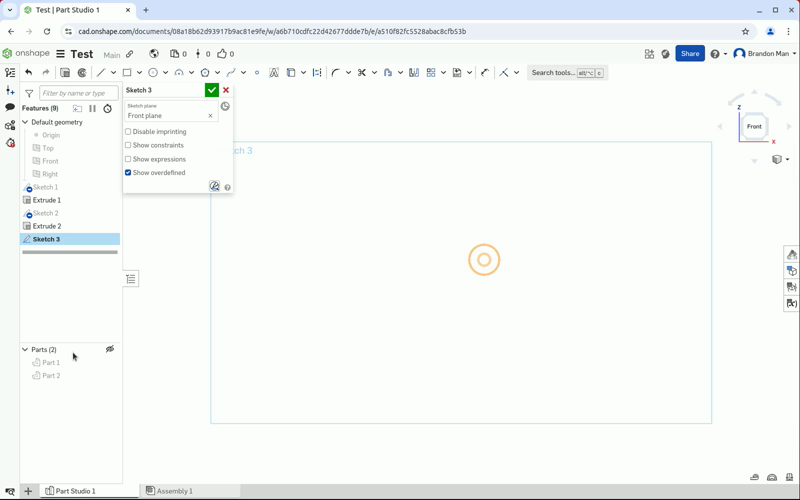
key(c)
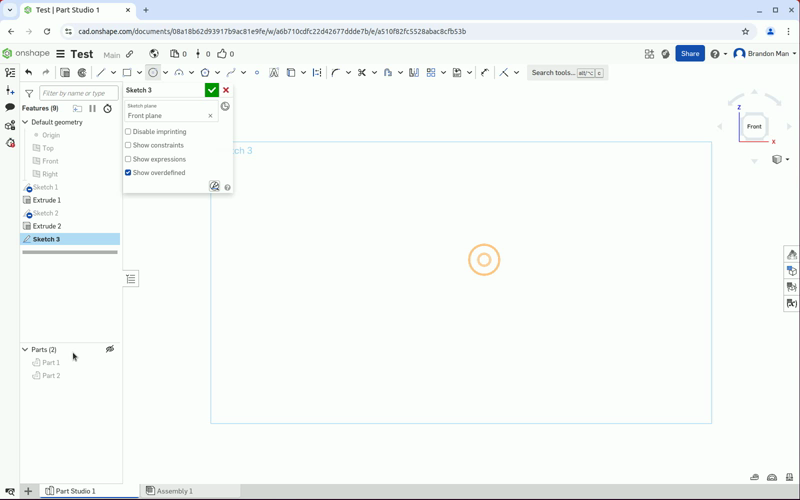
key_down(shift)
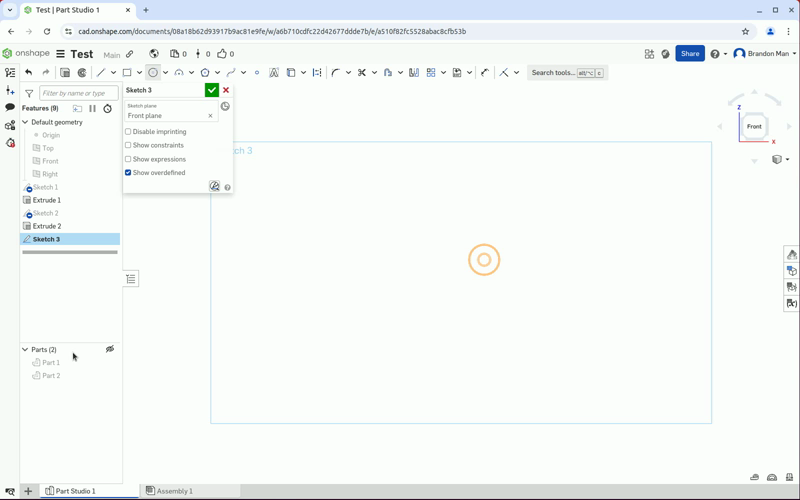
mouse_move(484, 212)
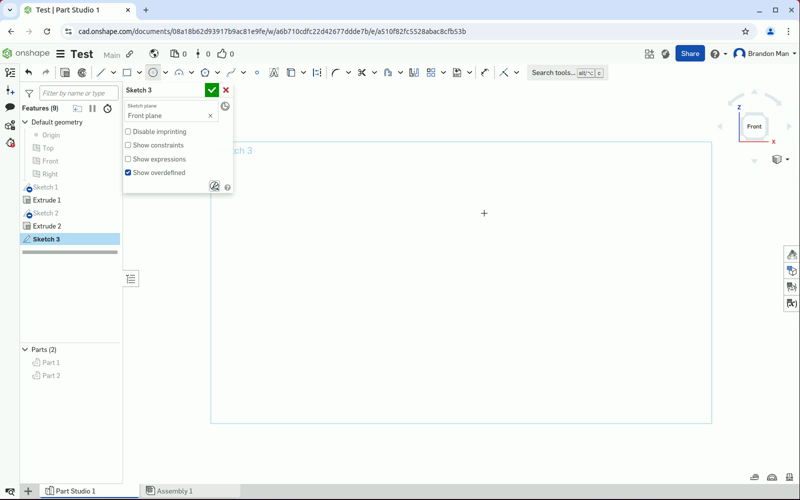
click(484, 212)
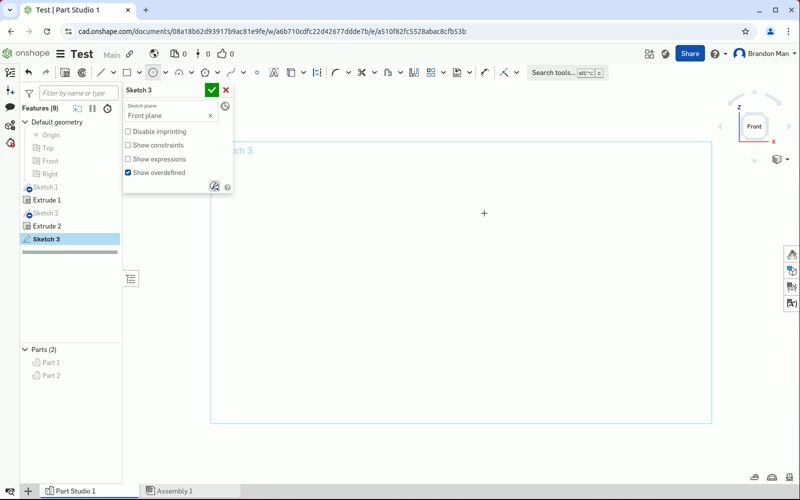
key_up(shift)
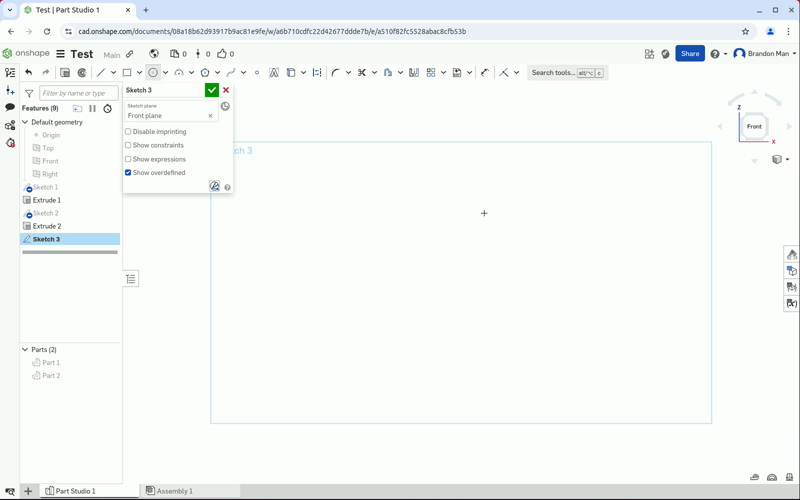
mouse_move(499, 212)
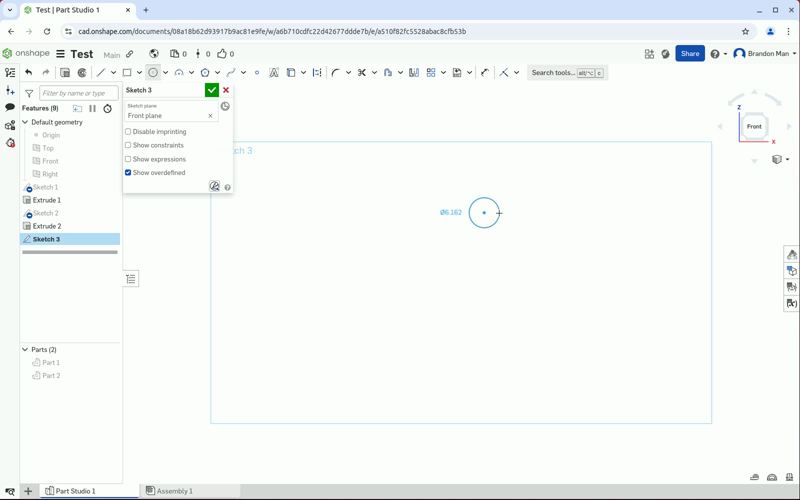
click(499, 212)
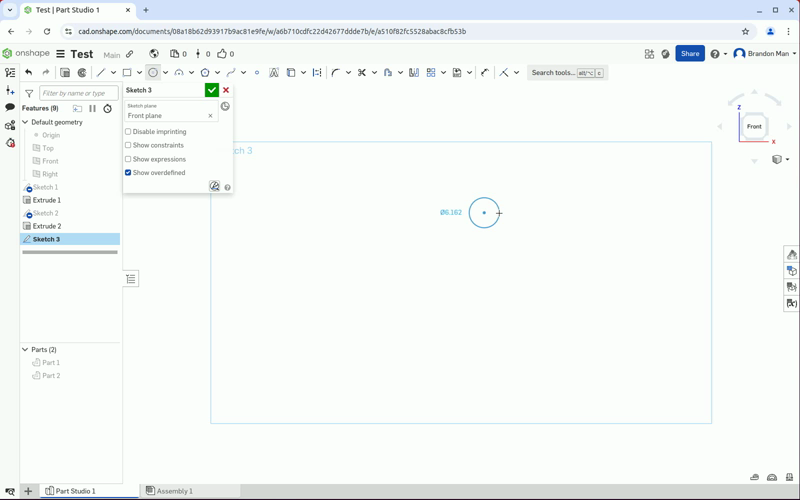
key(esc)
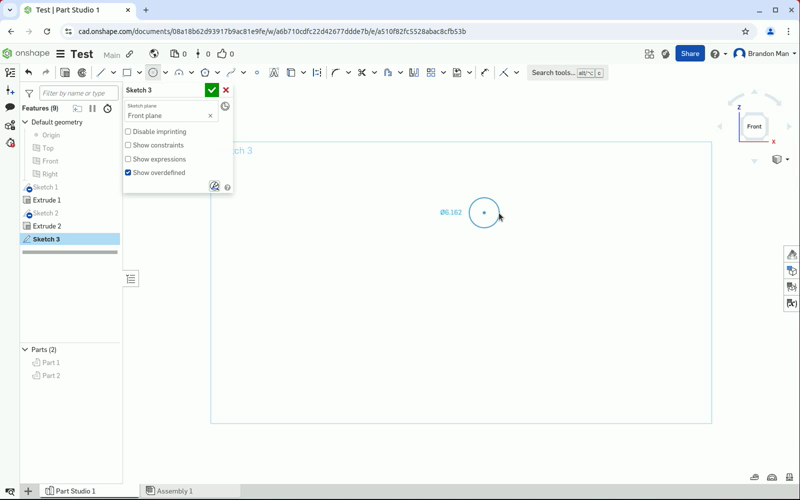
key(c)
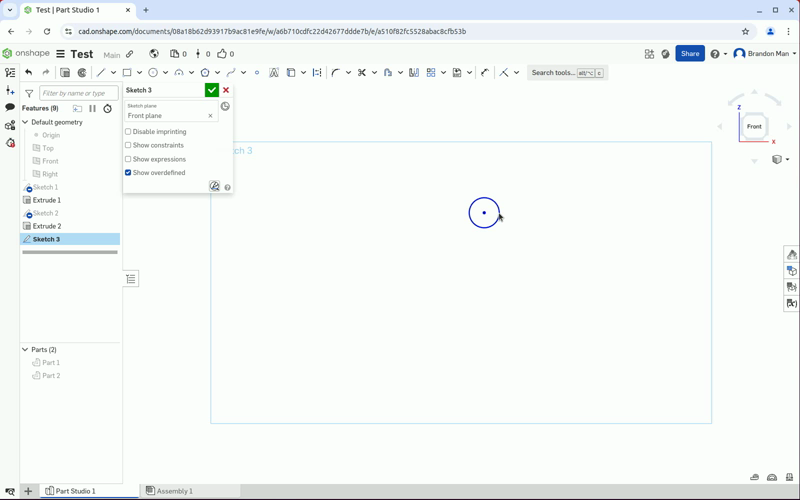
key_down(shift)
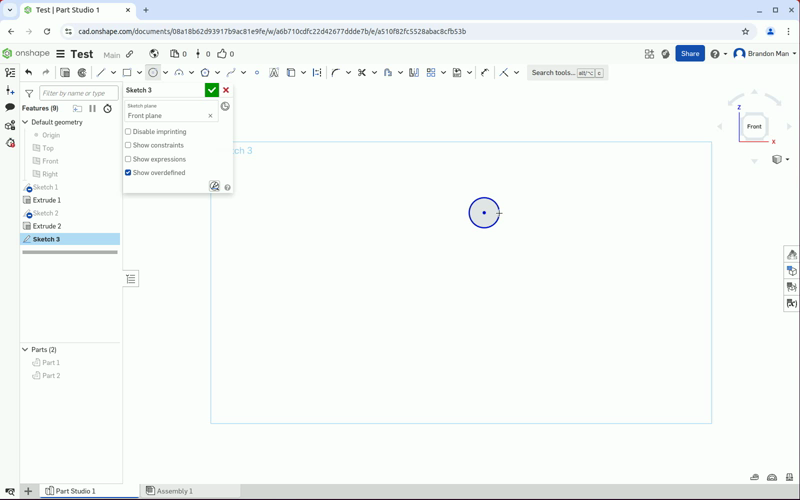
mouse_move(484, 212)
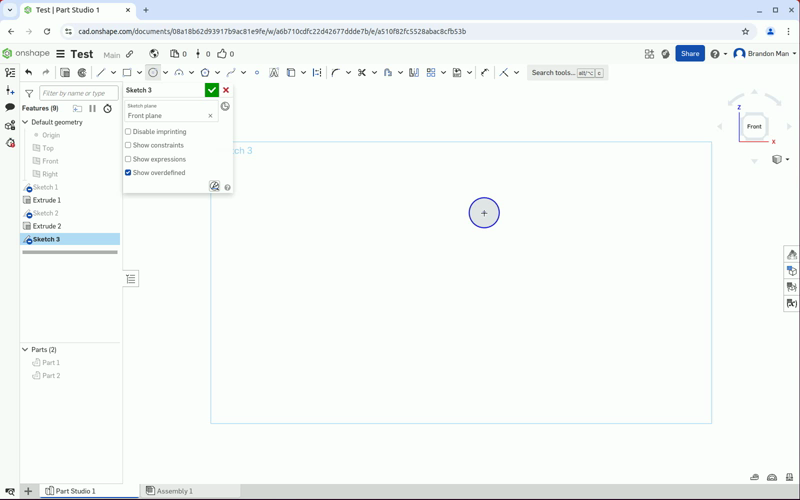
click(484, 212)
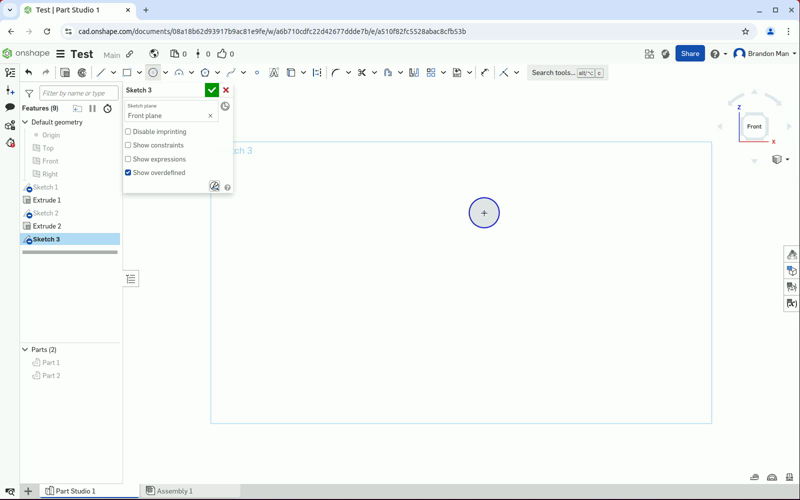
key_up(shift)
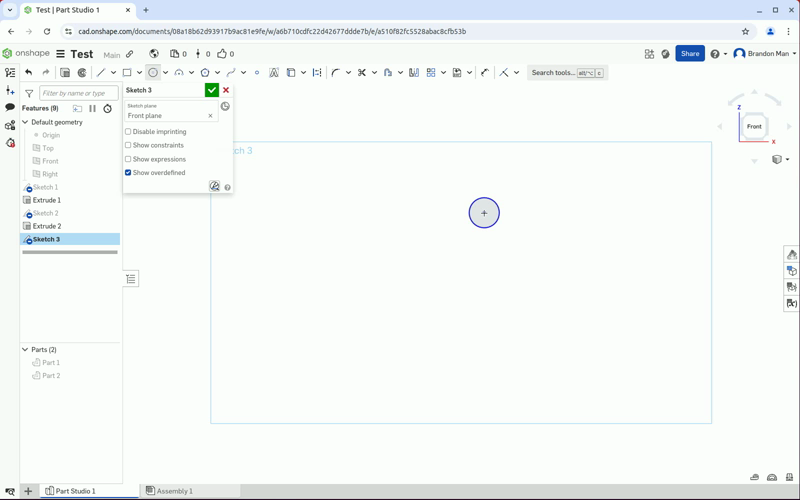
mouse_move(490, 212)
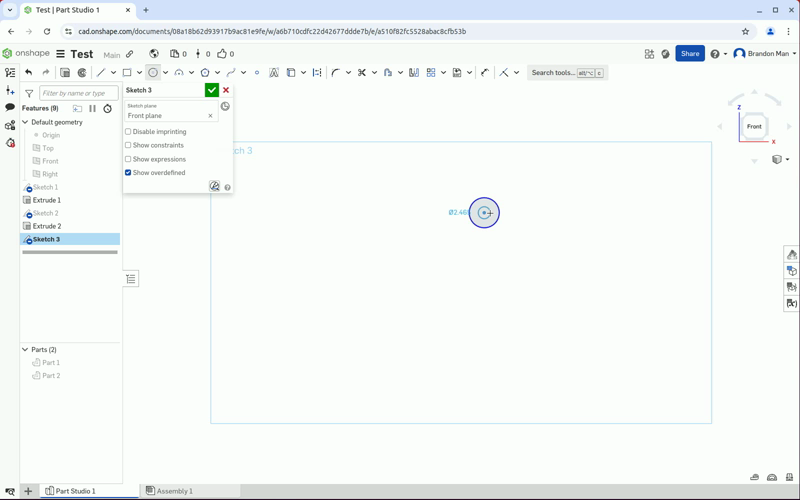
click(490, 212)
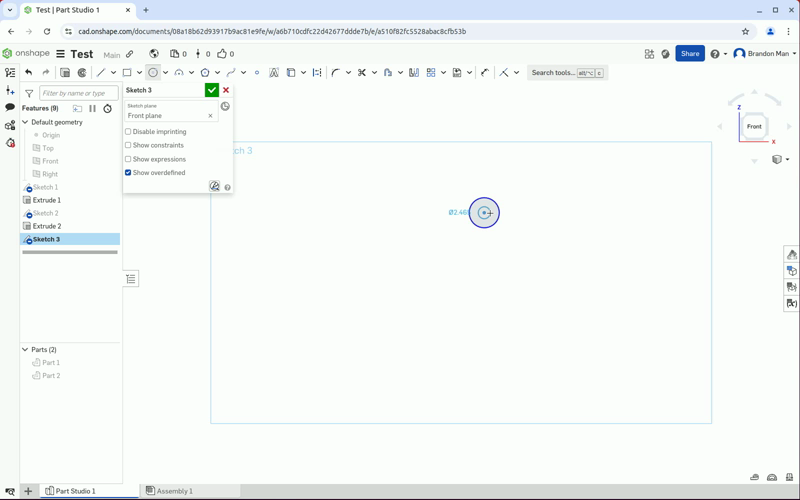
key(esc)
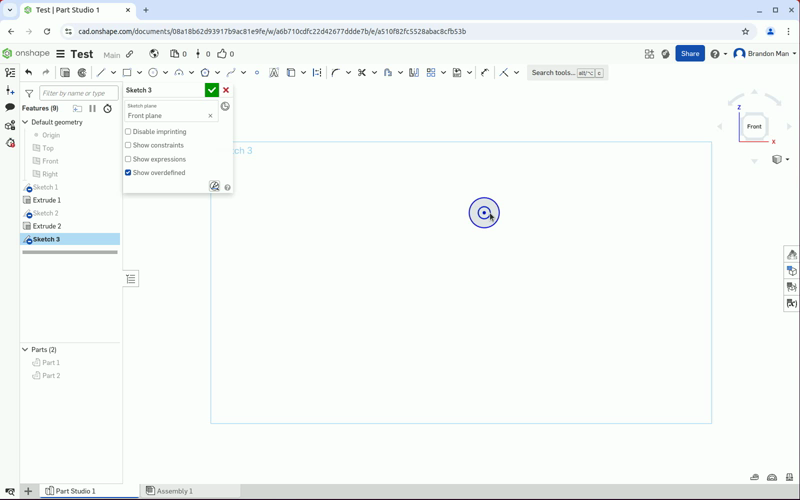
mouse_move(491, 210)
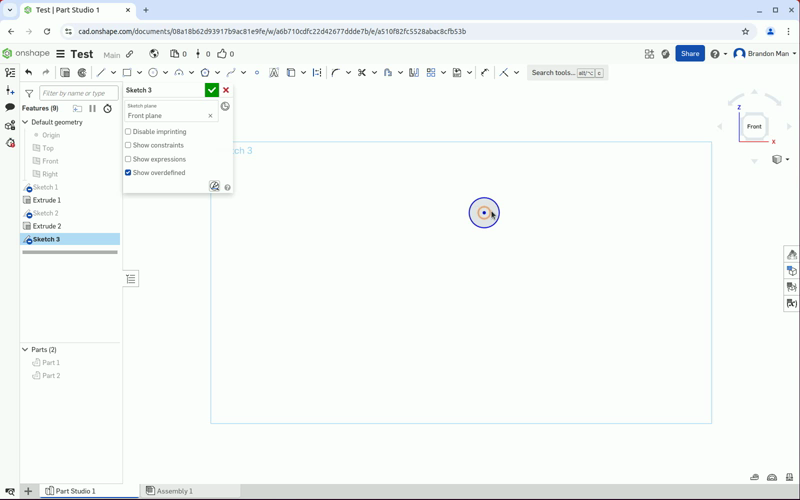
scroll(6)
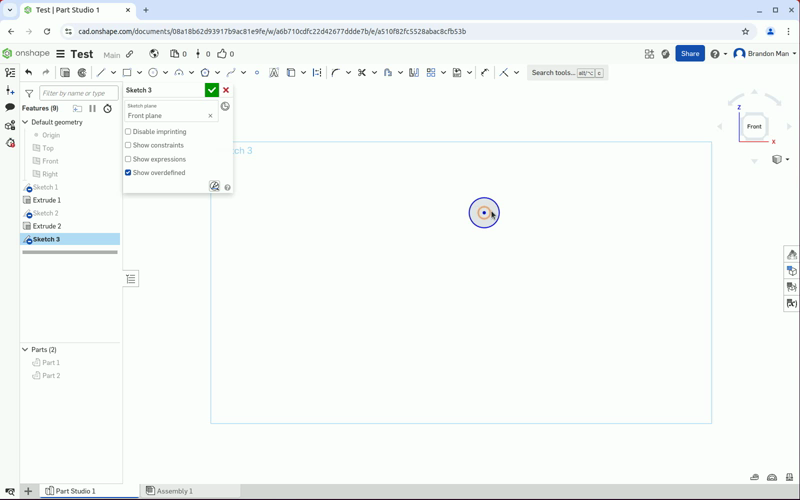
scroll(6)
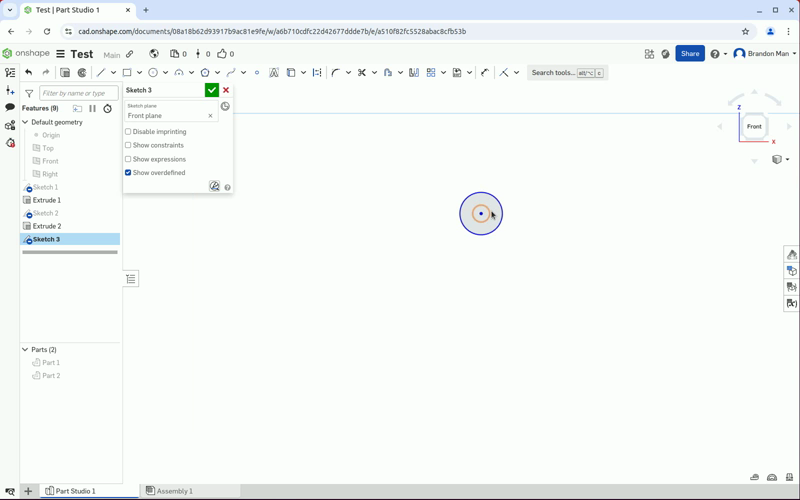
scroll(6)
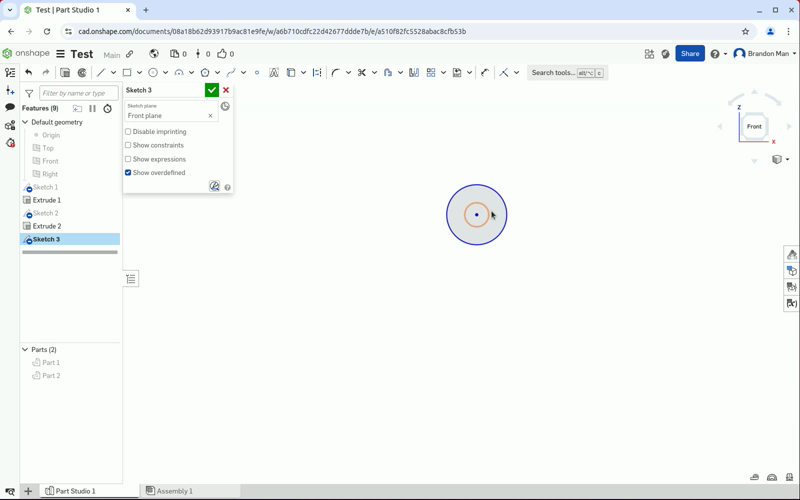
scroll(6)
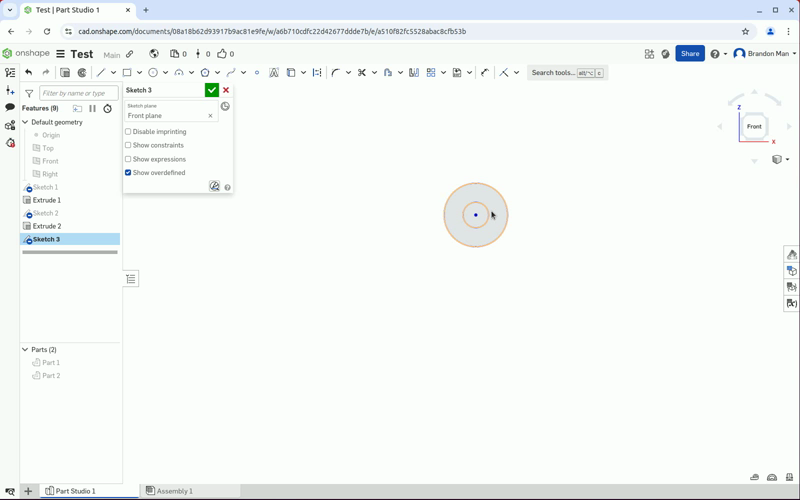
scroll(6)
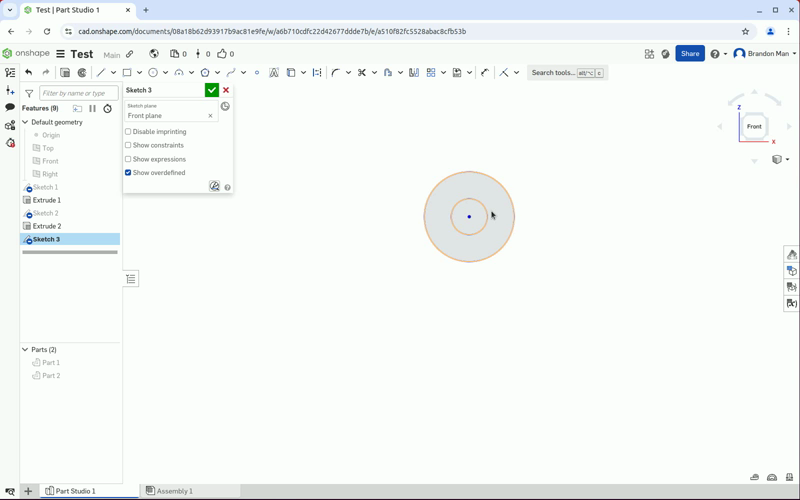
scroll(6)
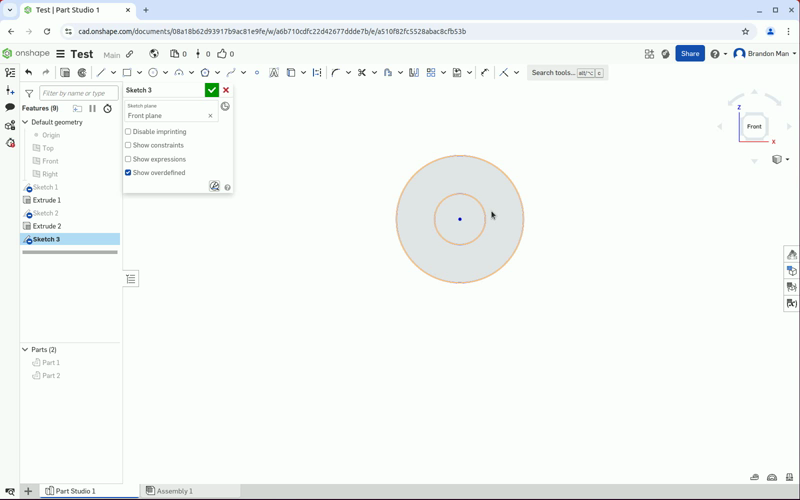
scroll(6)
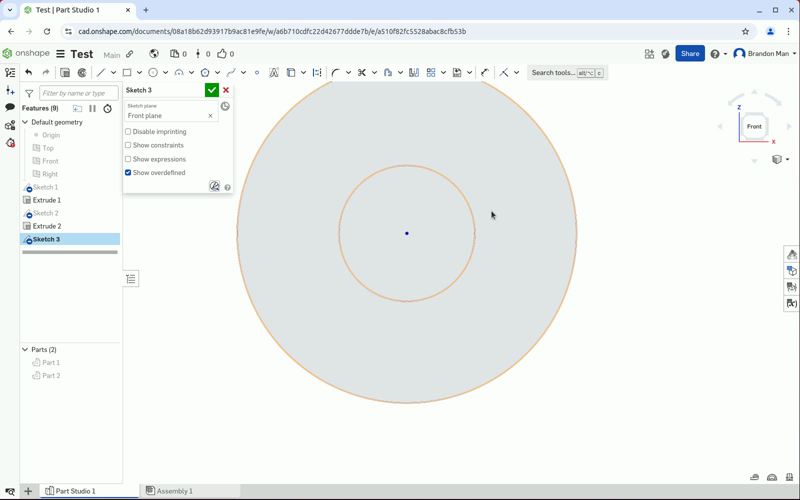
click(491, 210)
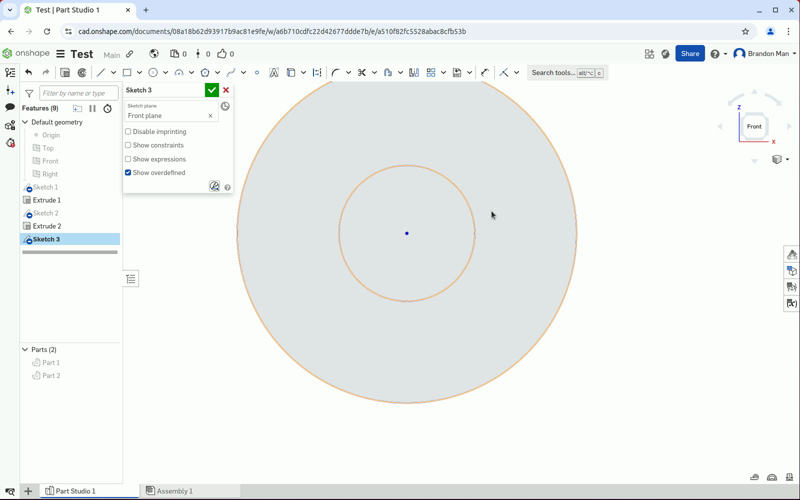
scroll(-6)
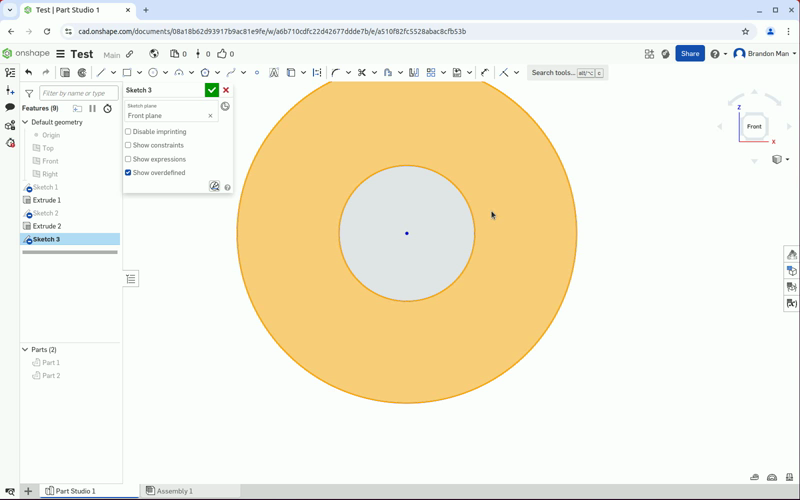
scroll(-6)
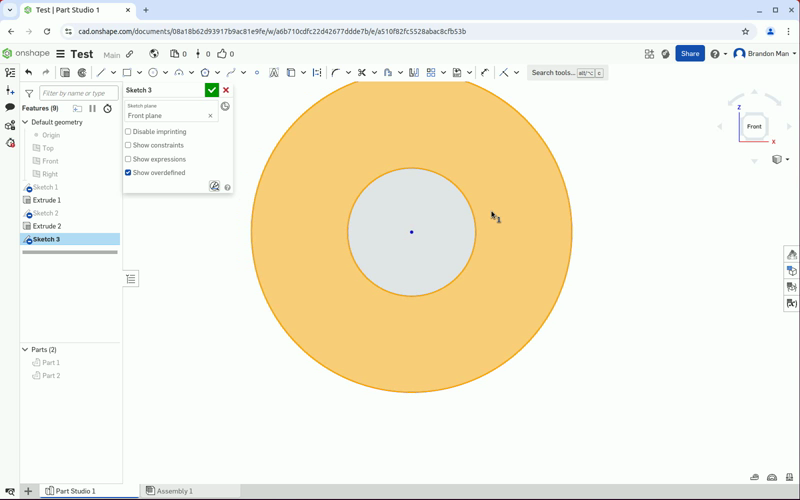
scroll(-6)
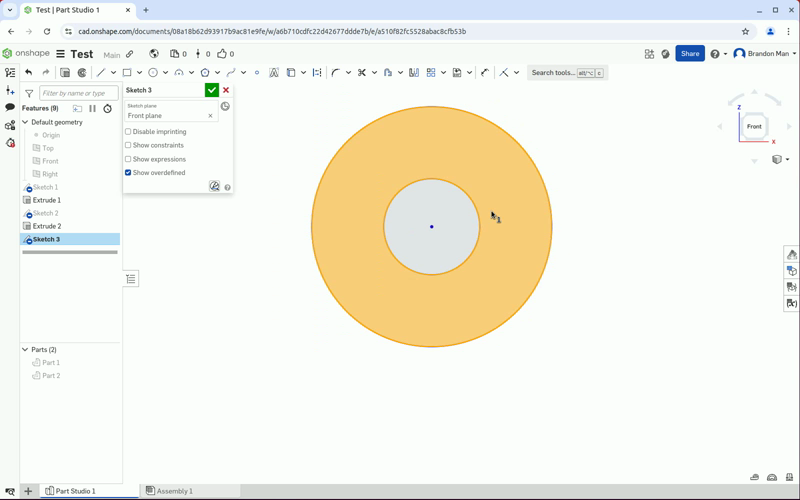
scroll(-6)
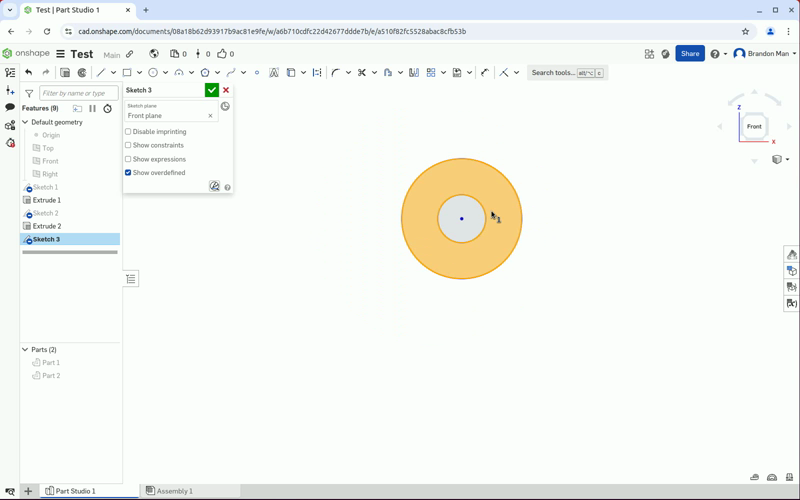
scroll(-6)
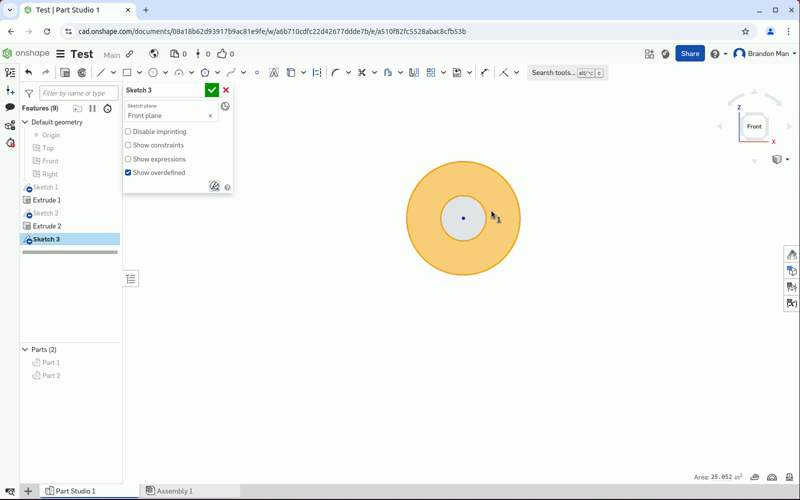
scroll(-6)
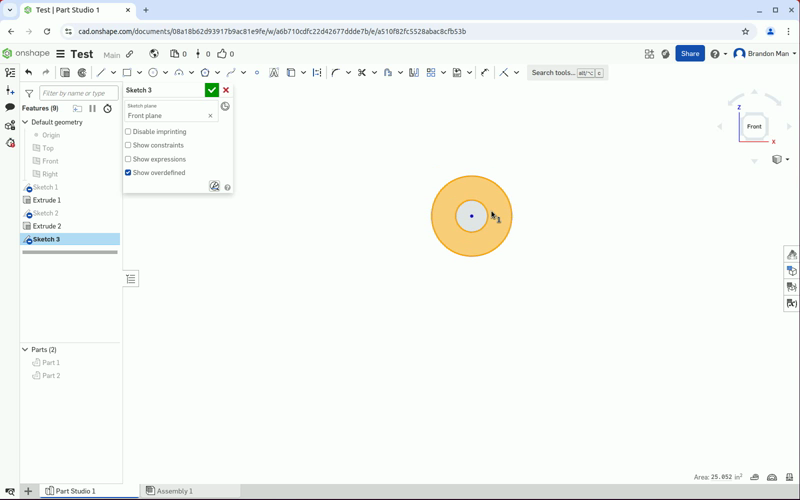
scroll(-6)
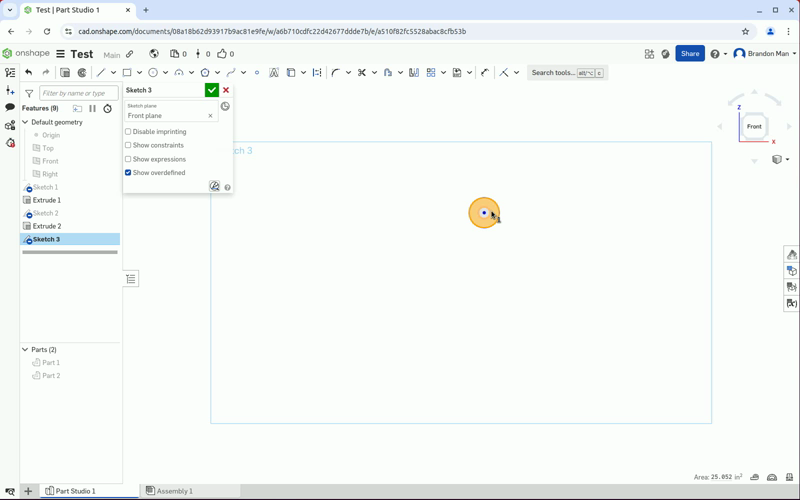
mouse_move(73, 352)
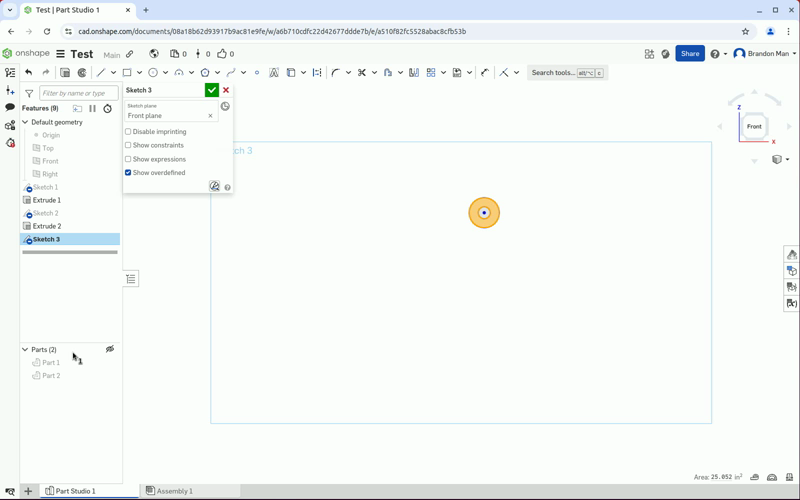
key(shift+y)
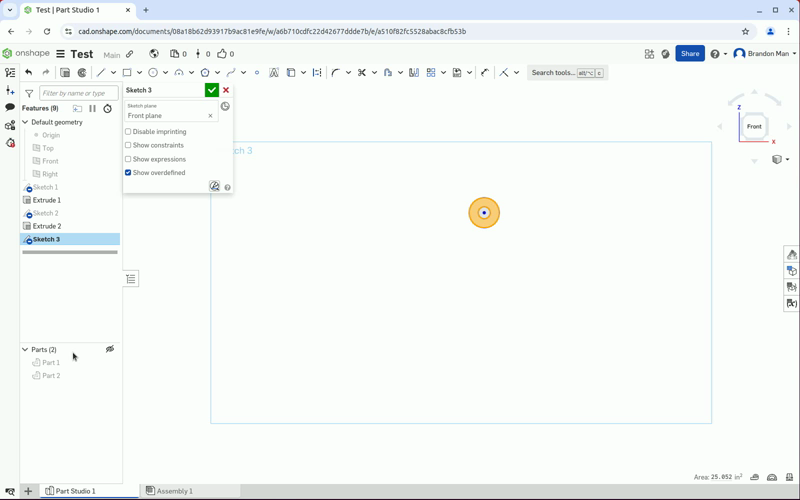
key(shift+e)
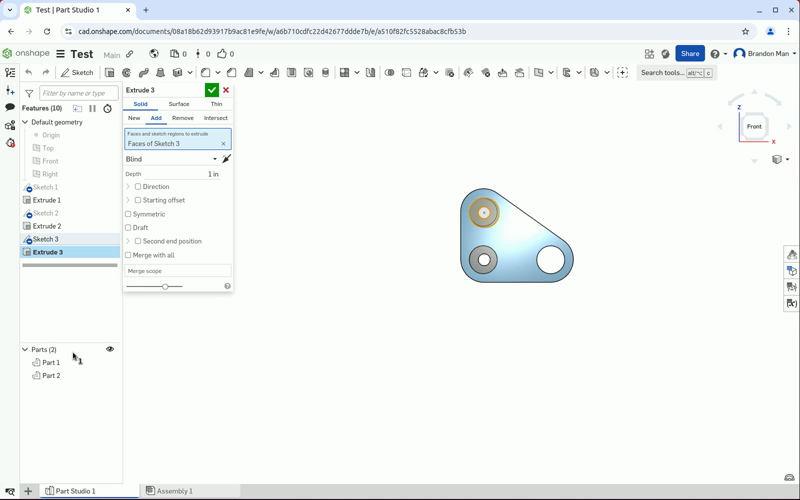
mouse_move(143, 106)
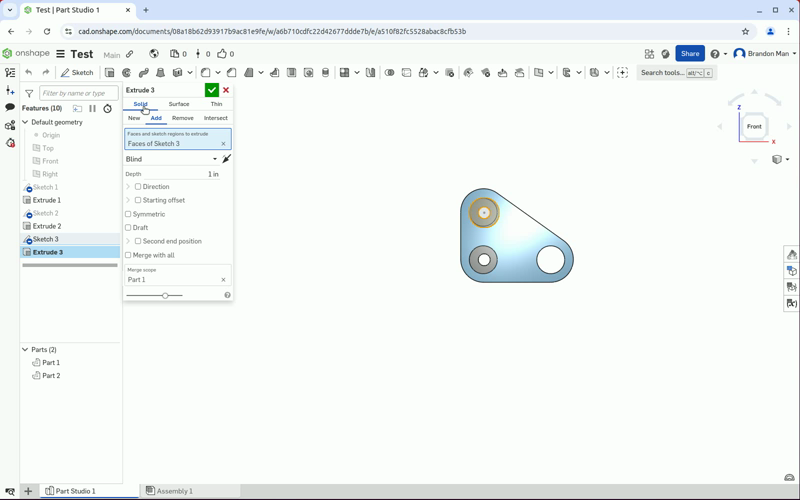
click(143, 106)
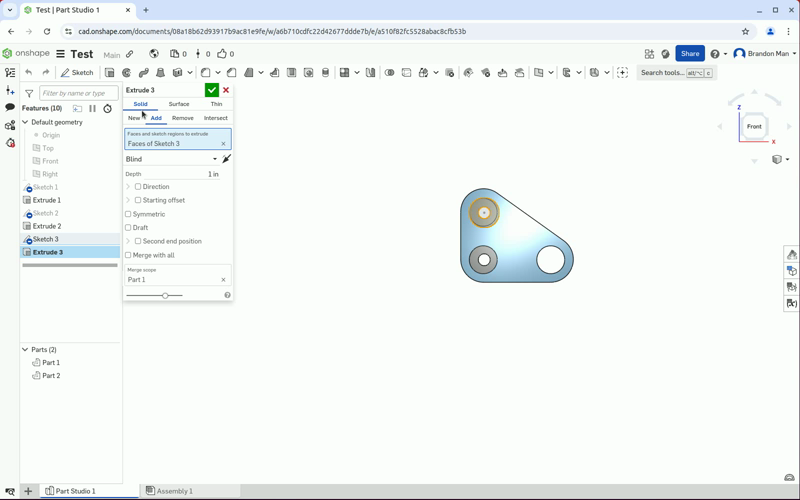
mouse_move(137, 120)
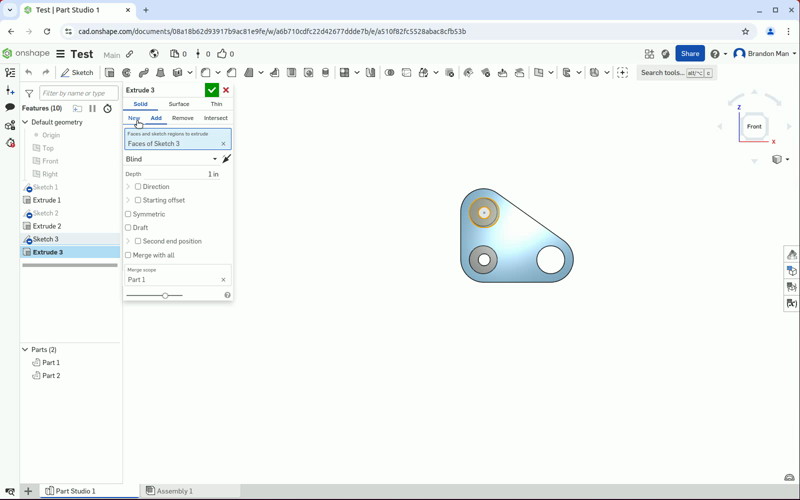
click(137, 120)
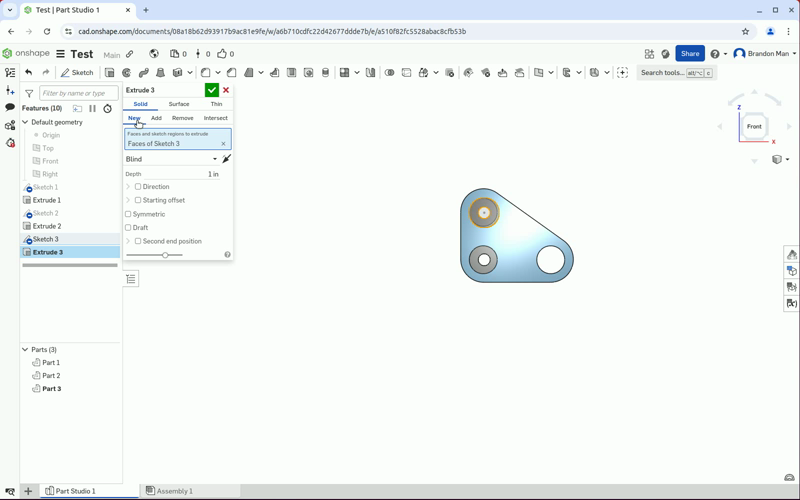
key(tab, 4)
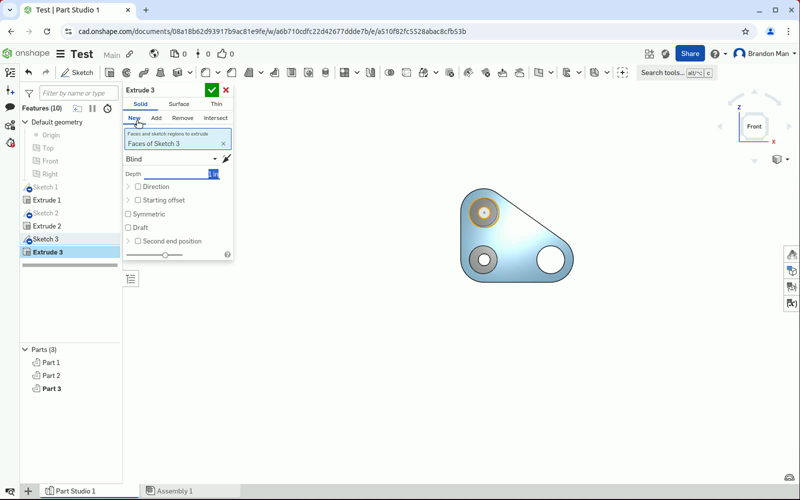
text(2.889)
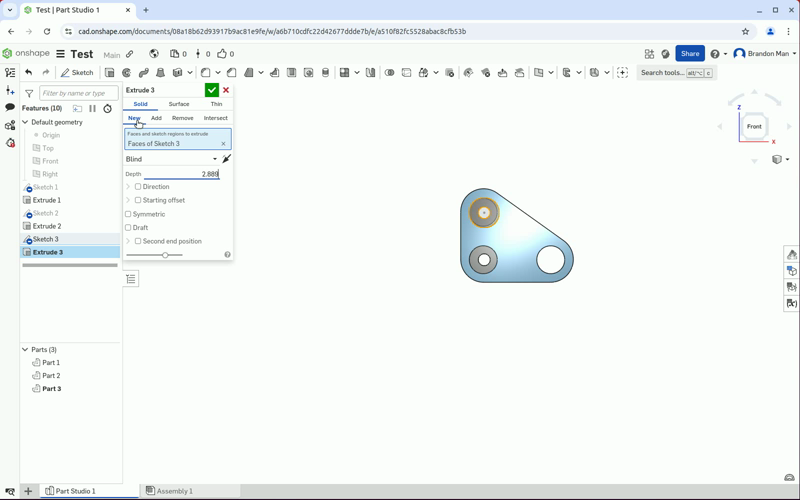
key(enter)
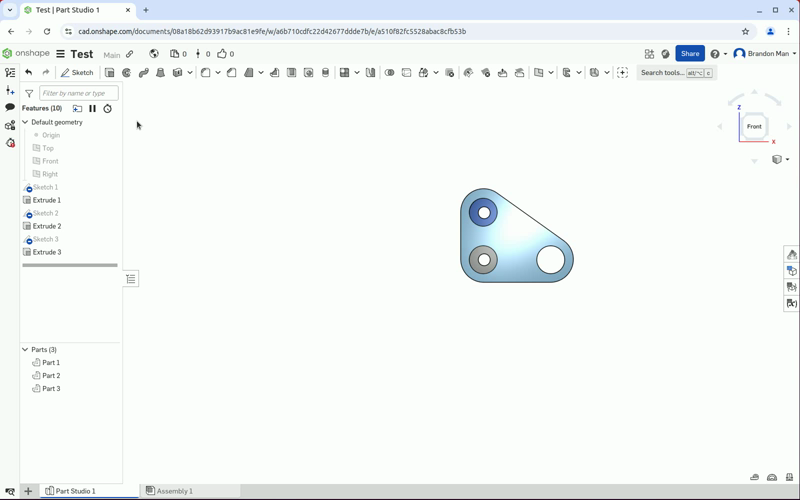
key(shift+h)
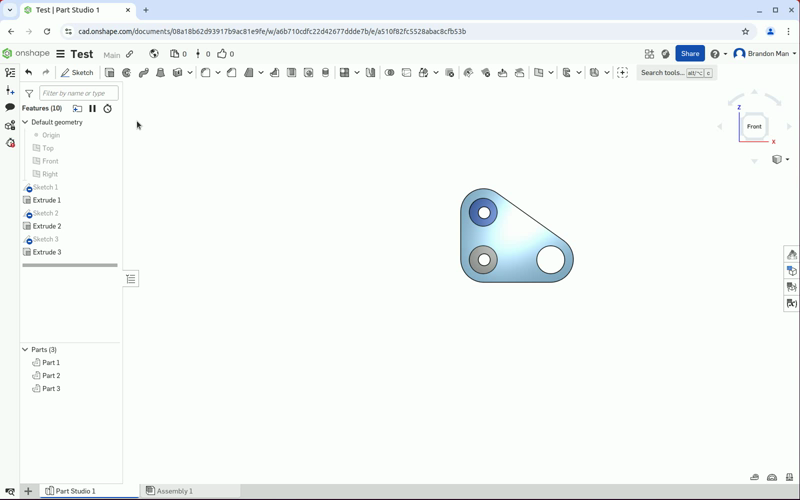
key(shift+h)
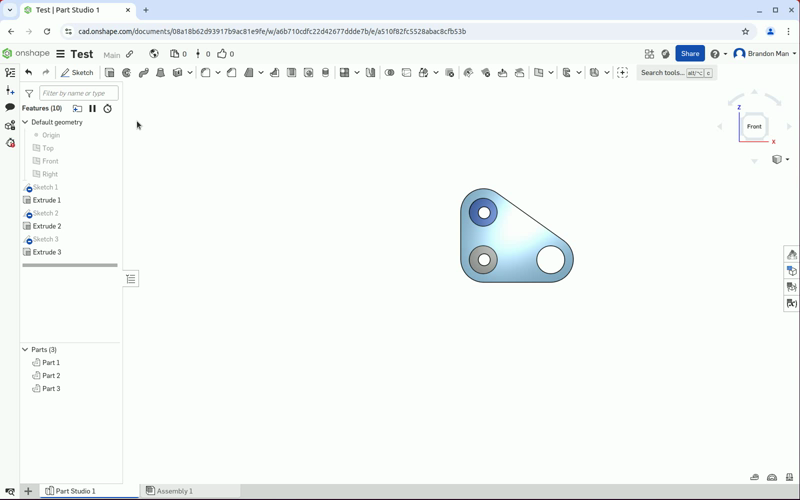
mouse_move(73, 189)
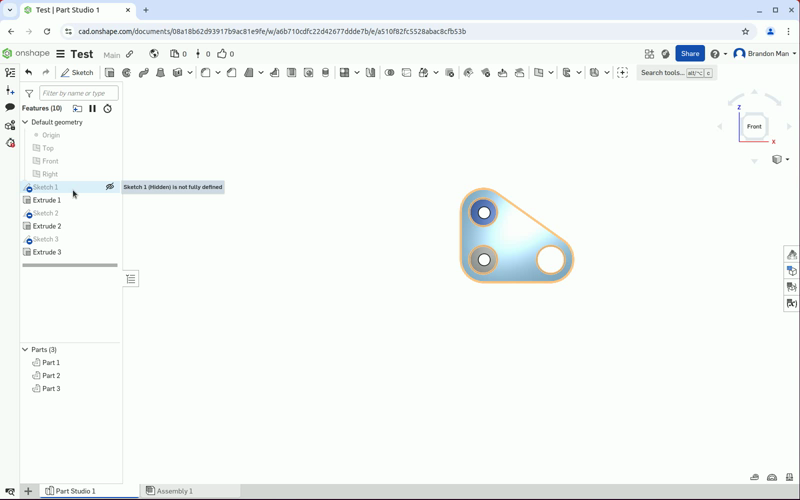
click(73, 189)
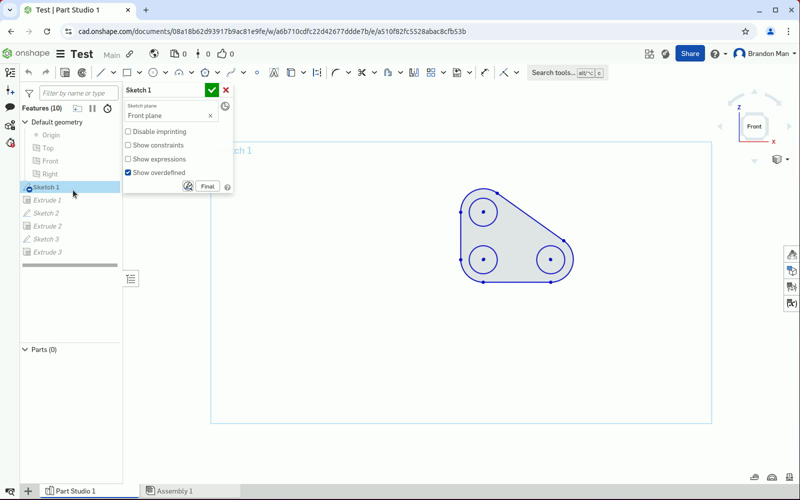
mouse_move(229, 92)
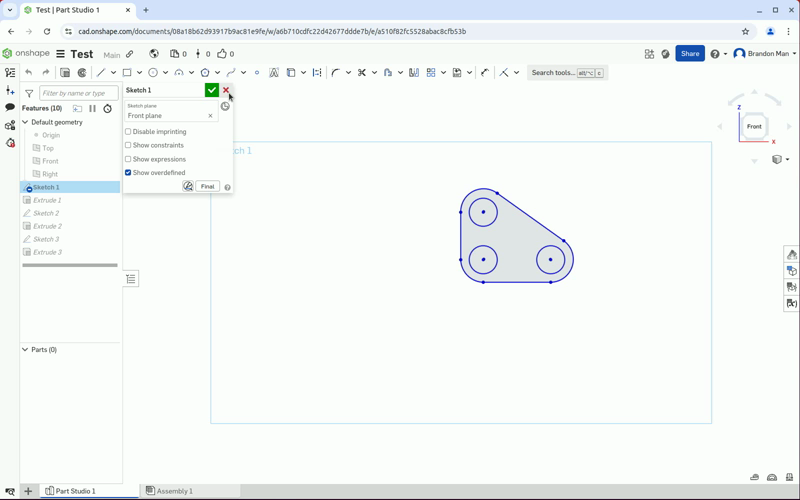
click(229, 92)
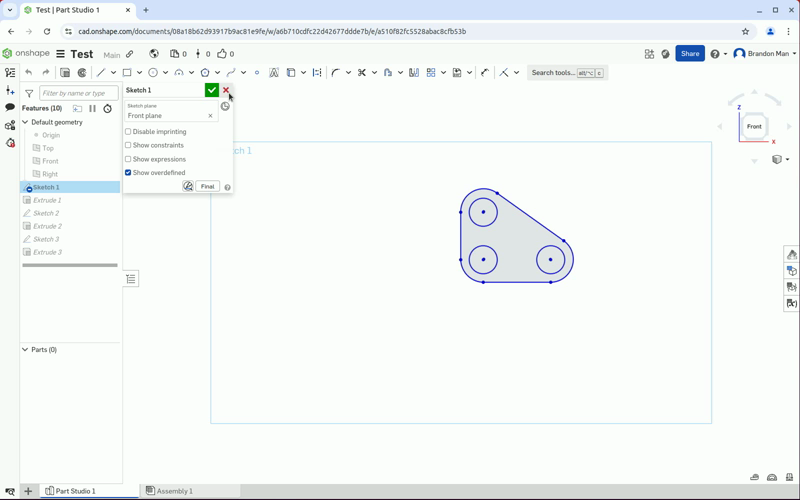
key(shift+s)
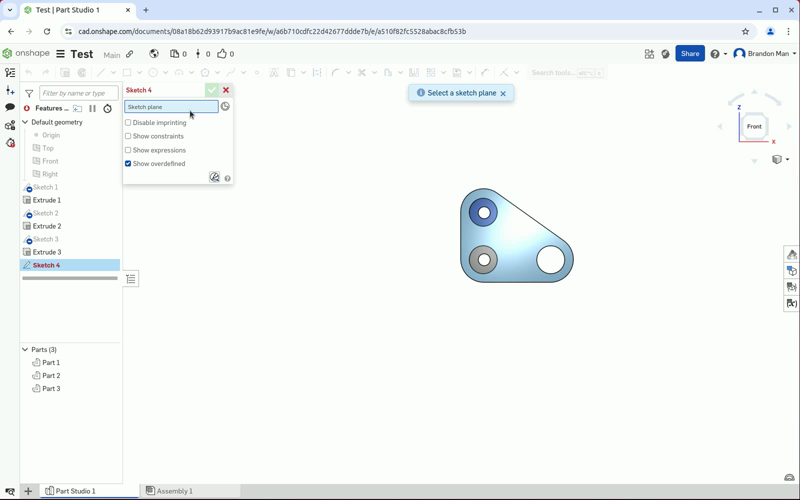
mouse_move(73, 163)
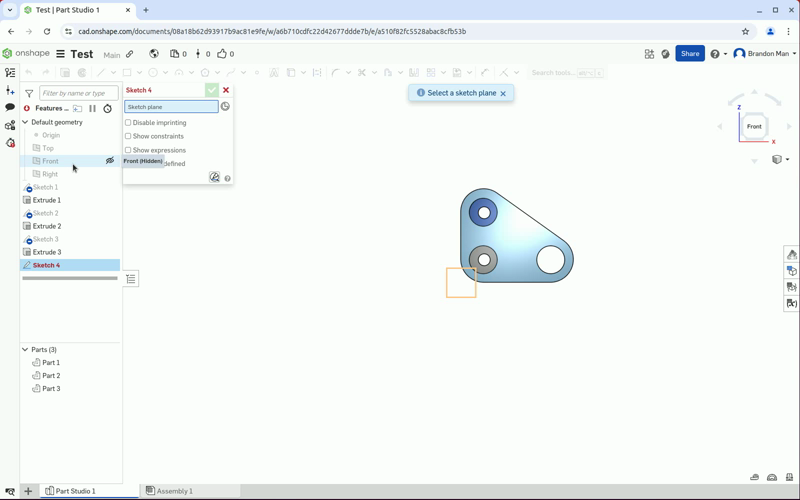
click(73, 163)
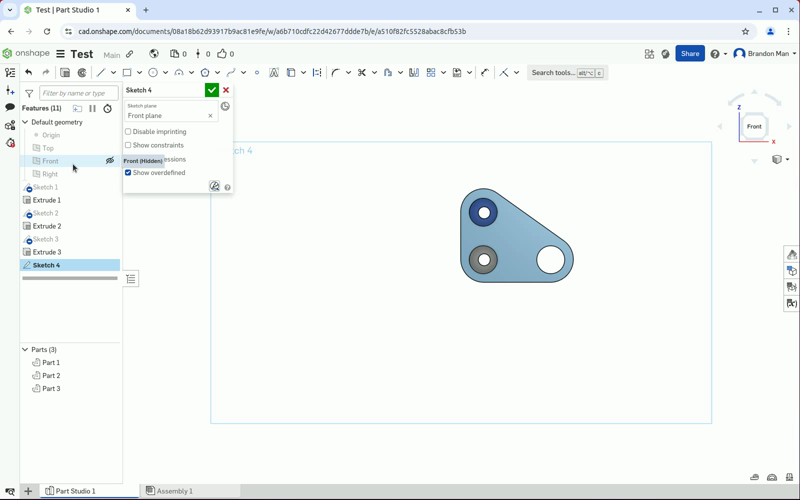
mouse_move(73, 352)
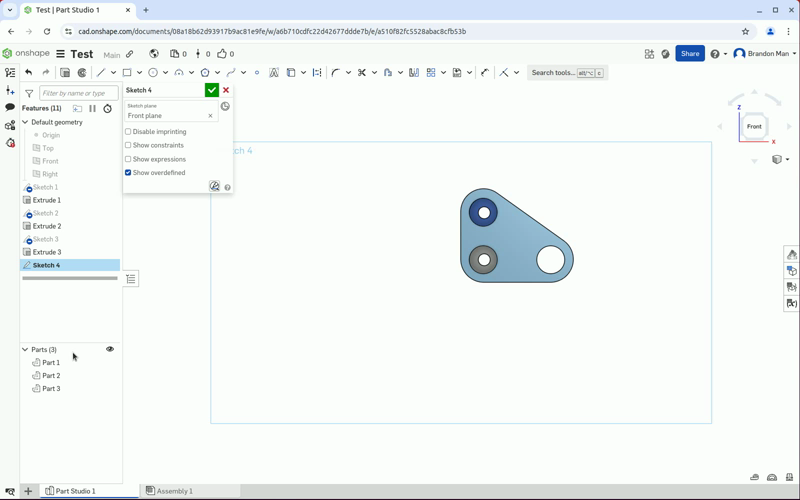
key(y)
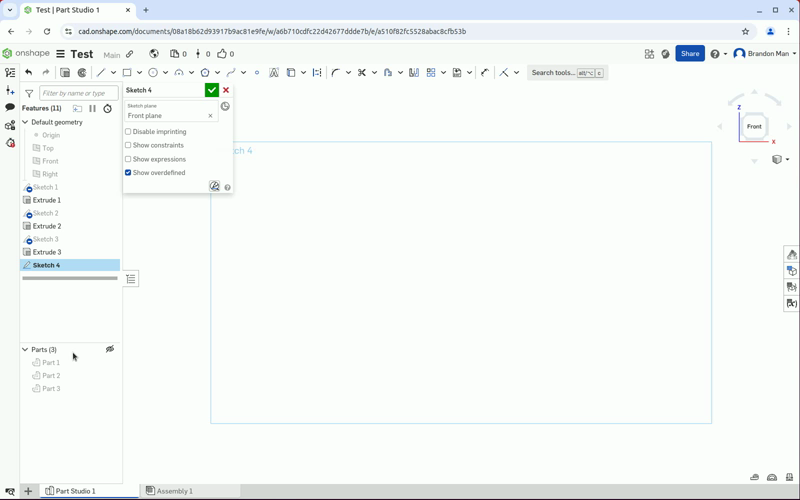
key(c)
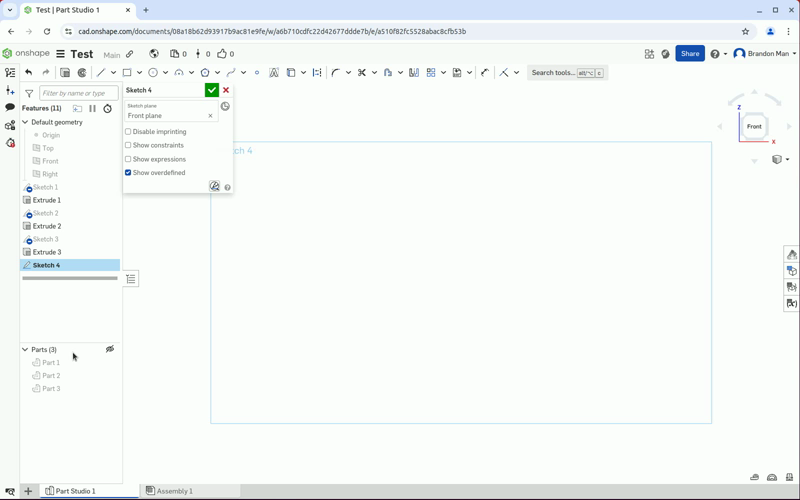
key_down(shift)
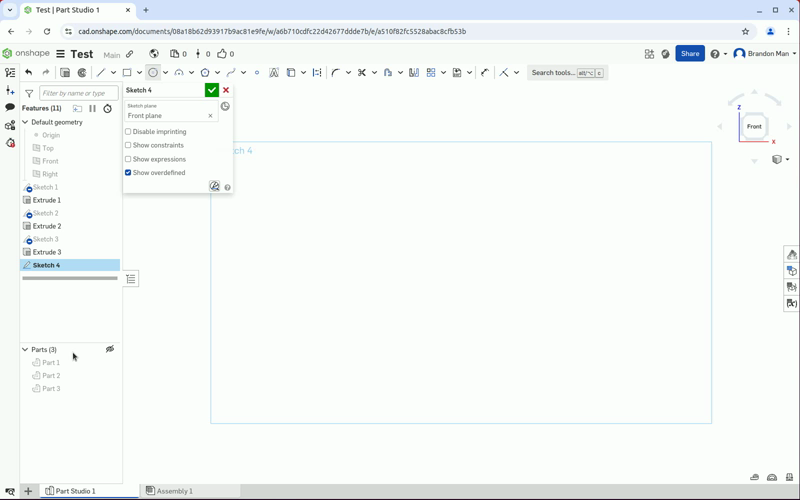
mouse_move(551, 259)
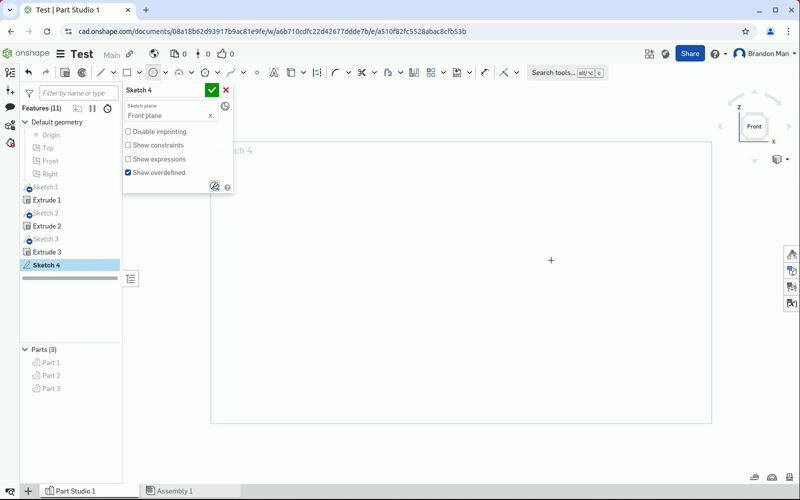
click(551, 259)
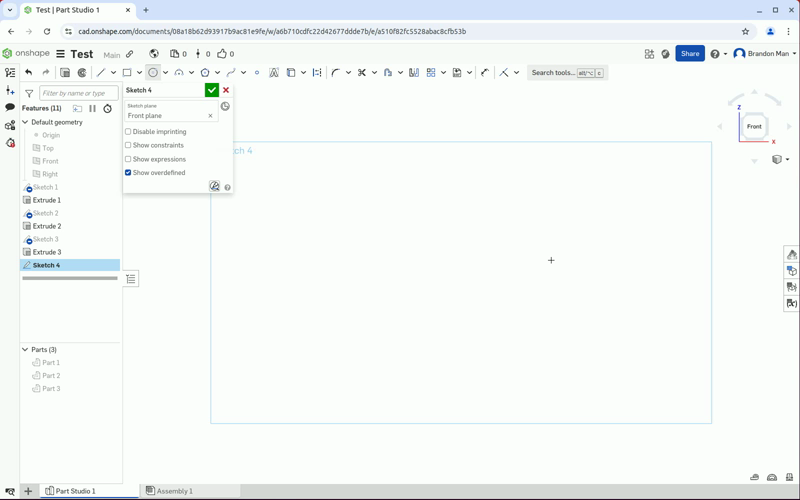
key_up(shift)
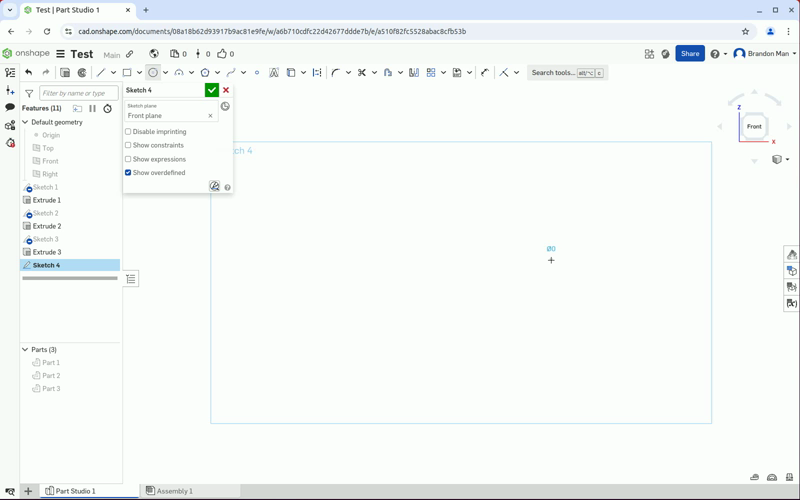
mouse_move(566, 259)
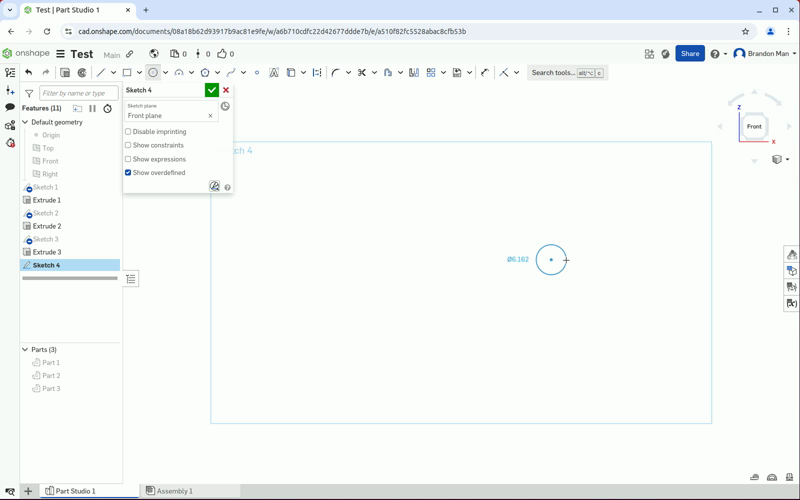
click(566, 259)
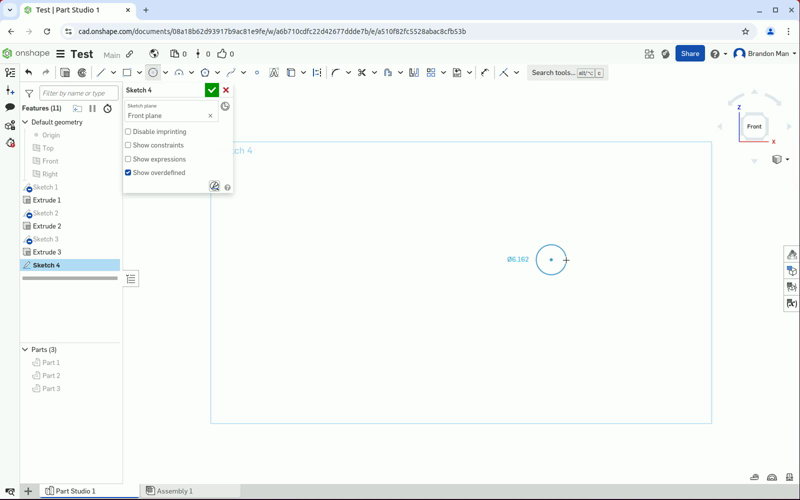
key(esc)
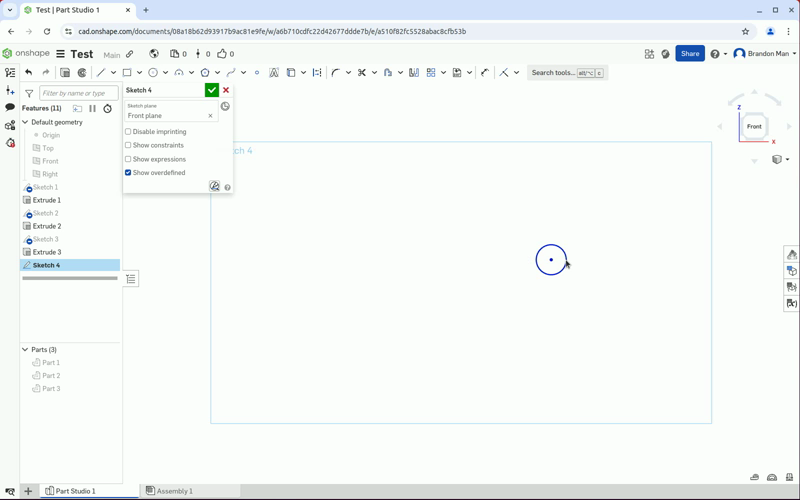
key(c)
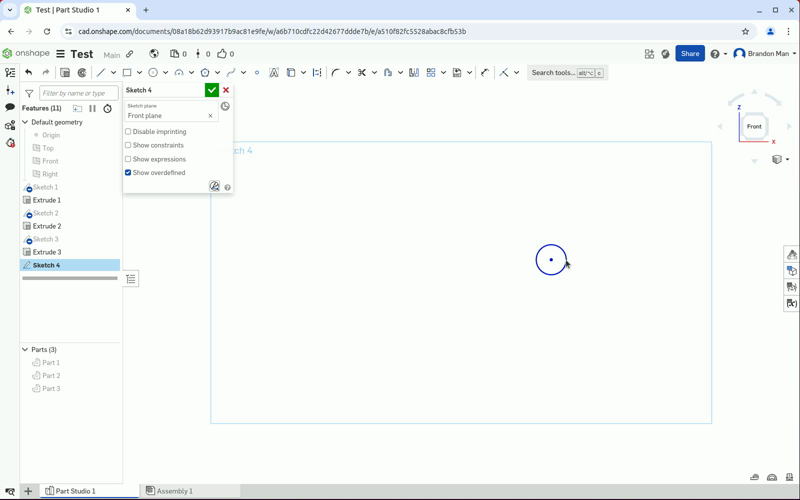
key_down(shift)
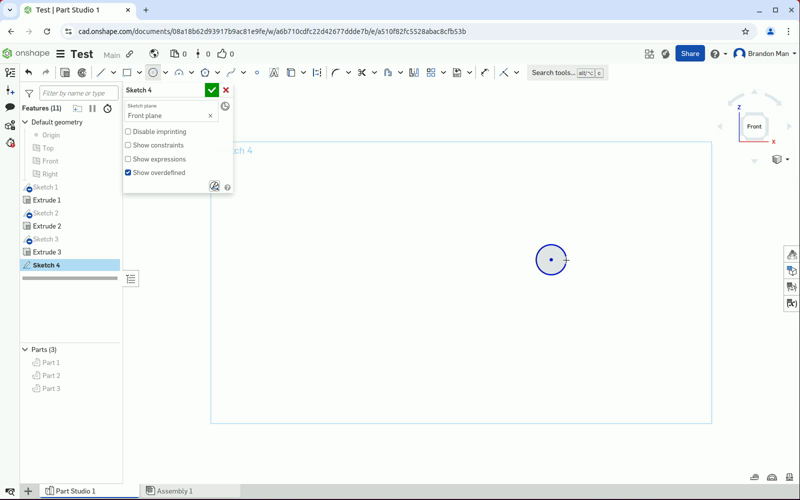
mouse_move(551, 259)
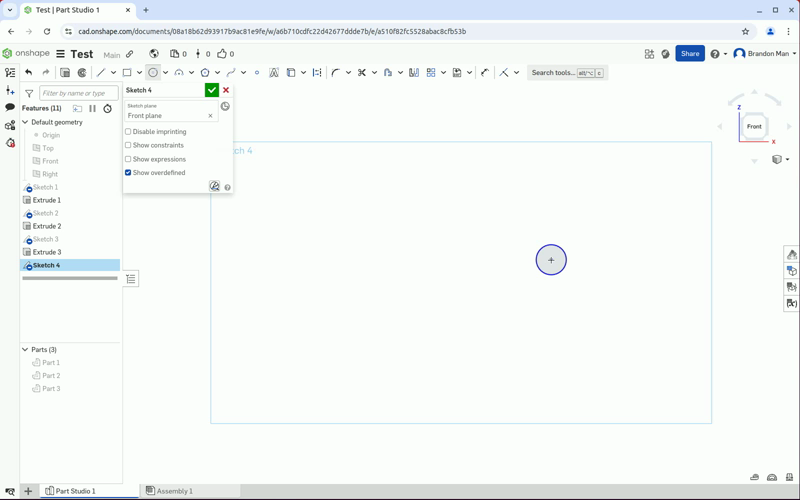
click(551, 259)
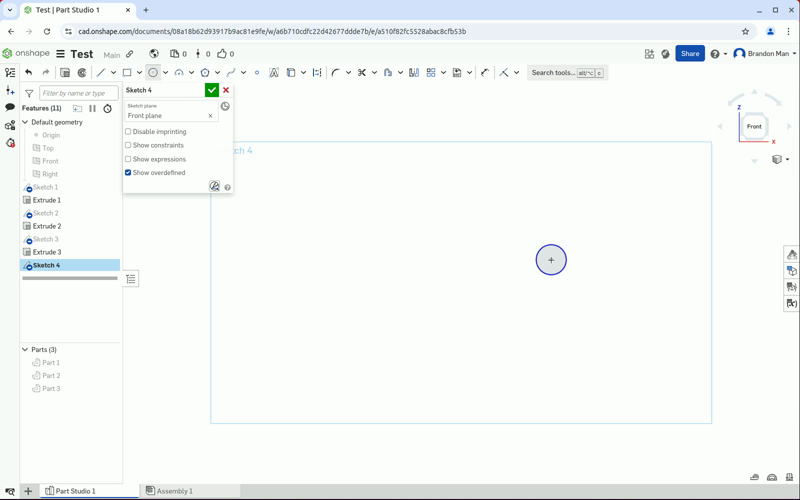
key_up(shift)
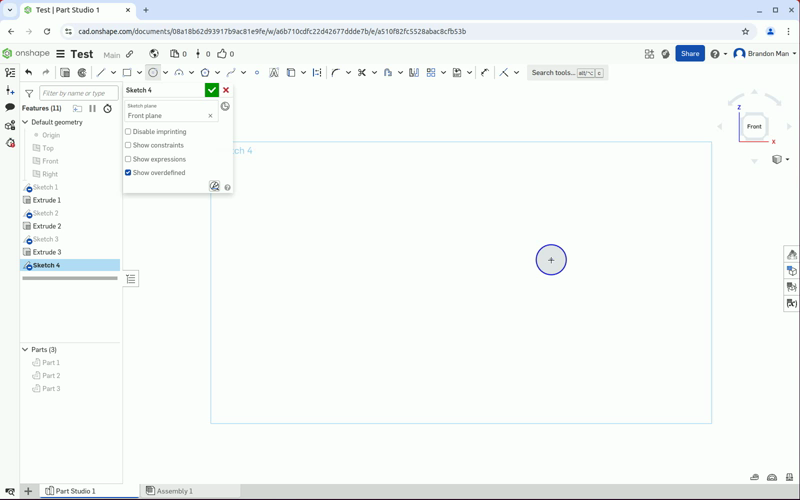
mouse_move(557, 259)
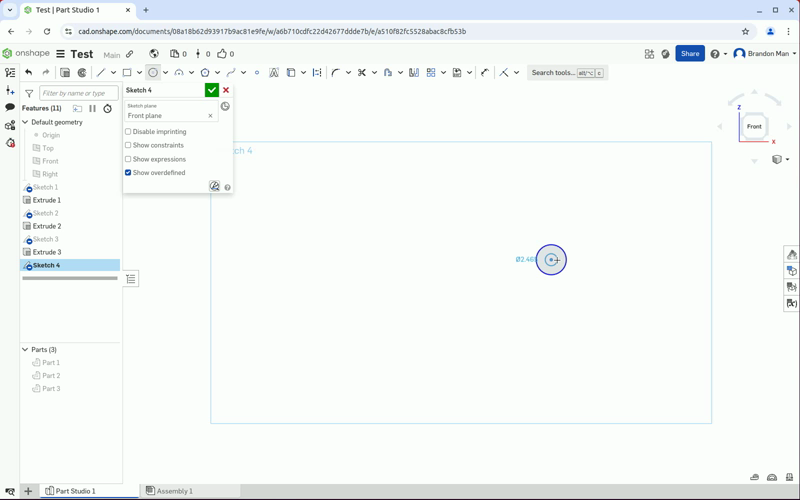
click(557, 259)
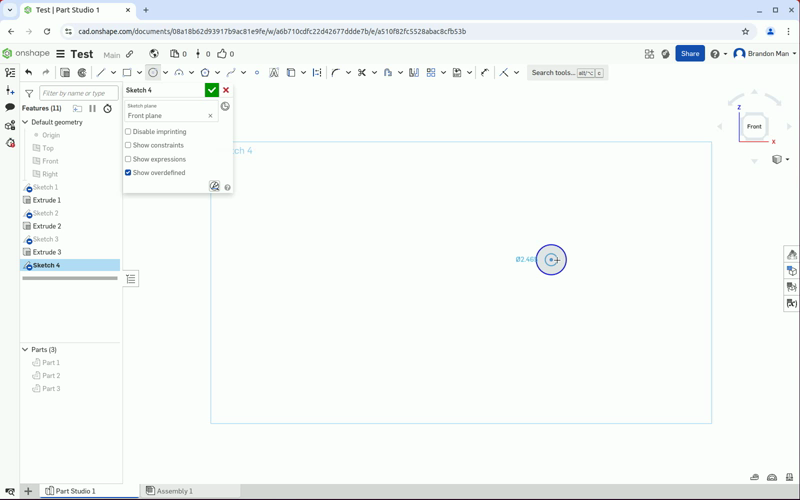
key(esc)
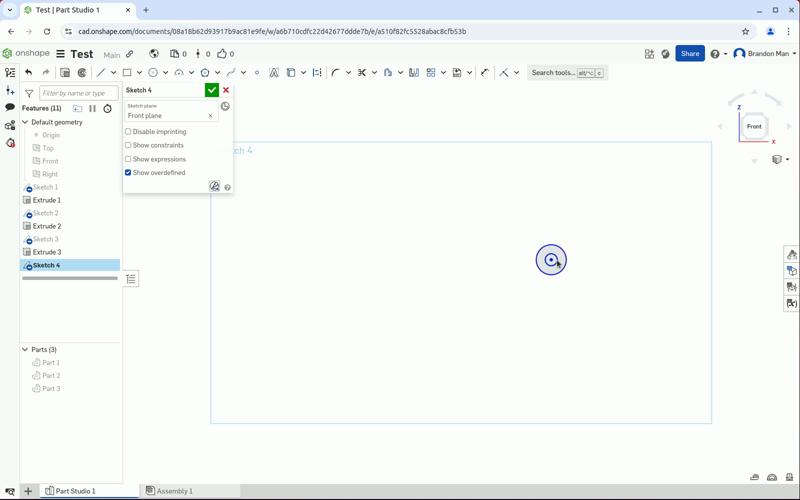
mouse_move(554, 269)
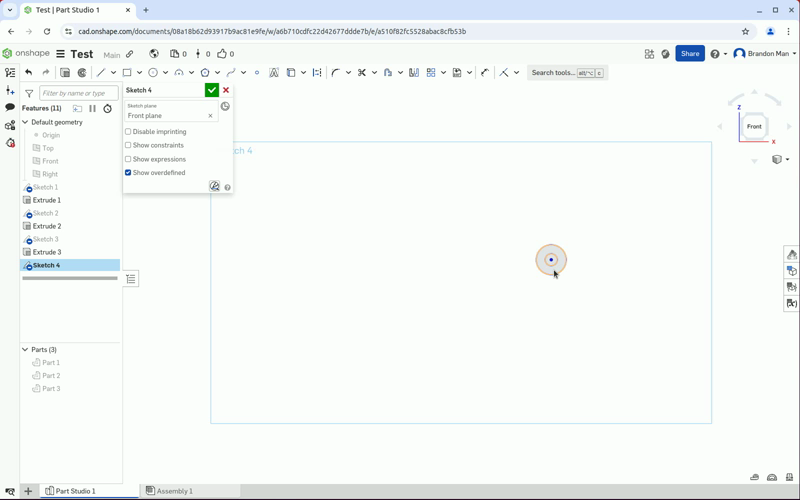
scroll(6)
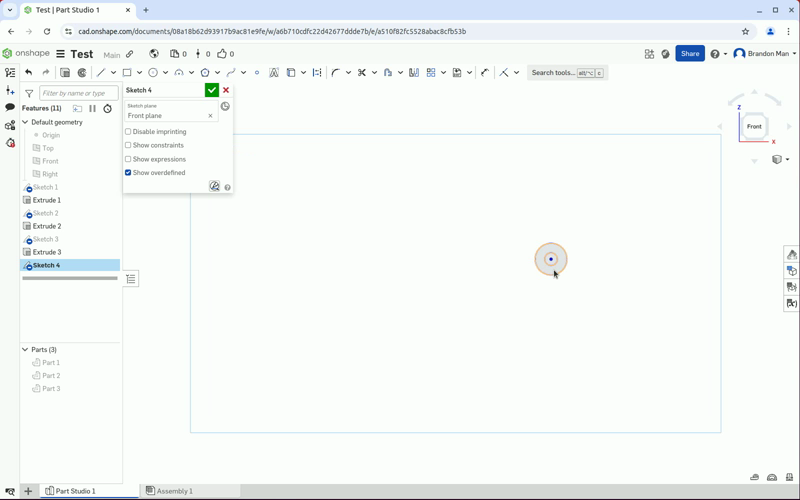
scroll(6)
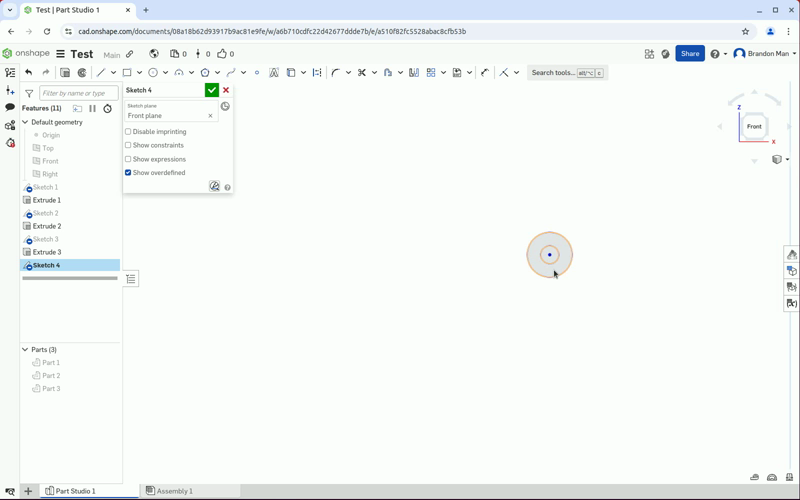
scroll(6)
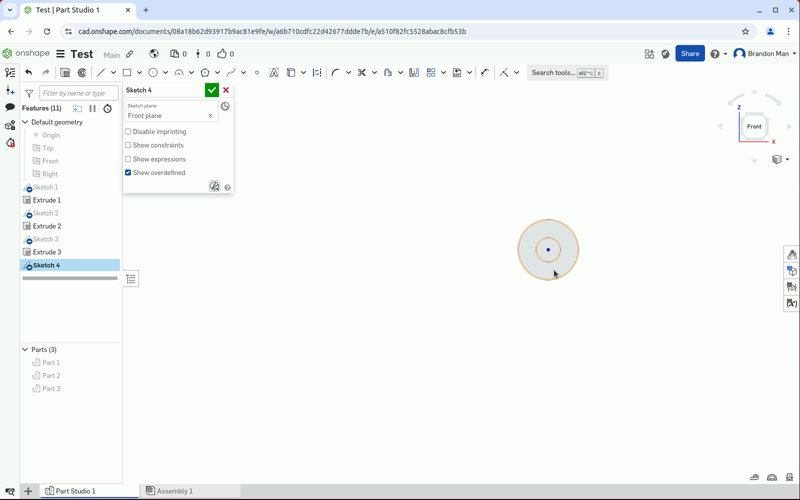
scroll(6)
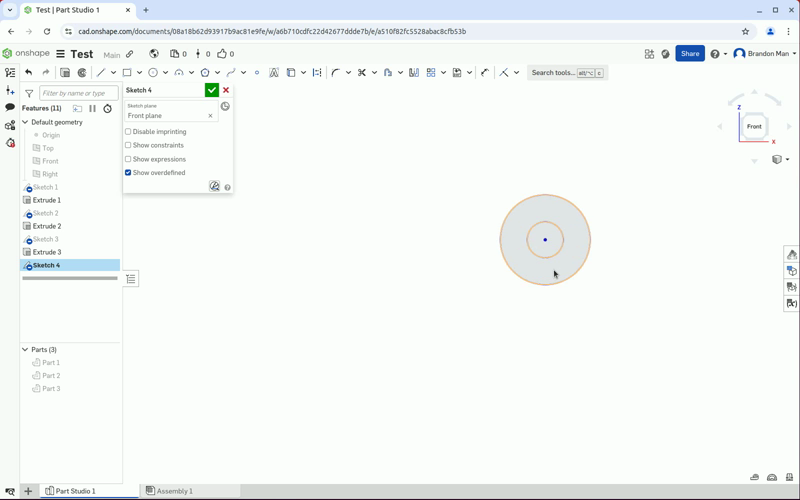
scroll(6)
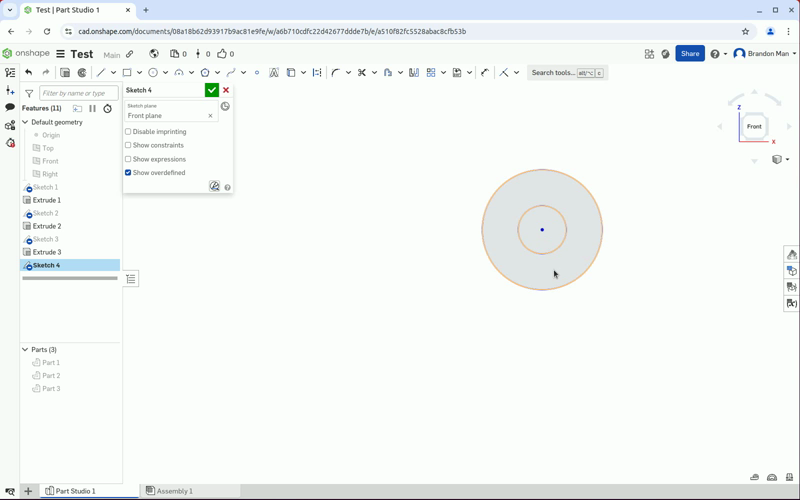
scroll(6)
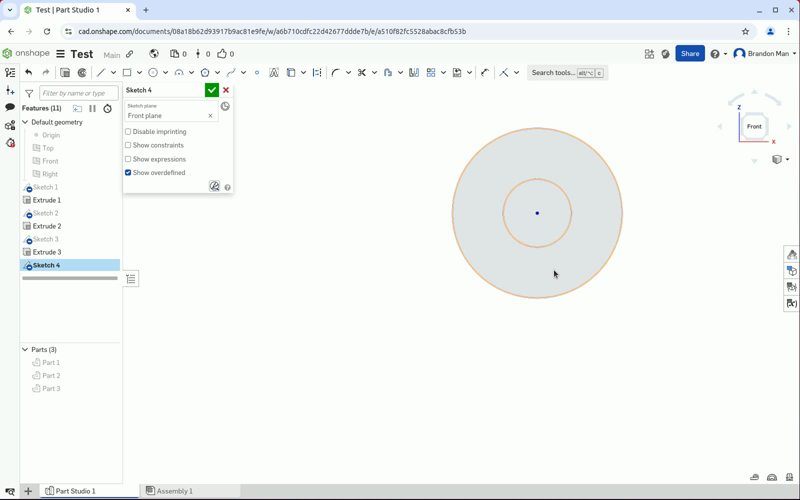
scroll(6)
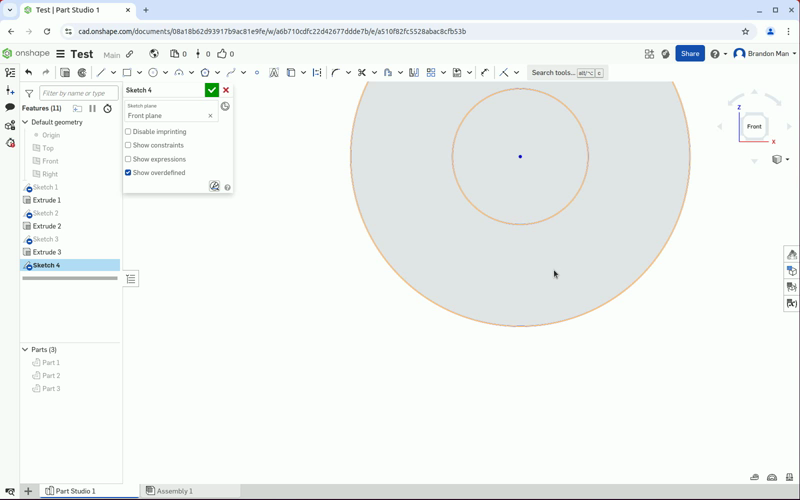
click(554, 269)
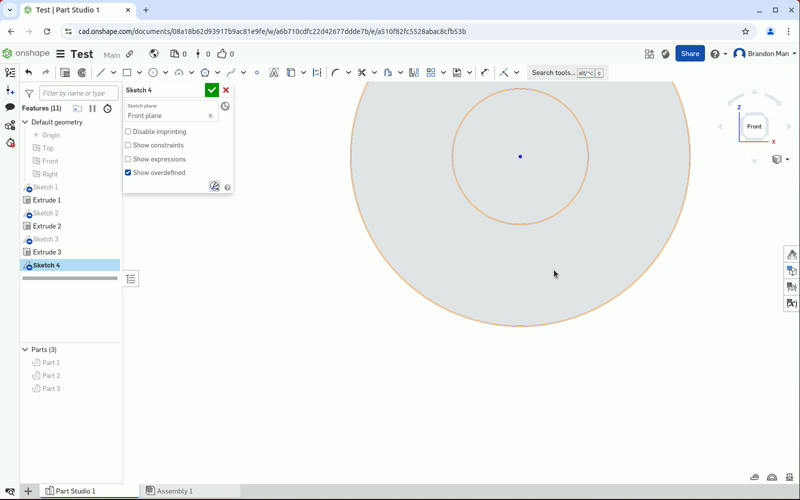
scroll(-6)
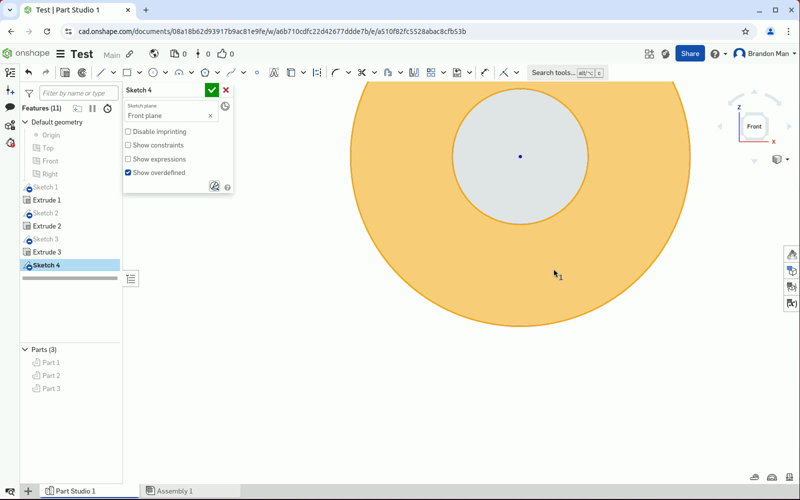
scroll(-6)
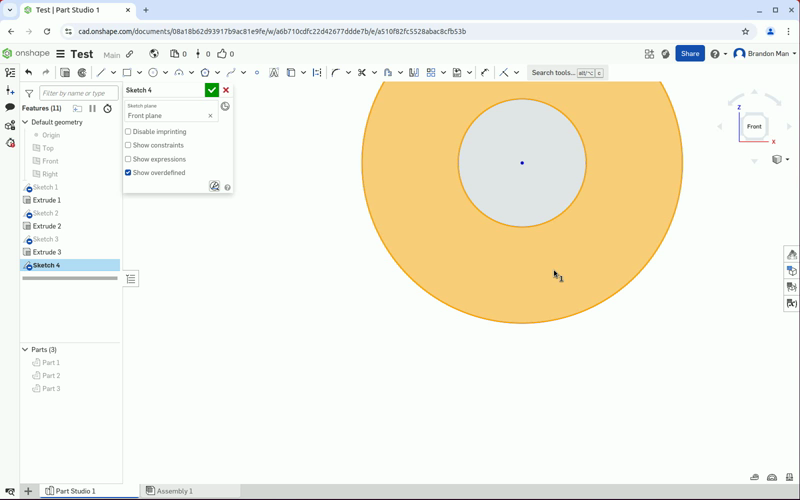
scroll(-6)
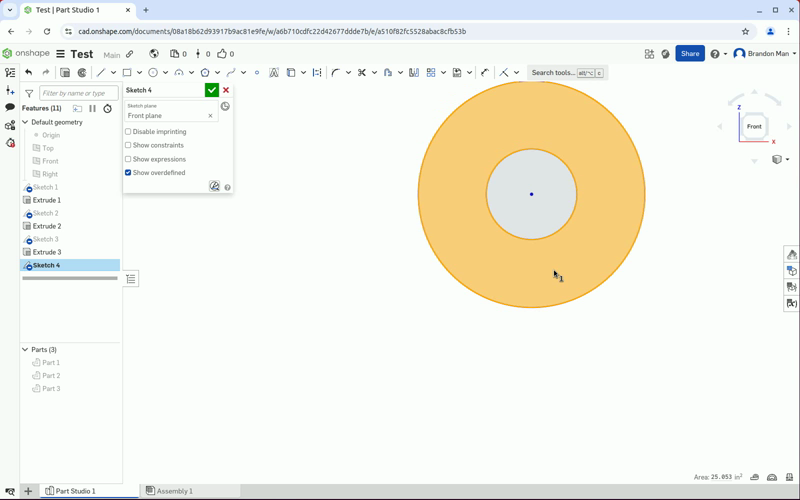
scroll(-6)
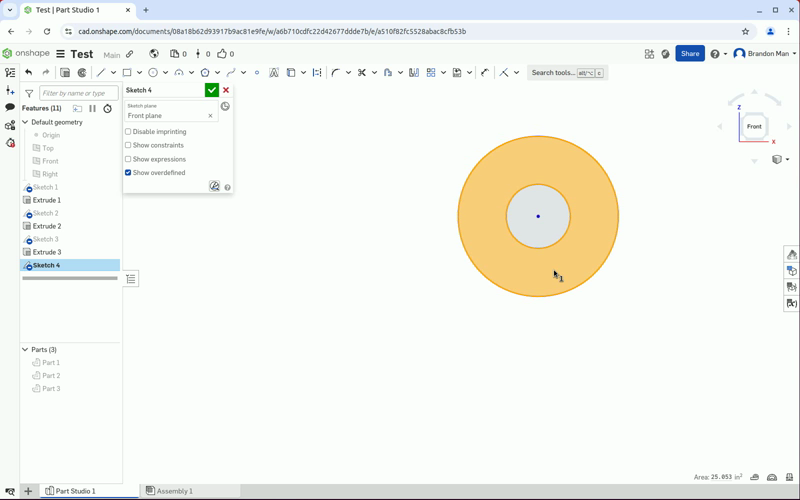
scroll(-6)
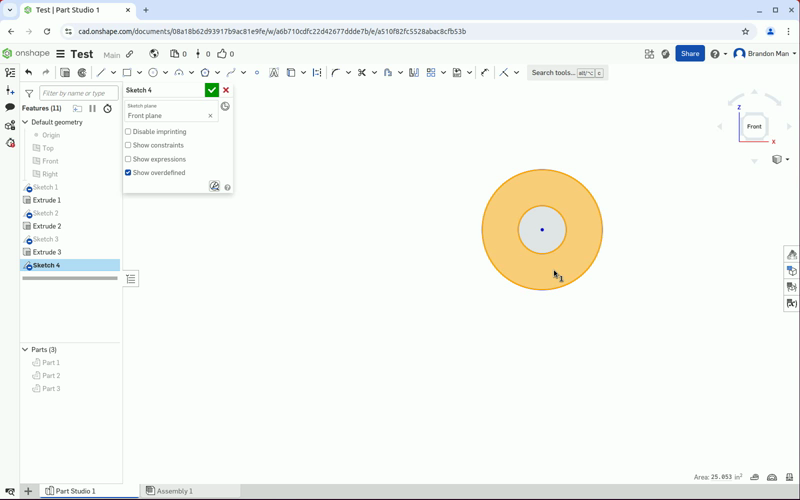
scroll(-6)
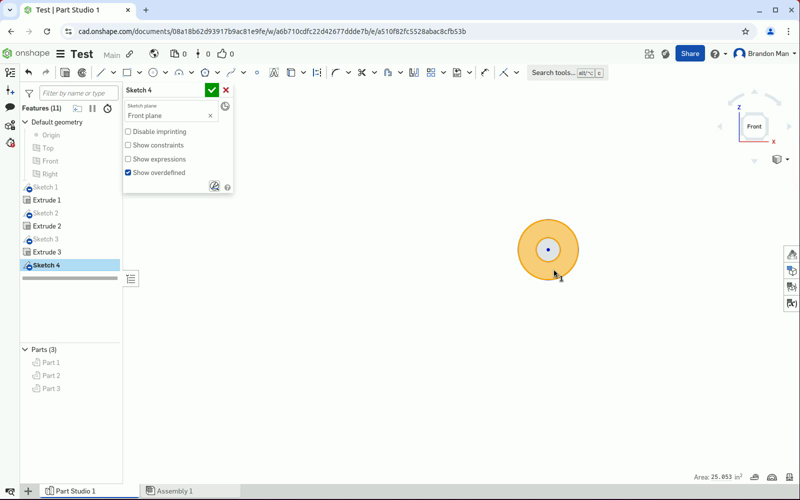
scroll(-6)
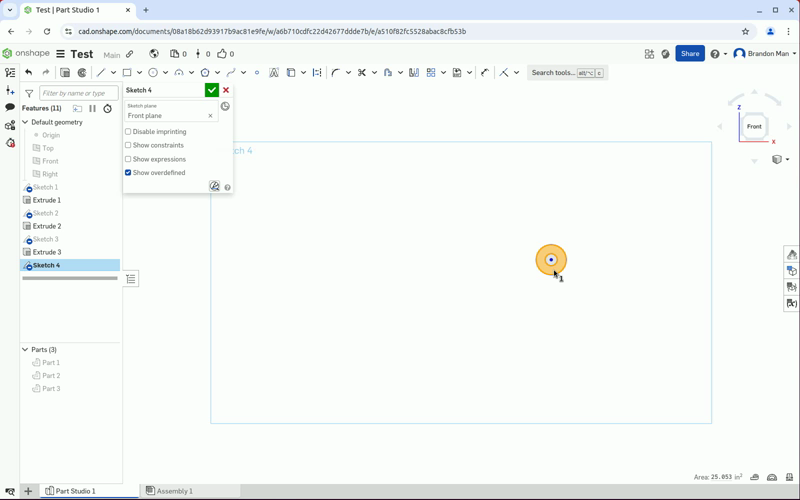
mouse_move(73, 352)
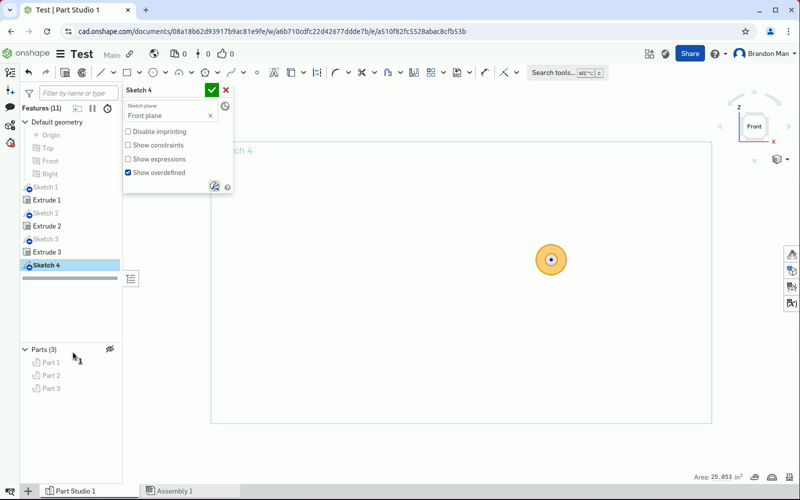
key(shift+y)
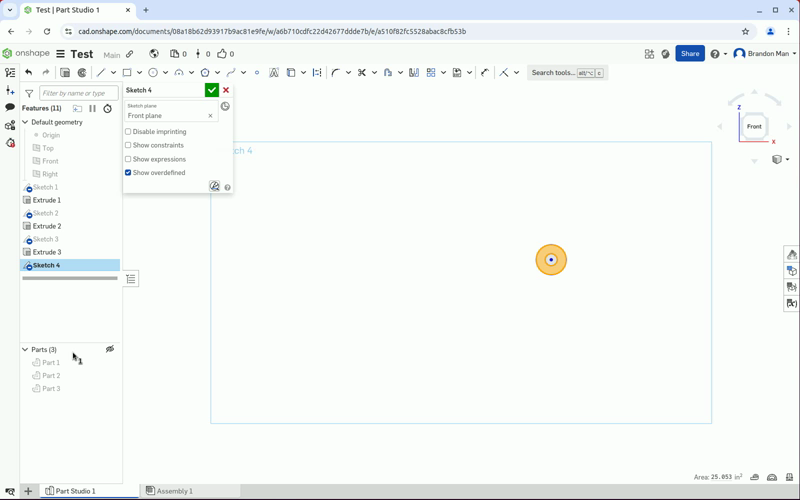
key(shift+e)
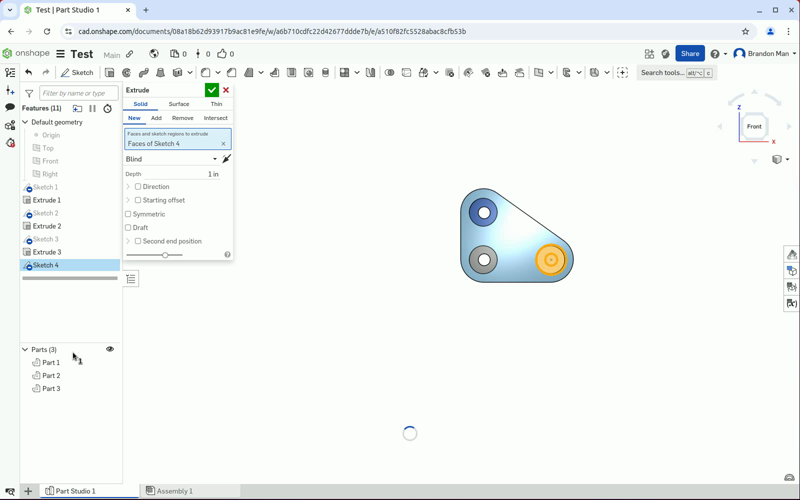
mouse_move(143, 106)
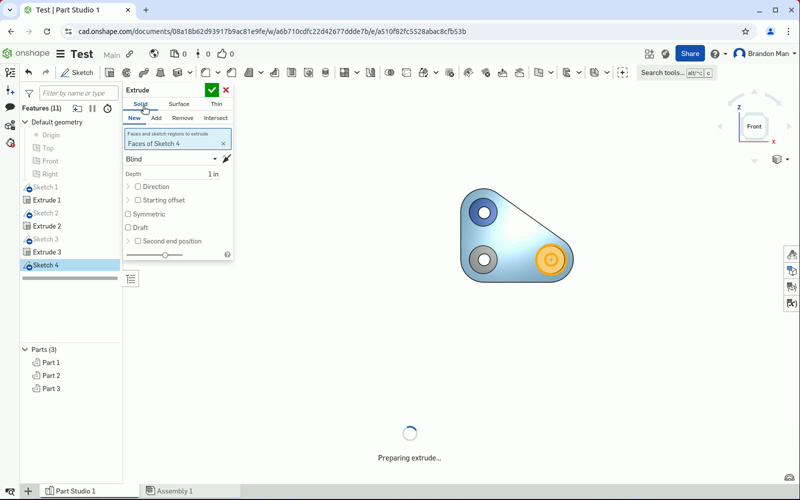
click(143, 106)
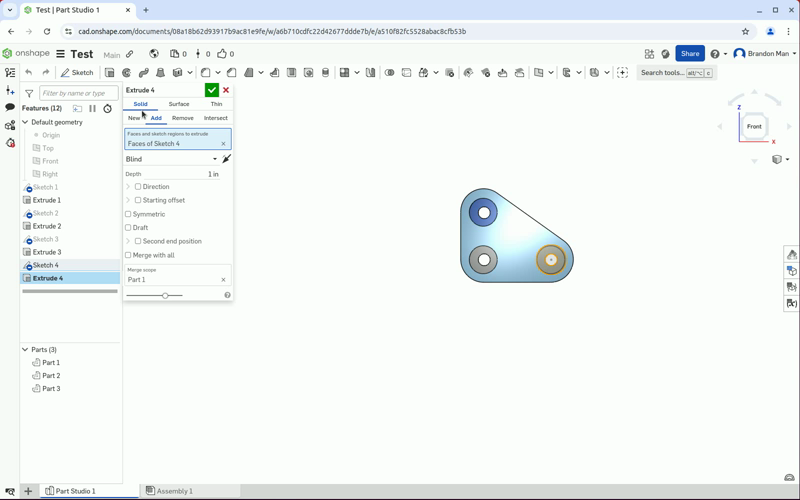
mouse_move(137, 120)
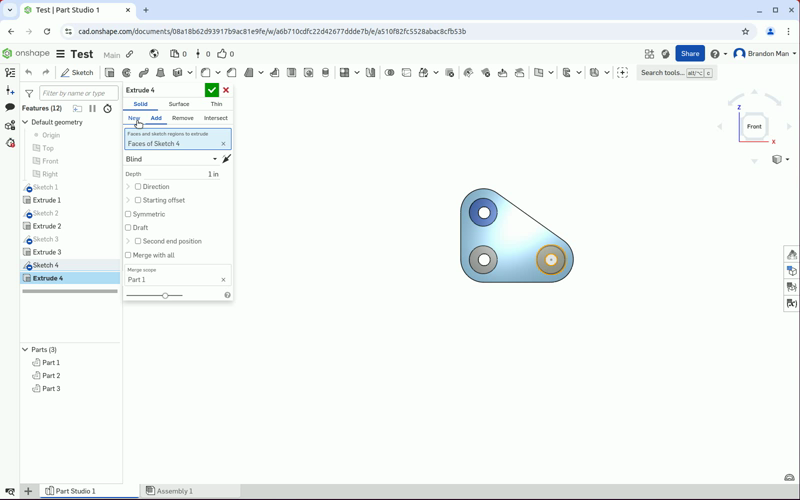
click(137, 120)
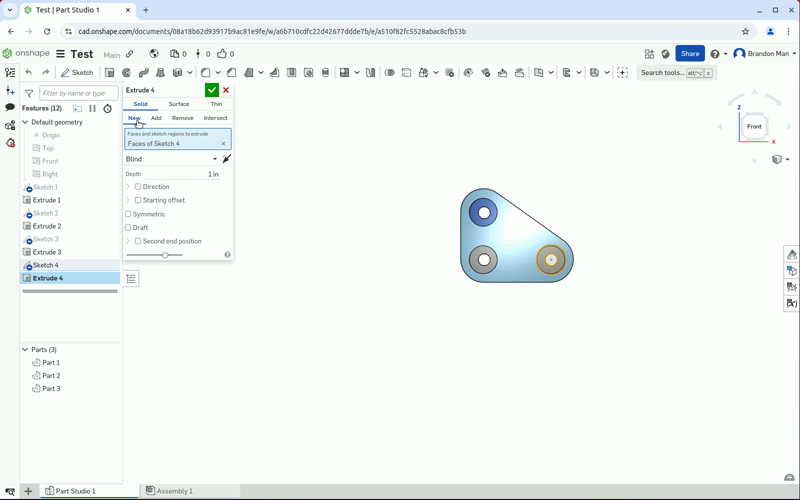
key(tab, 4)
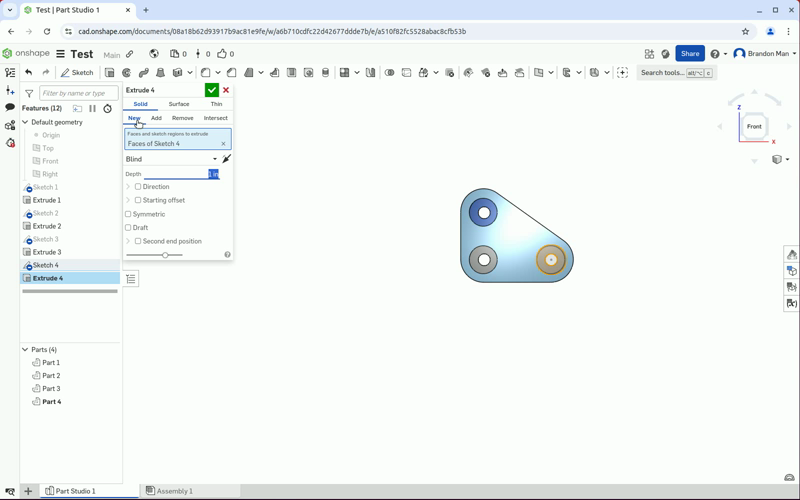
text(2.889)
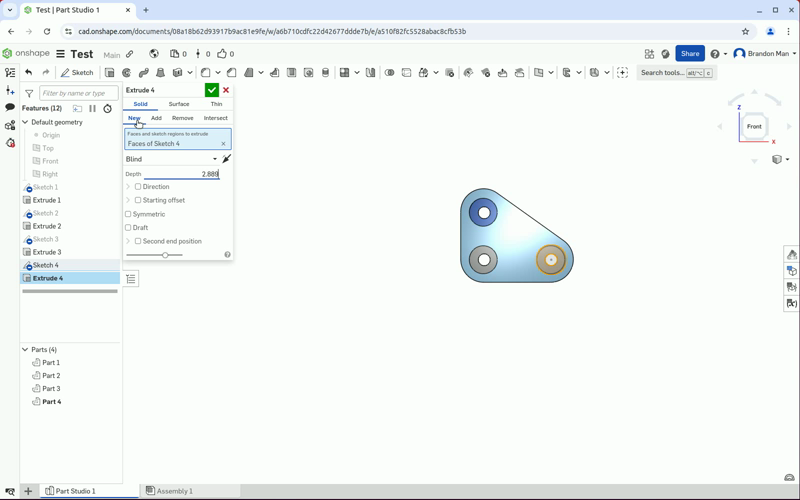
key(enter)
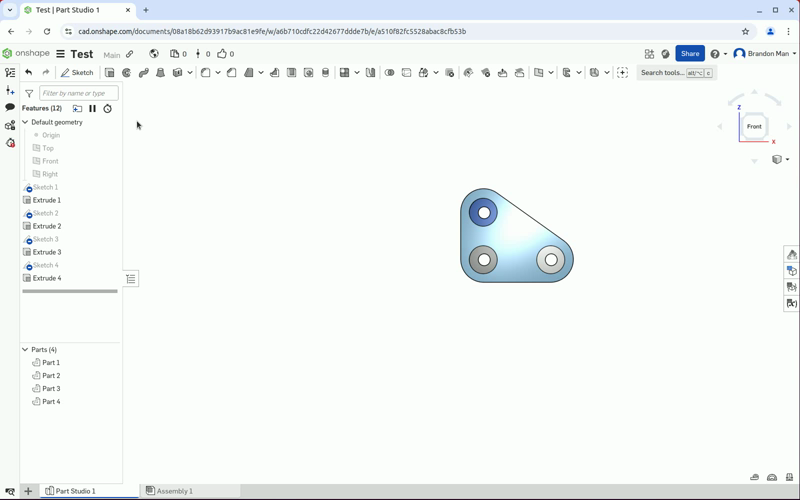
key(shift+h)
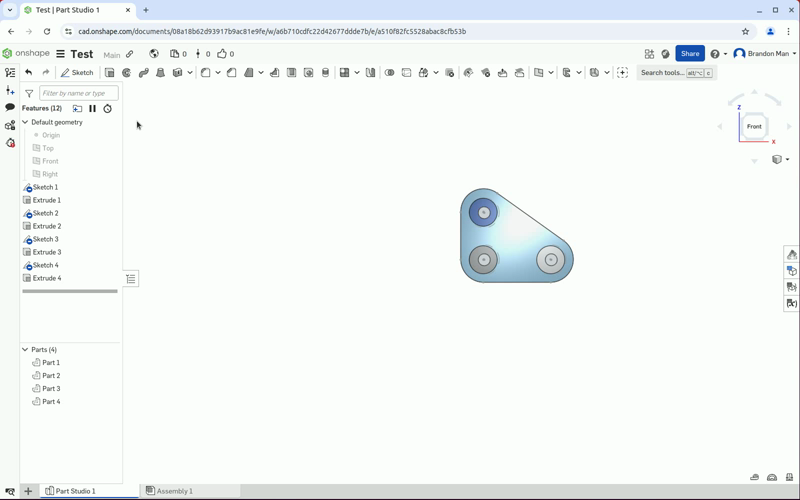
key(shift+h)
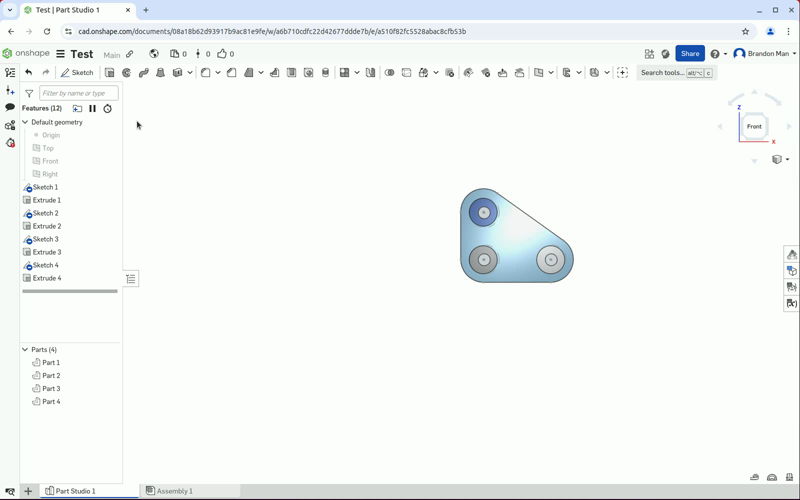
key(shift+7)
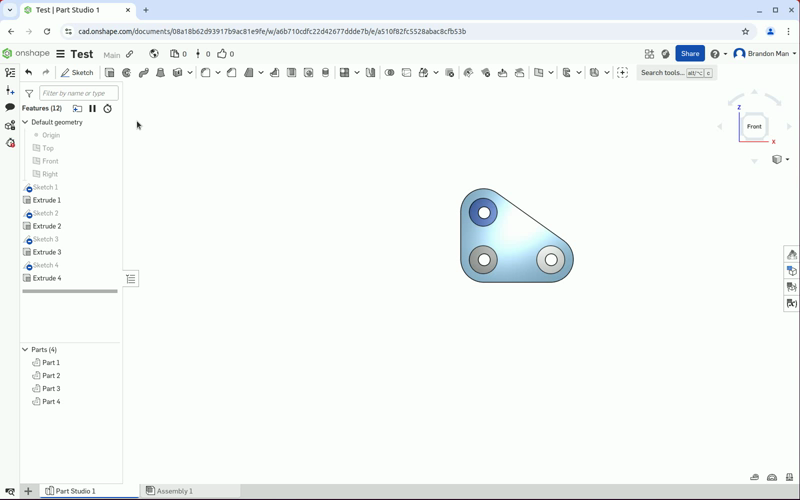
key(left, 2)
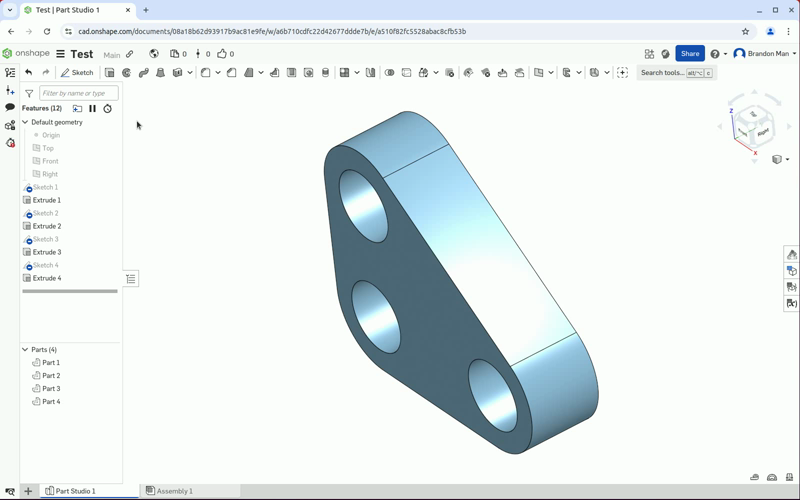
key(down, 2)
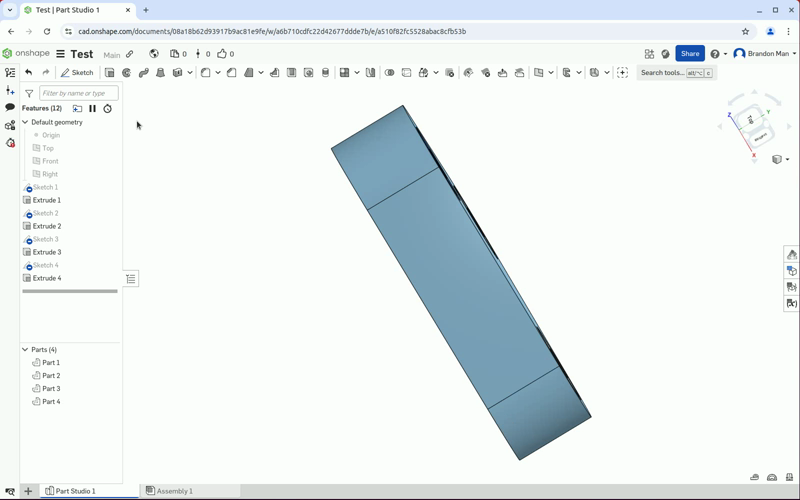
key(up, 2)
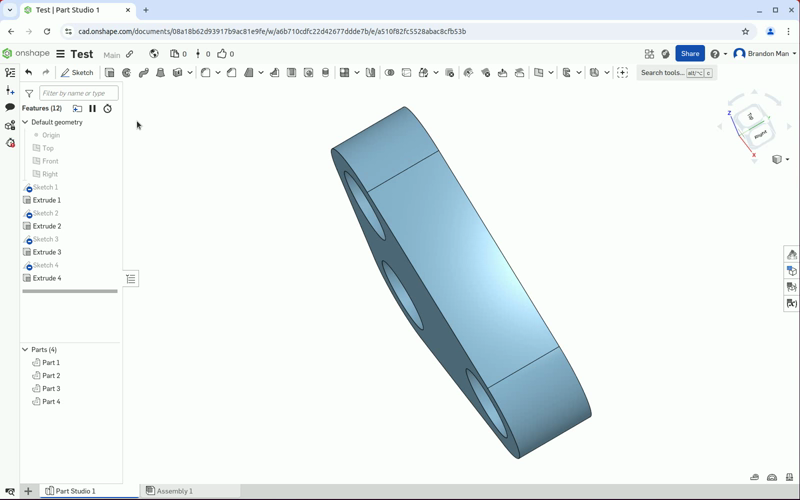
key(right, 2)
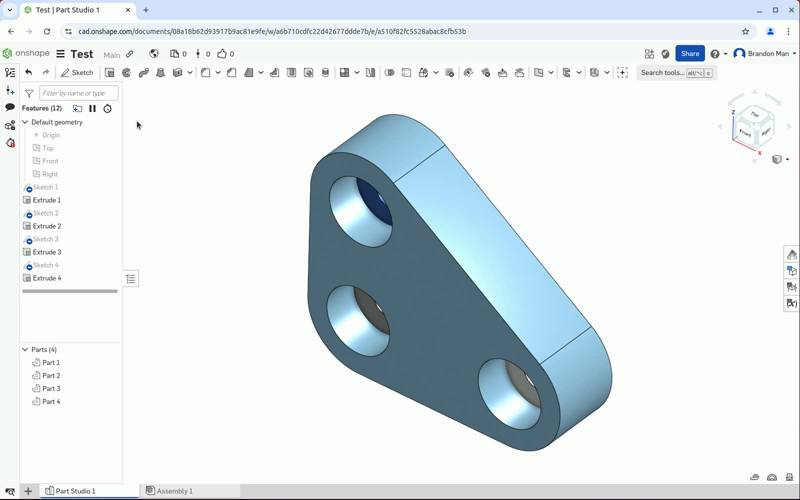
mouse_move(73, 189)
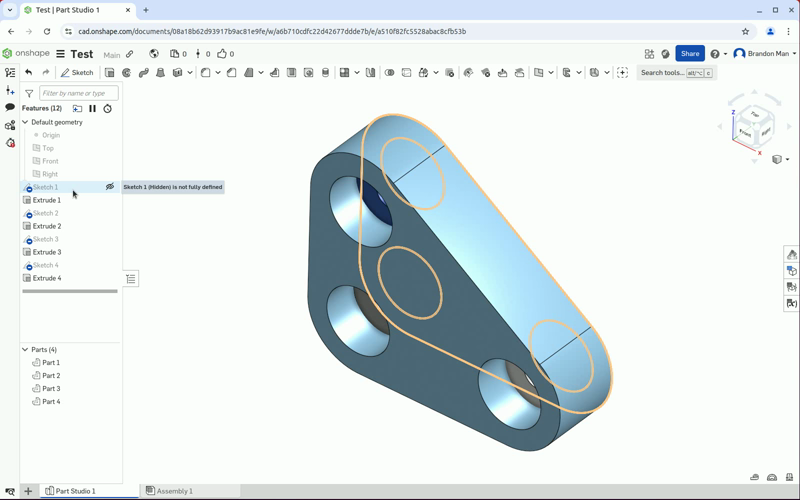
click(73, 189)